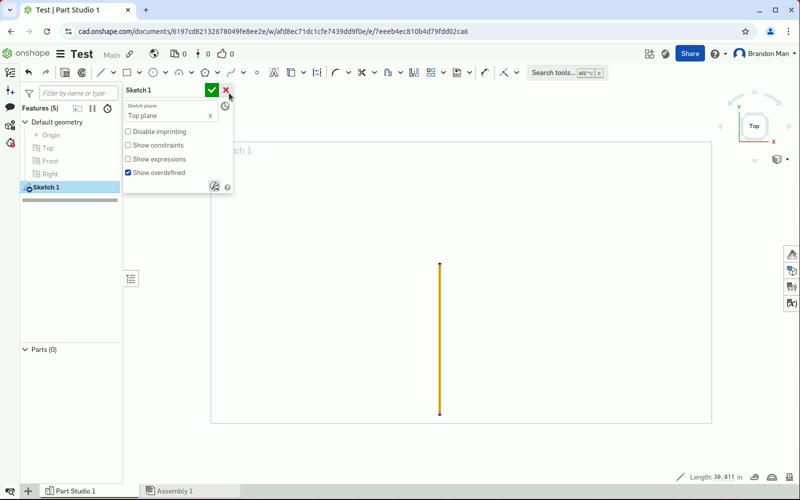
key(shift+h)
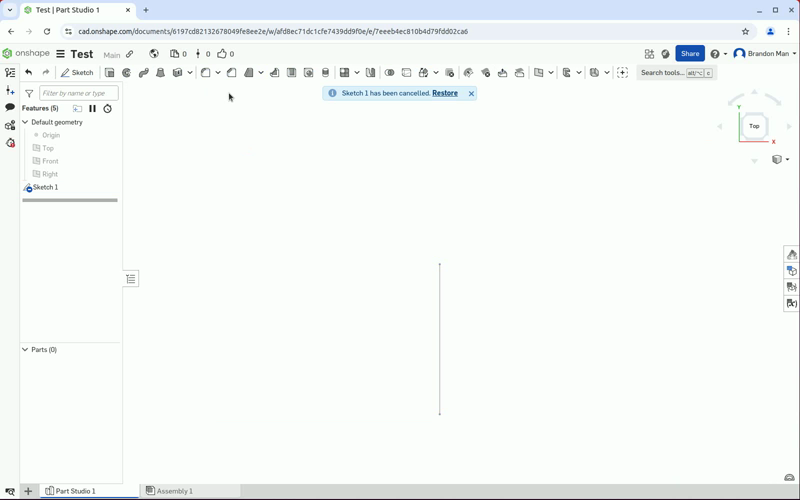
key(shift+s)
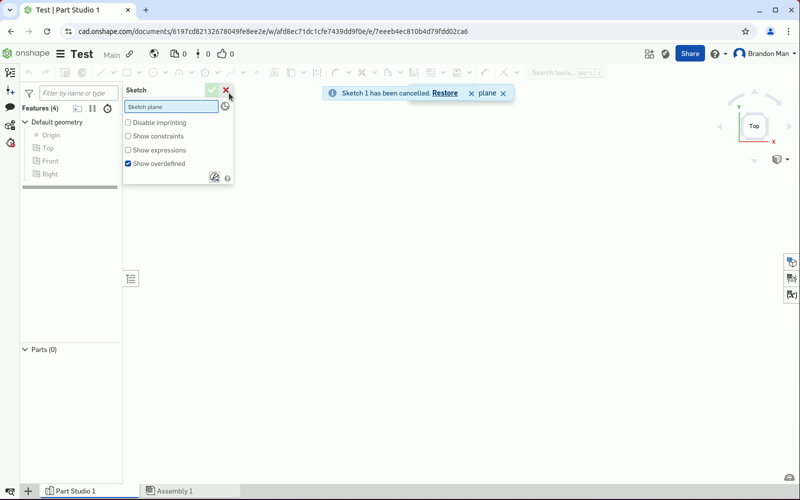
mouse_move(73, 150)
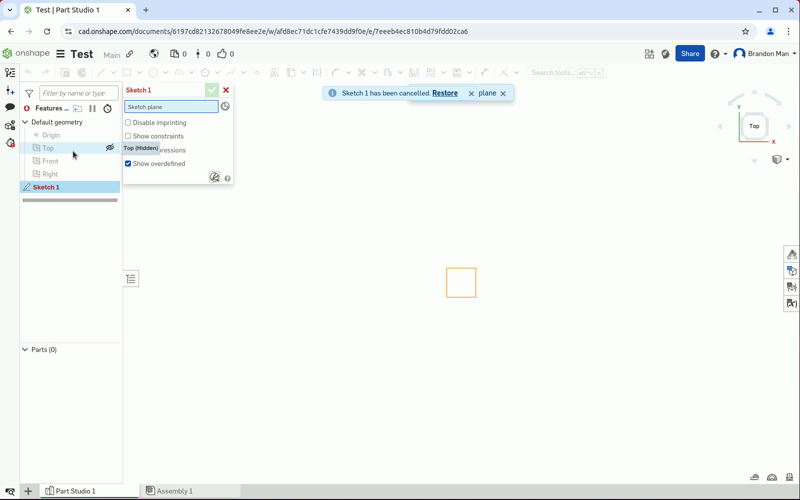
click(73, 150)
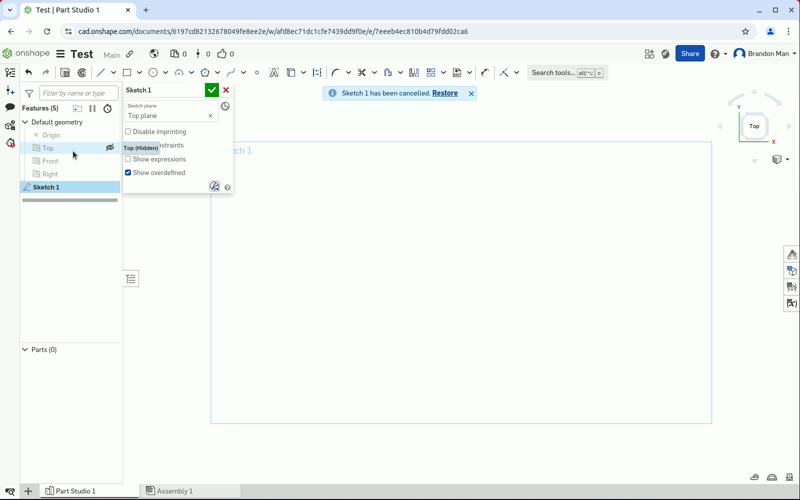
mouse_move(73, 352)
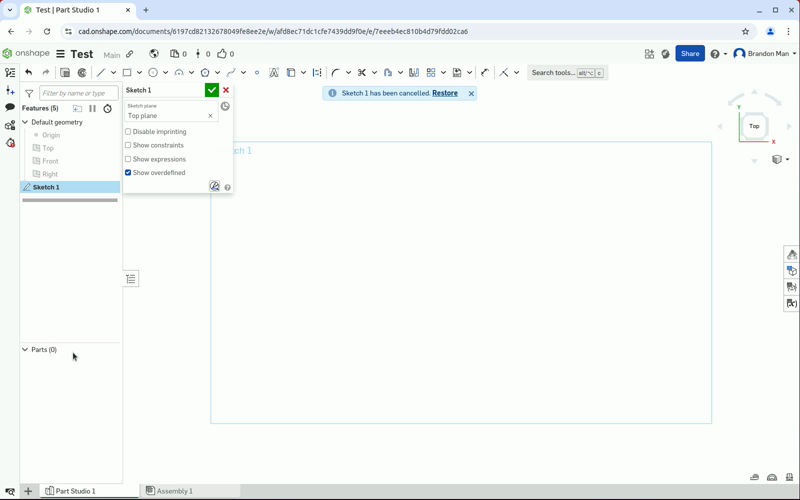
key(y)
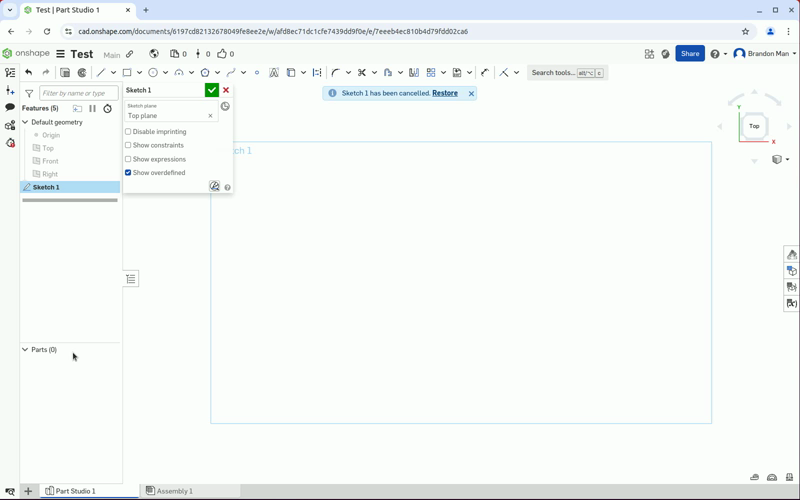
key(l)
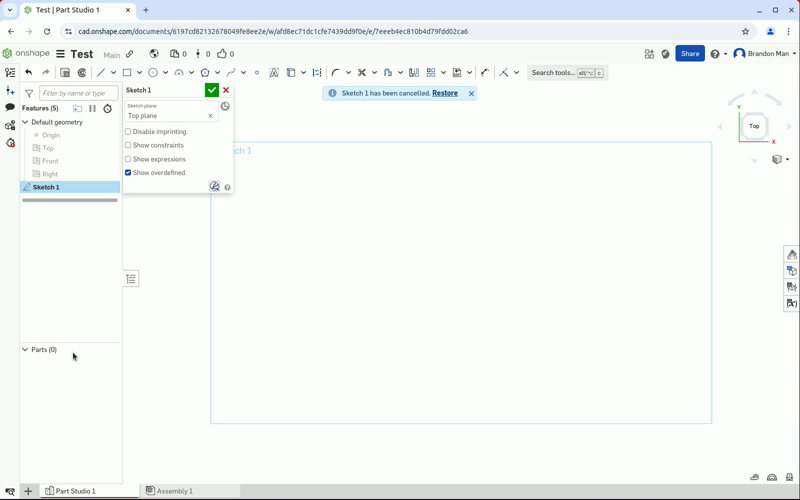
key_down(shift)
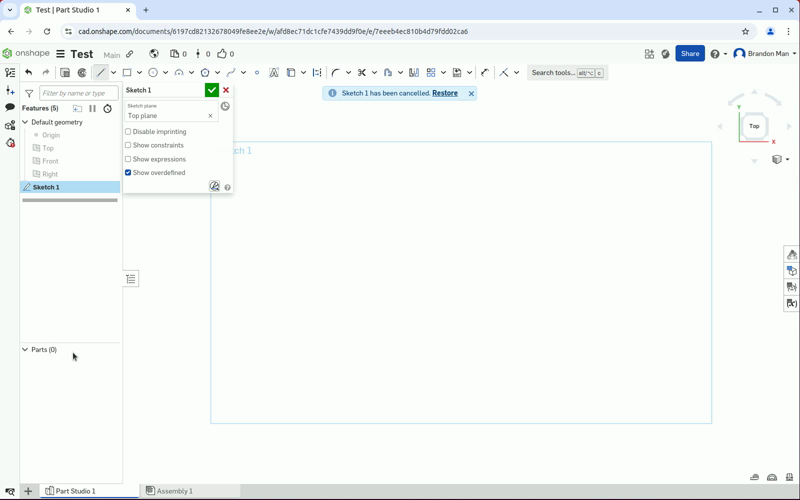
mouse_move(406, 318)
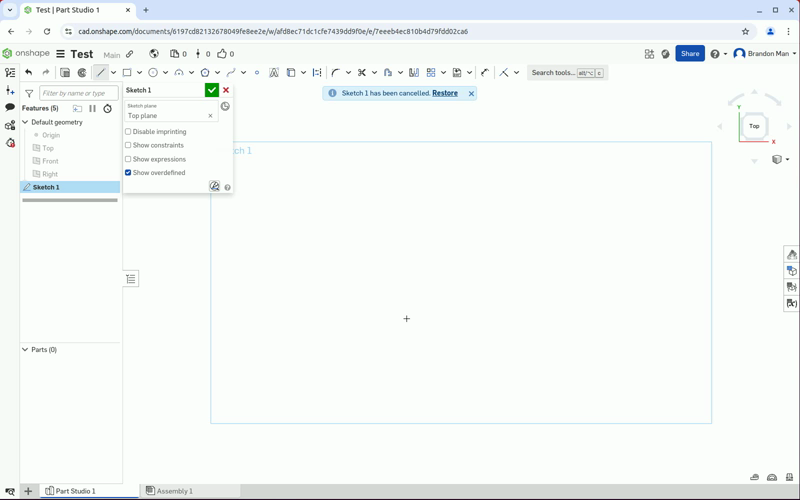
click(406, 318)
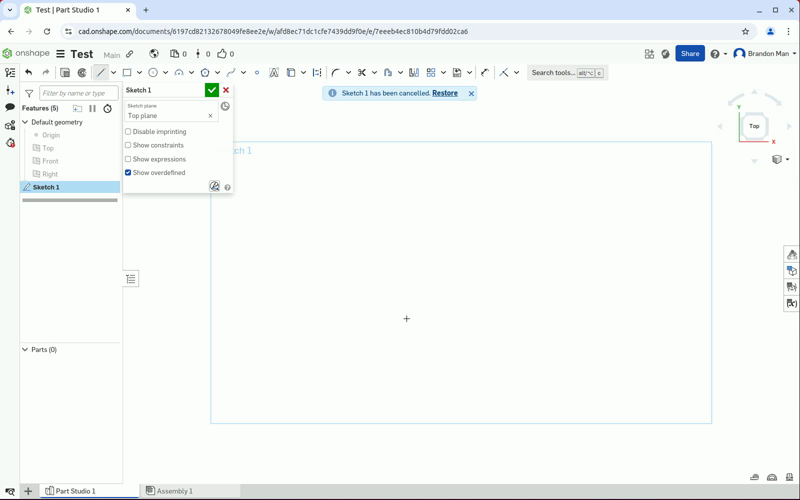
key_up(shift)
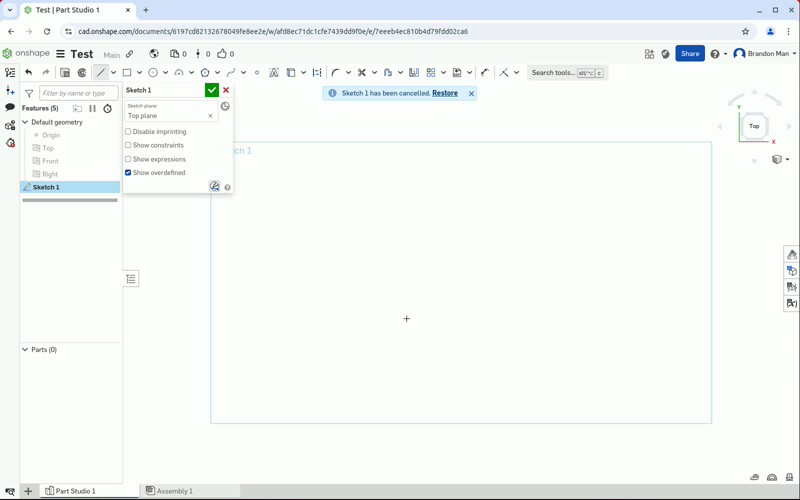
key_down(shift)
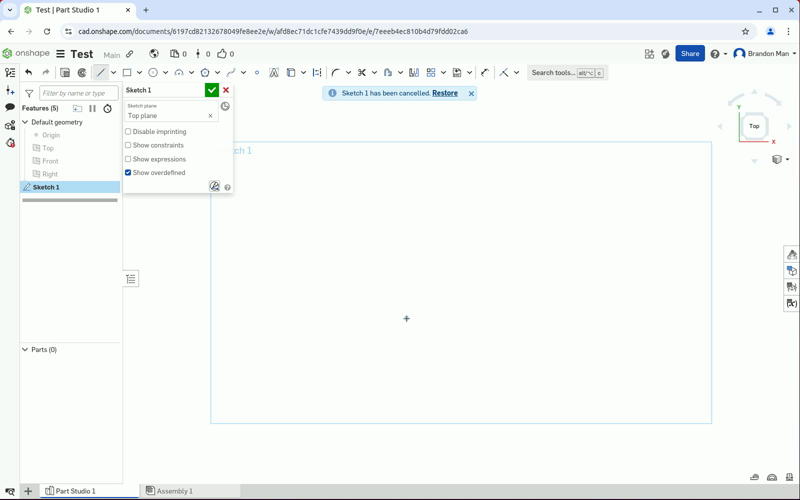
mouse_move(572, 318)
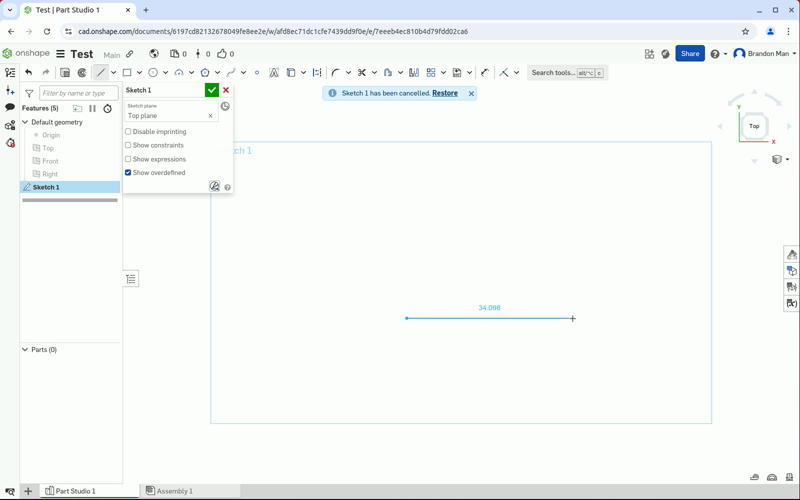
click(572, 318)
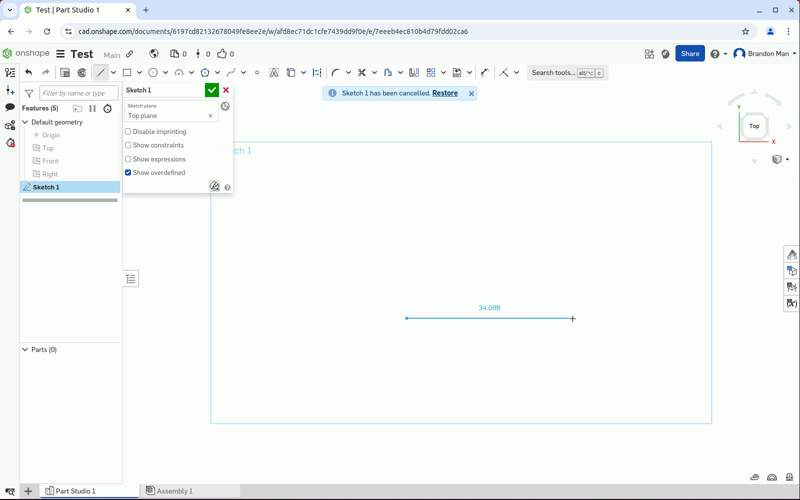
key_up(shift)
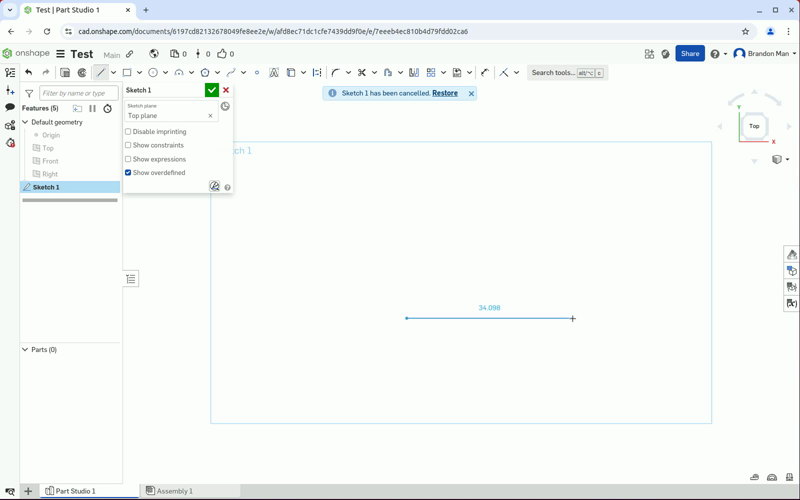
key_down(shift)
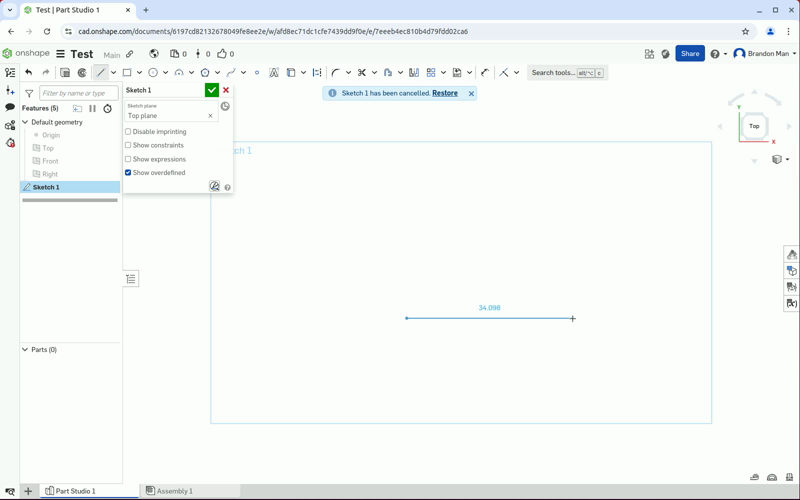
mouse_move(572, 244)
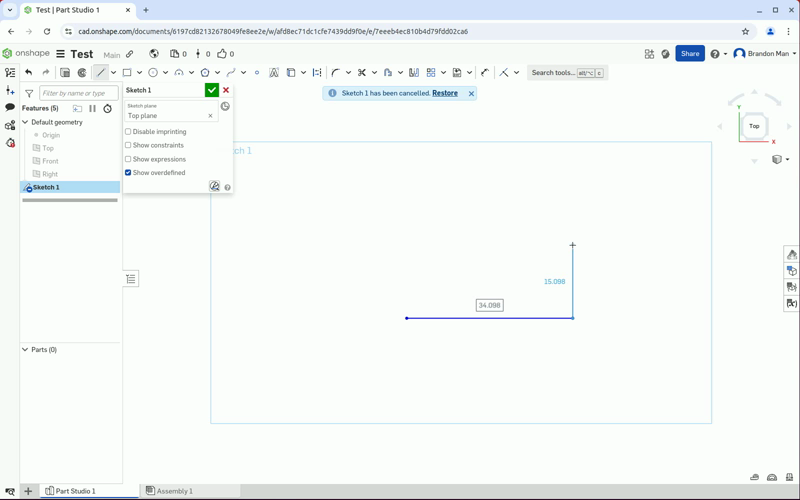
click(572, 244)
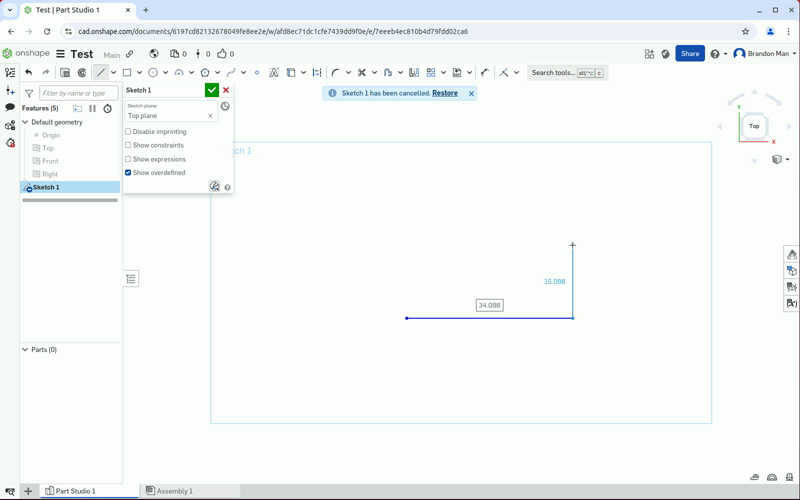
key_up(shift)
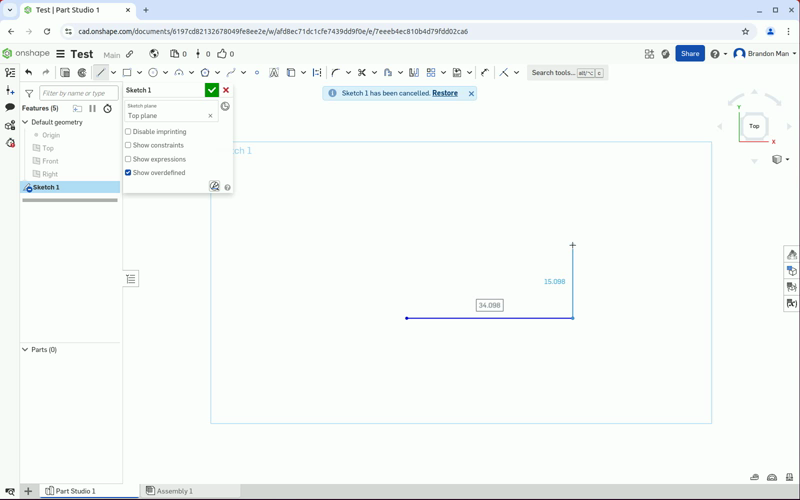
key_down(shift)
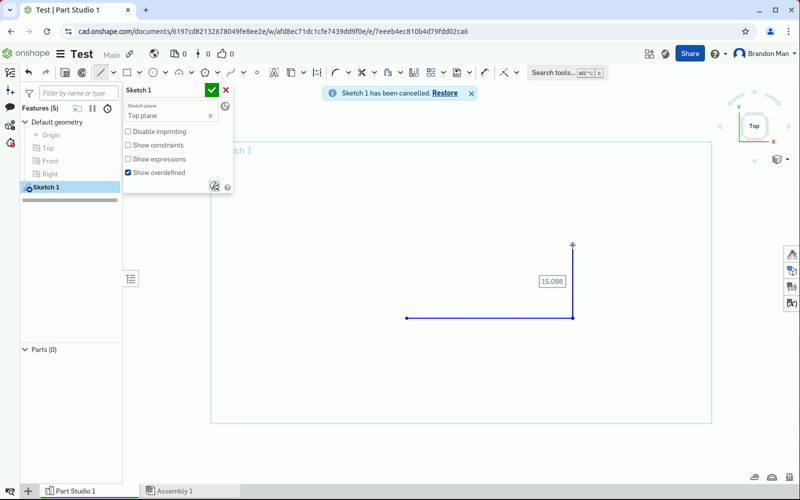
mouse_move(406, 244)
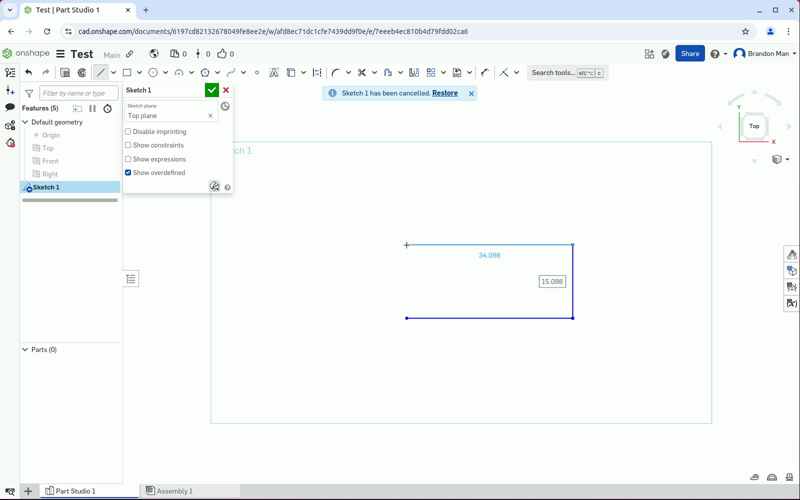
click(406, 244)
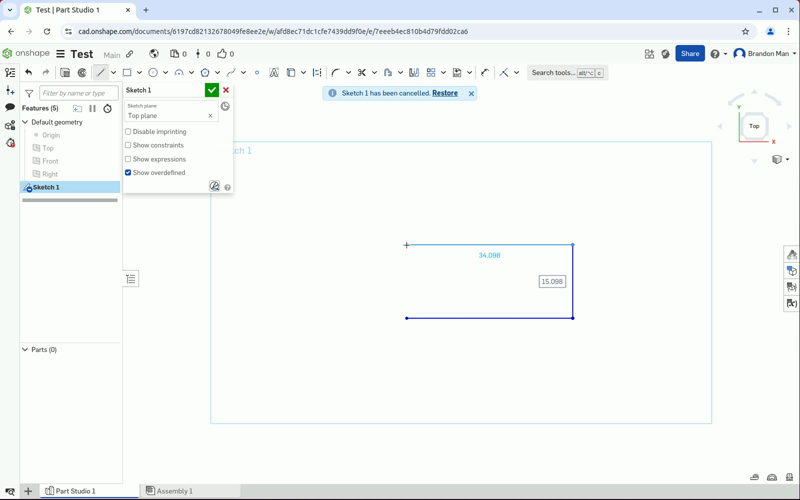
key_up(shift)
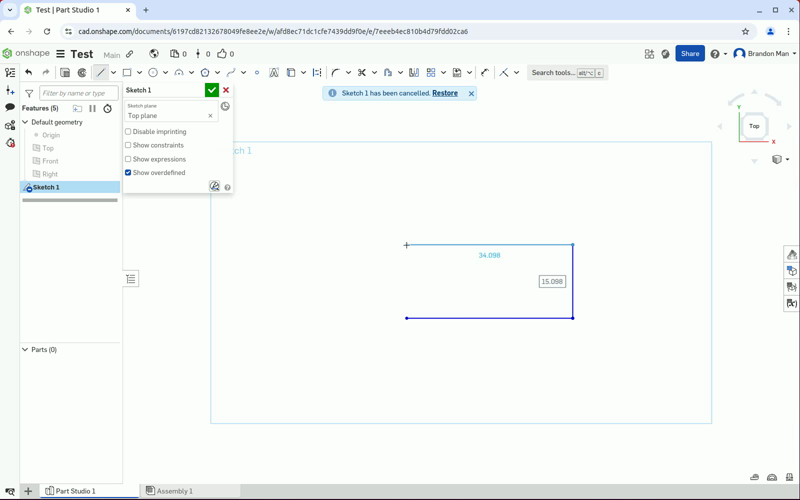
key_down(shift)
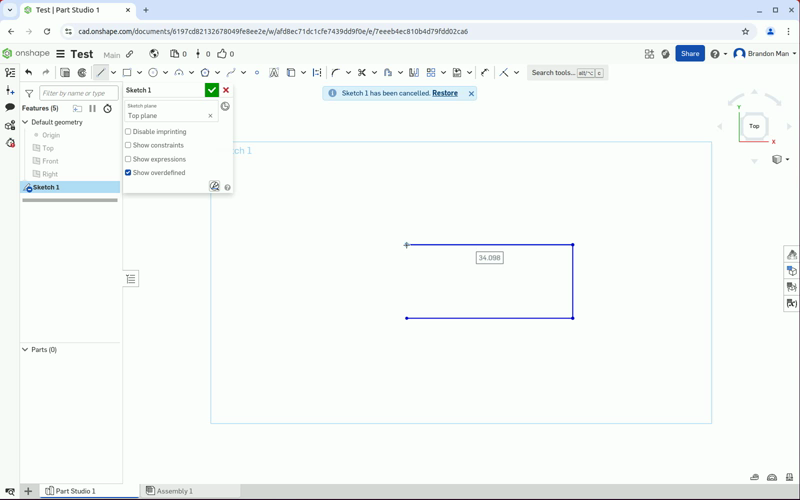
mouse_move(436, 244)
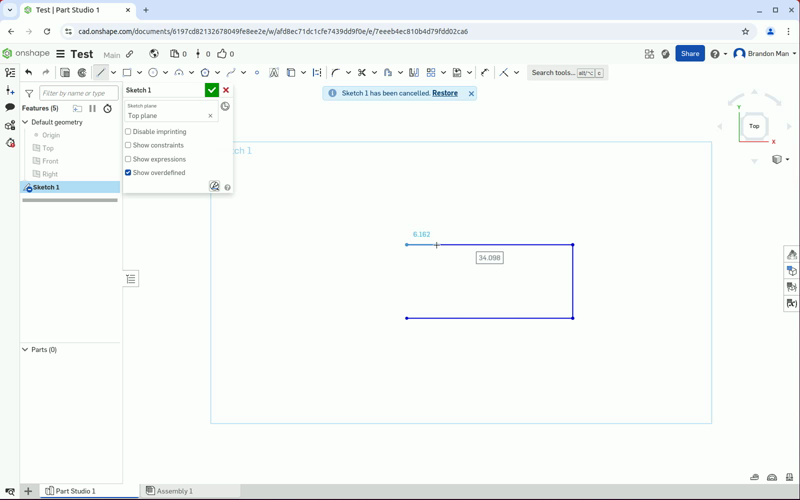
mouse_move(406, 253)
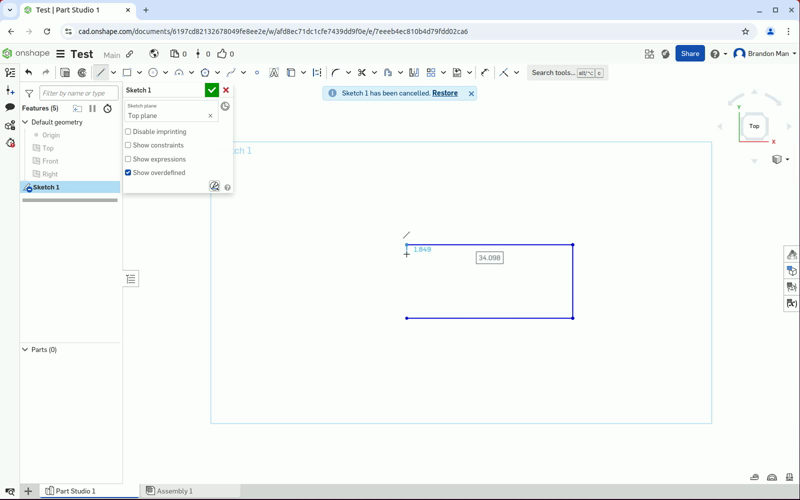
click(406, 253)
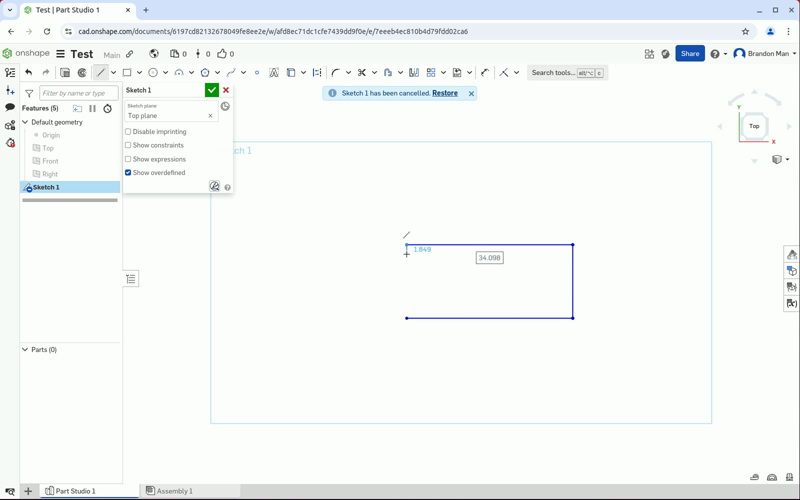
key_up(shift)
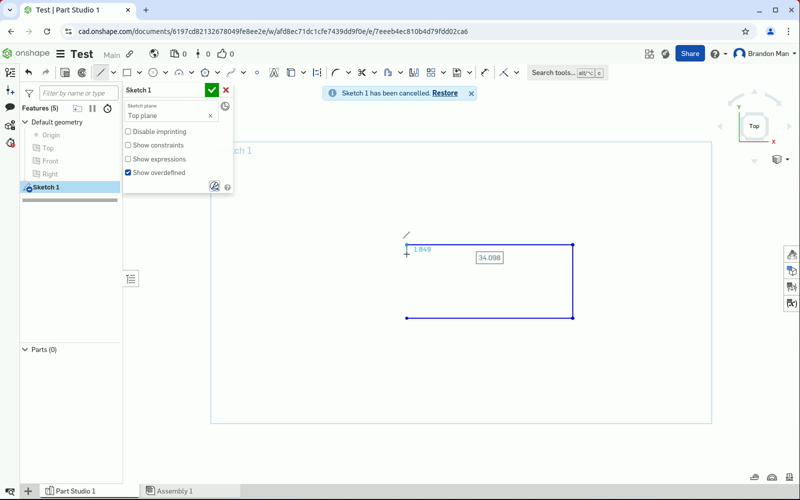
key_down(shift)
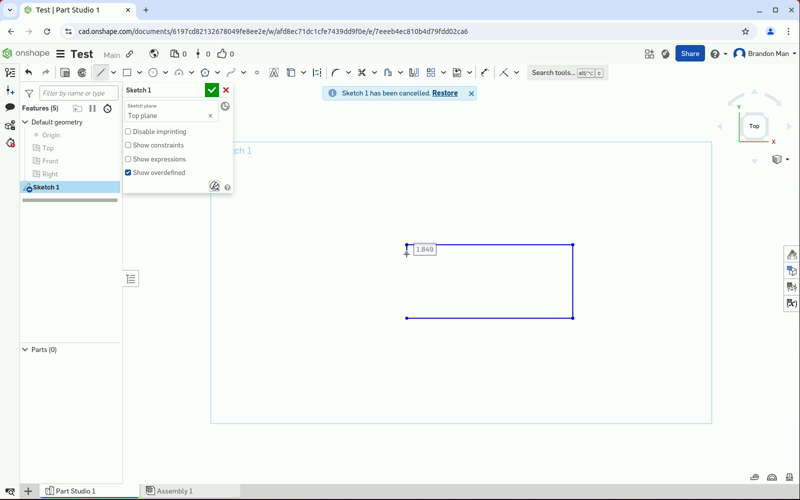
mouse_move(536, 253)
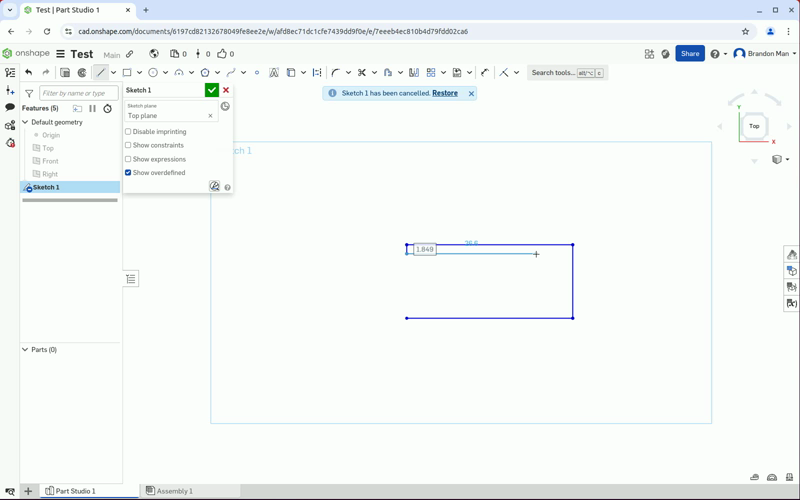
click(536, 253)
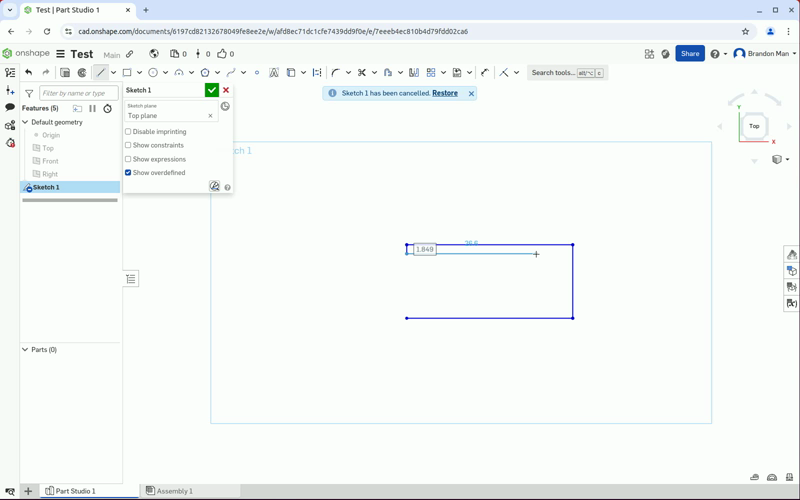
key_up(shift)
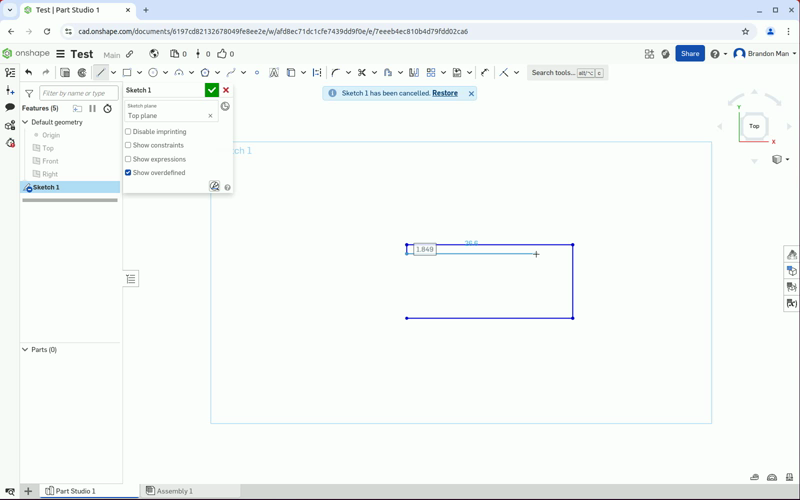
key_down(shift)
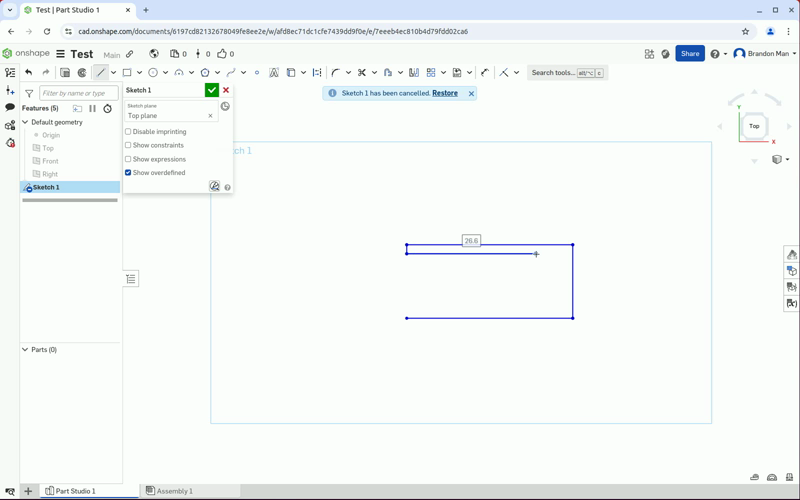
mouse_move(566, 253)
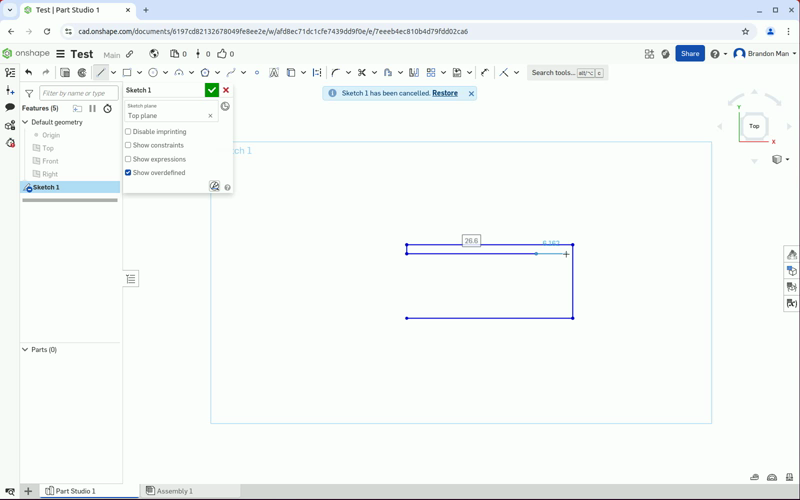
mouse_move(536, 309)
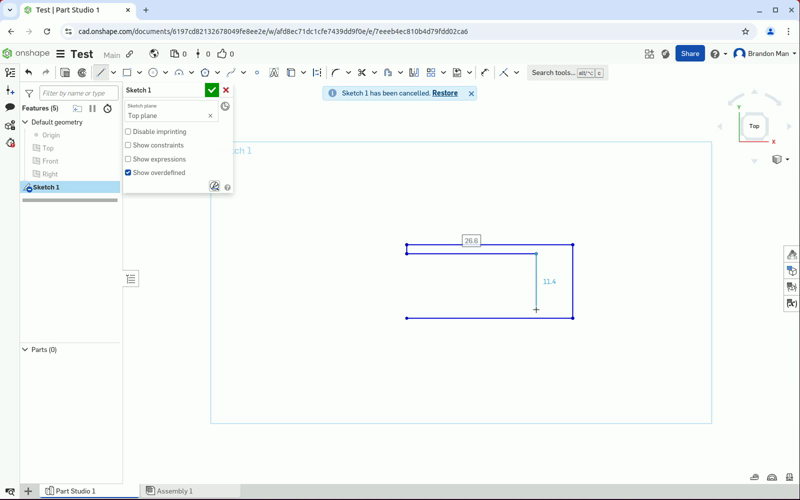
click(536, 309)
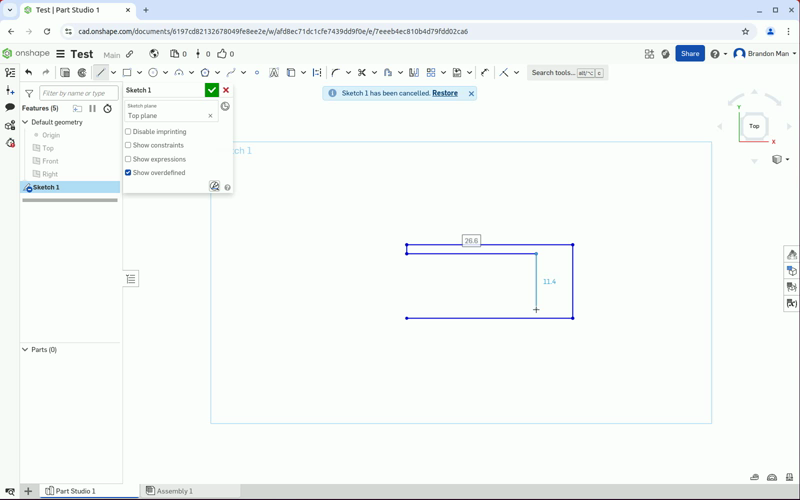
key_up(shift)
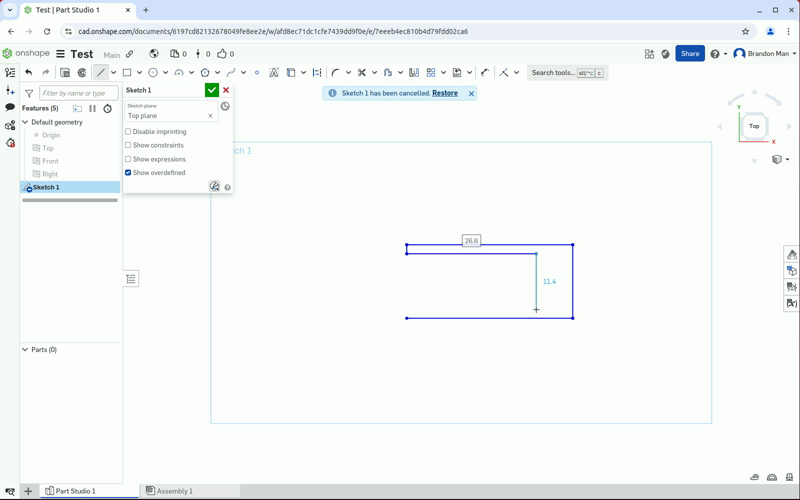
key_down(shift)
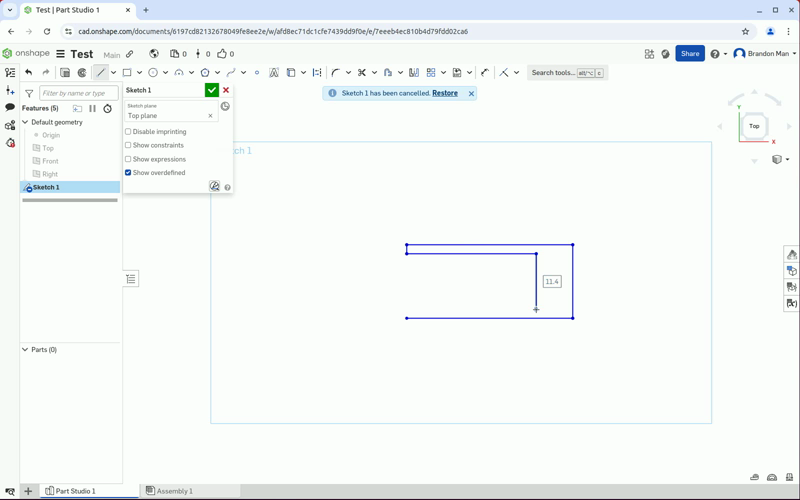
mouse_move(406, 309)
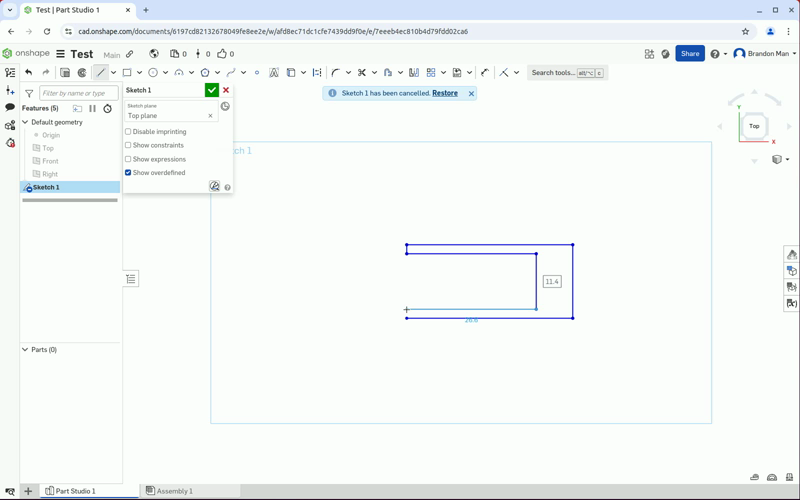
click(406, 309)
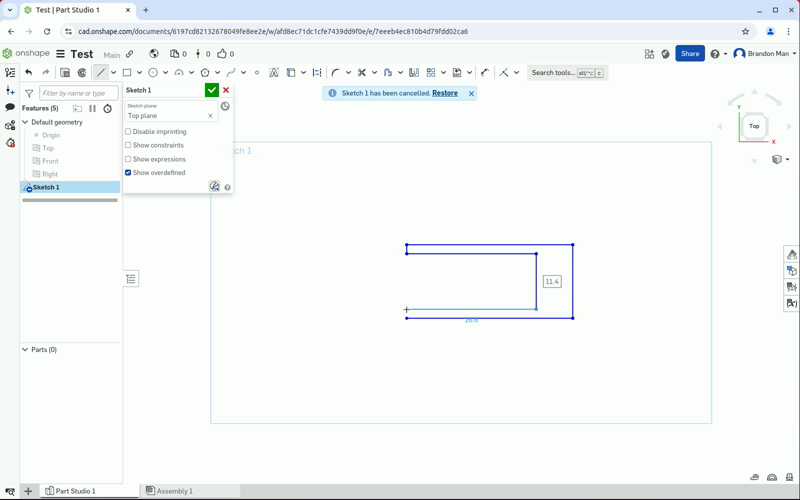
key_up(shift)
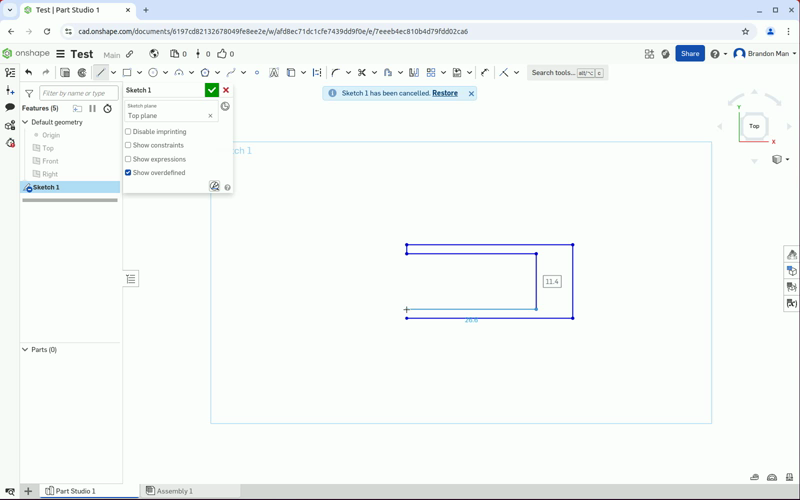
mouse_move(436, 309)
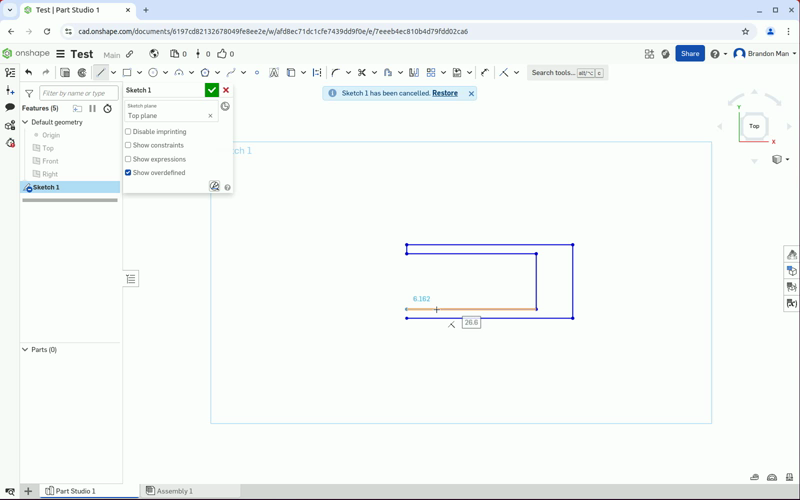
key_down(shift)
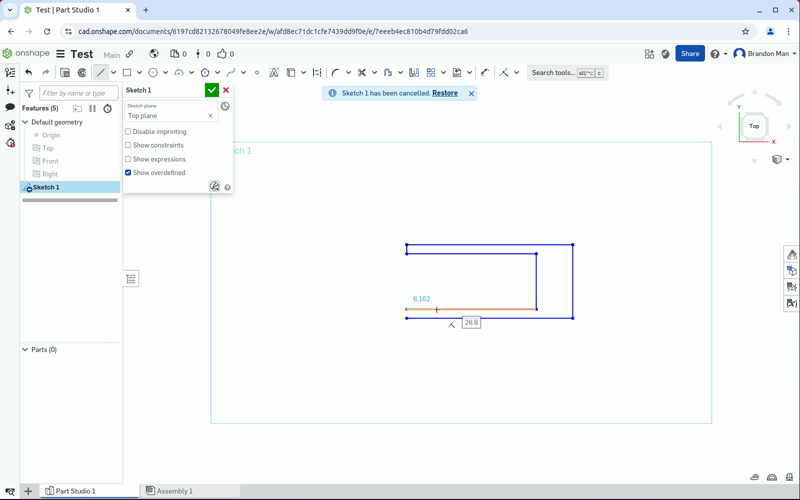
mouse_move(406, 318)
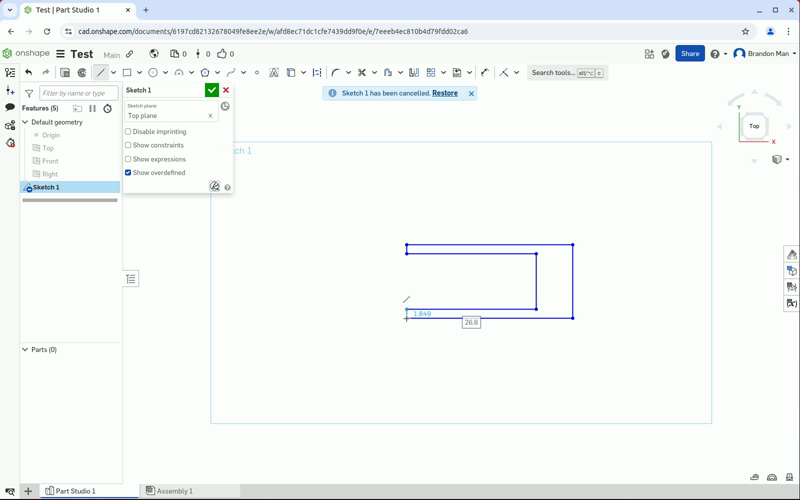
key_up(shift)
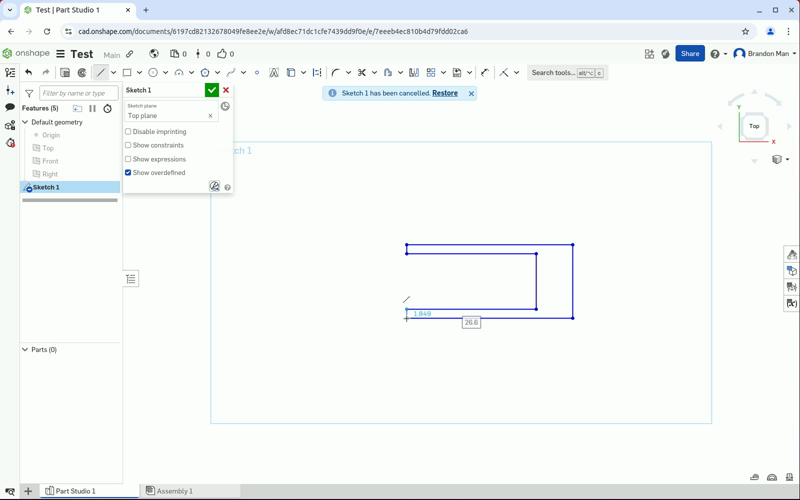
click(406, 318)
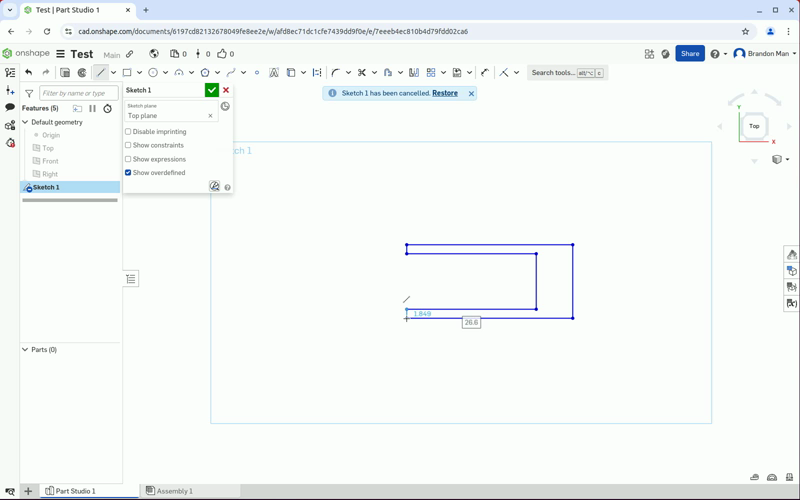
key(esc)
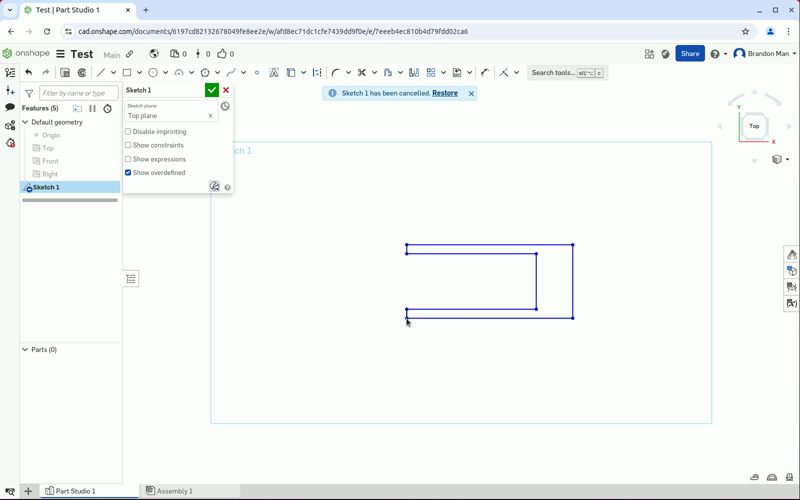
key(l)
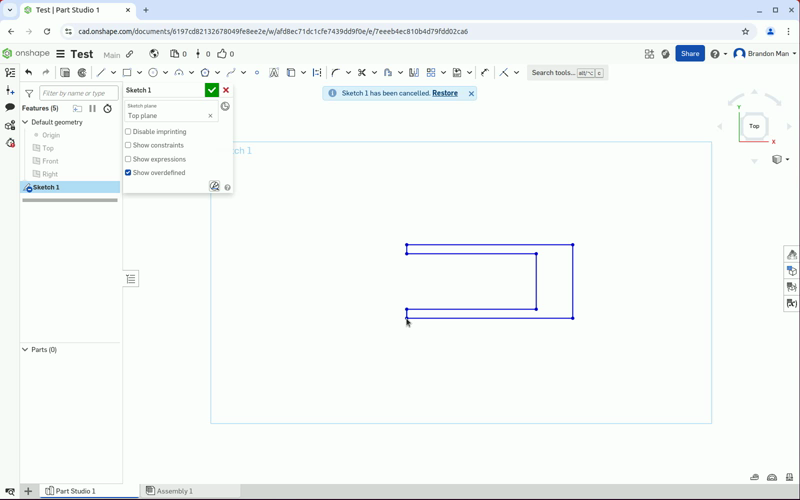
key_down(shift)
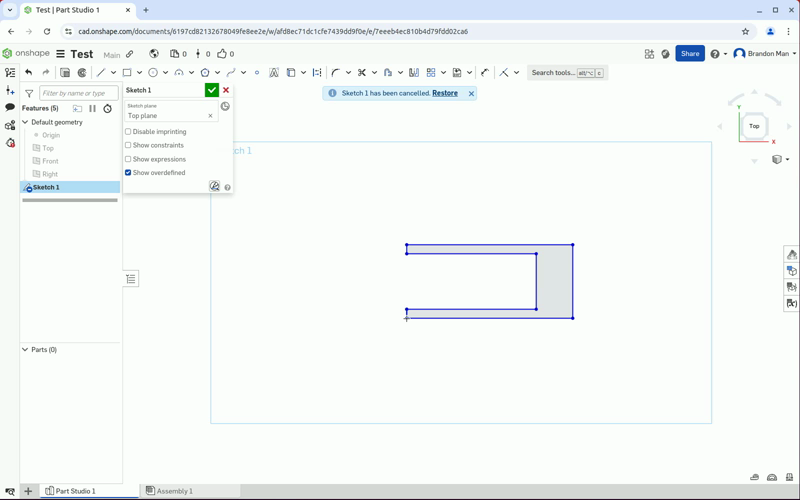
mouse_move(558, 309)
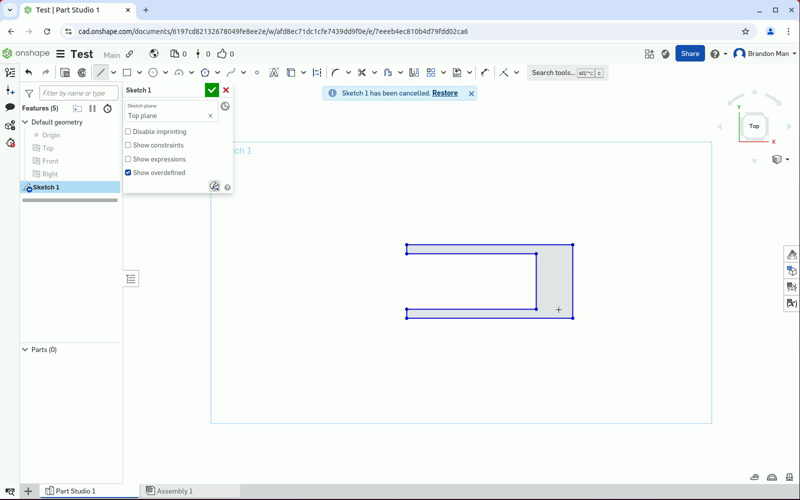
click(558, 309)
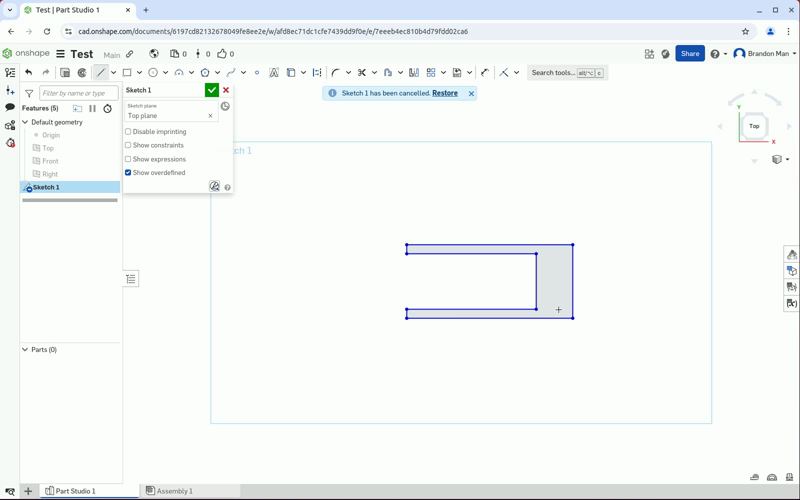
key_up(shift)
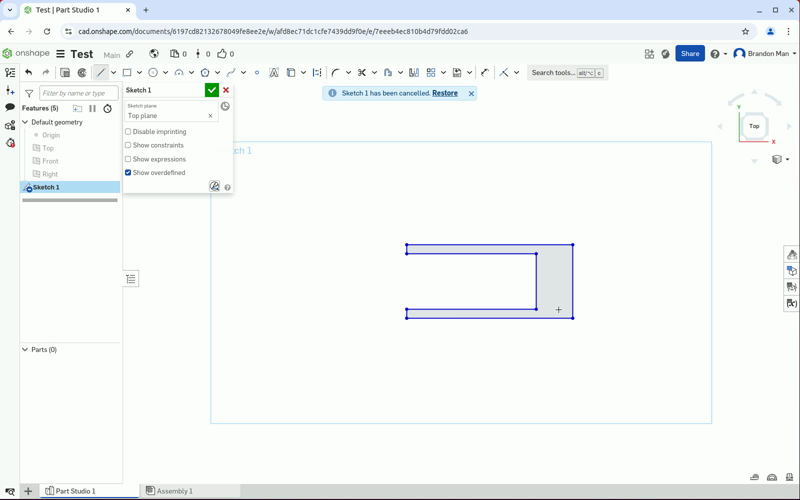
key_down(shift)
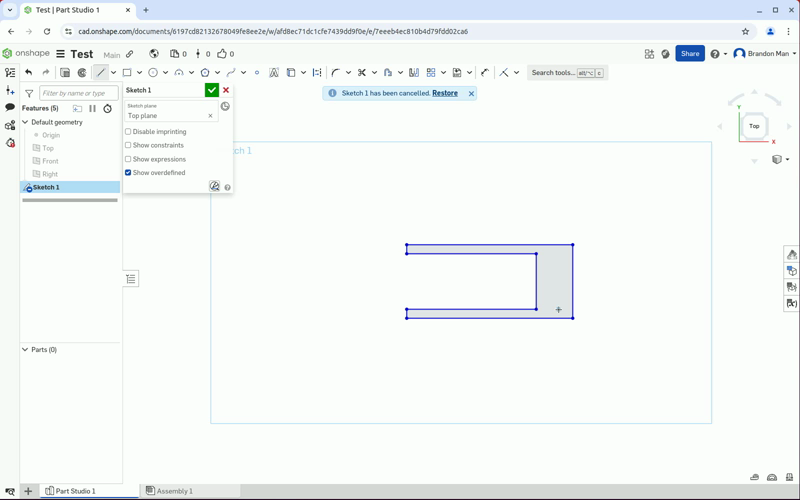
mouse_move(588, 309)
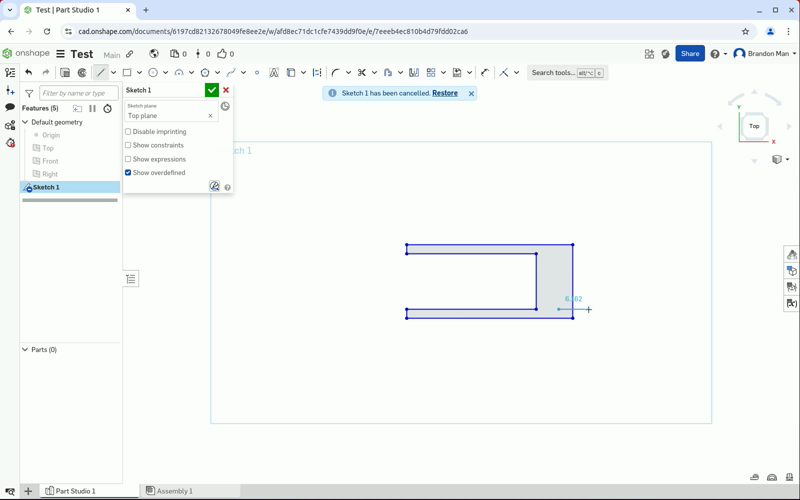
mouse_move(567, 309)
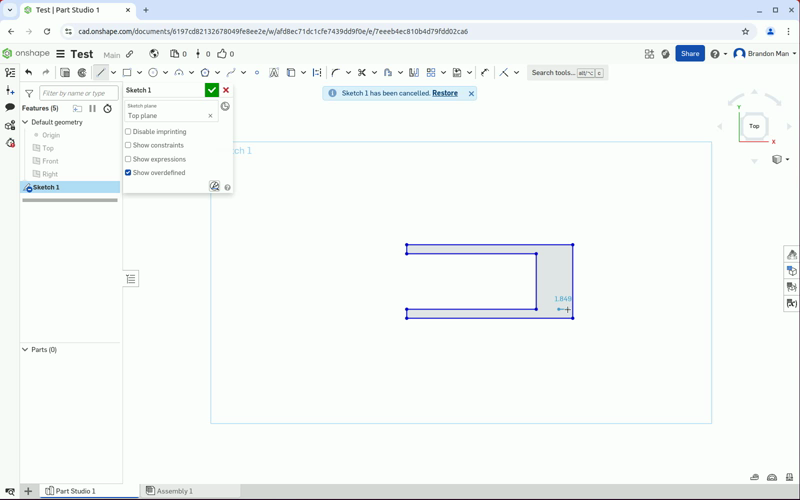
click(567, 309)
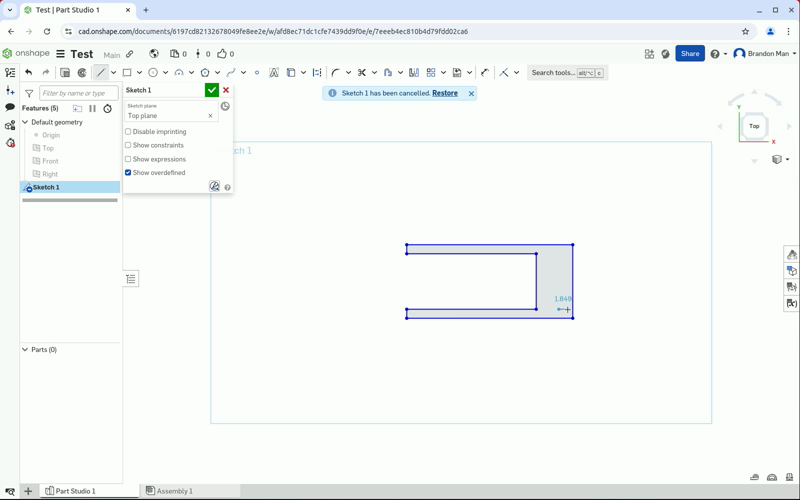
key_up(shift)
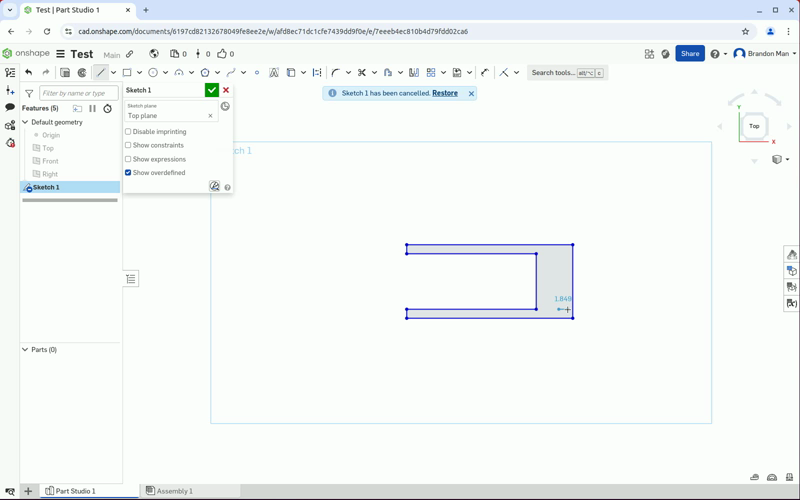
key_down(shift)
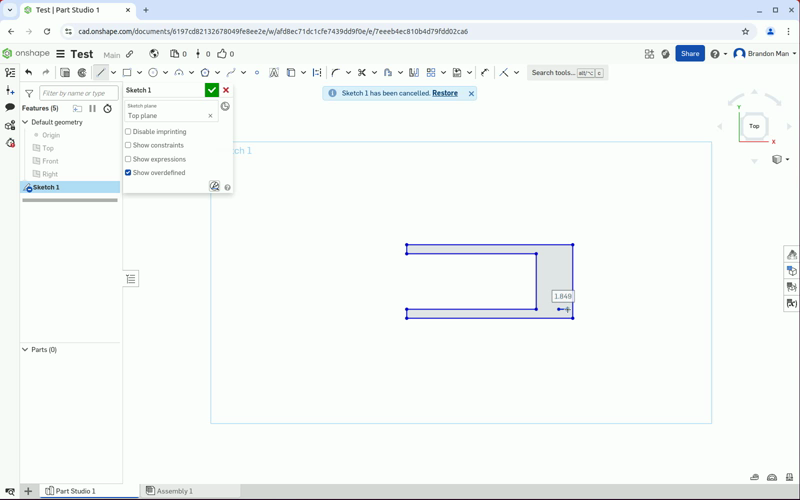
mouse_move(589, 309)
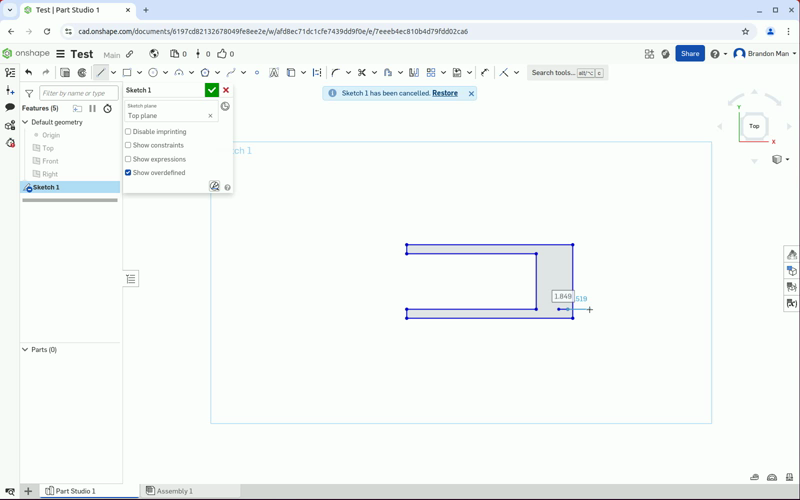
mouse_move(567, 253)
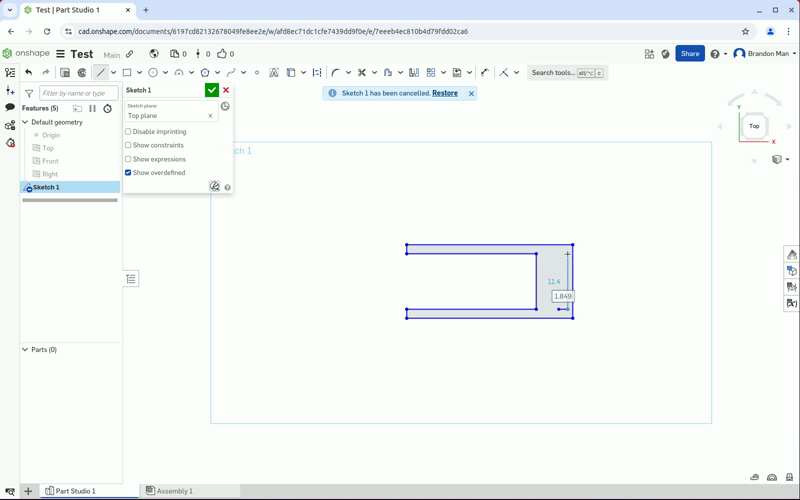
click(567, 253)
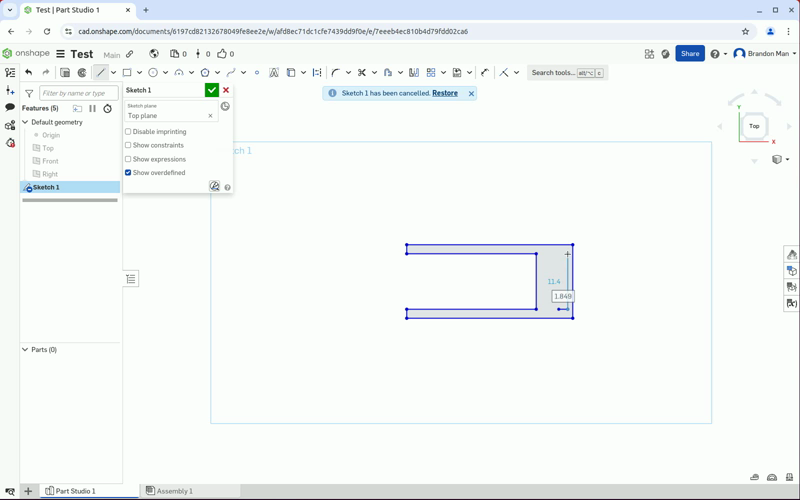
key_up(shift)
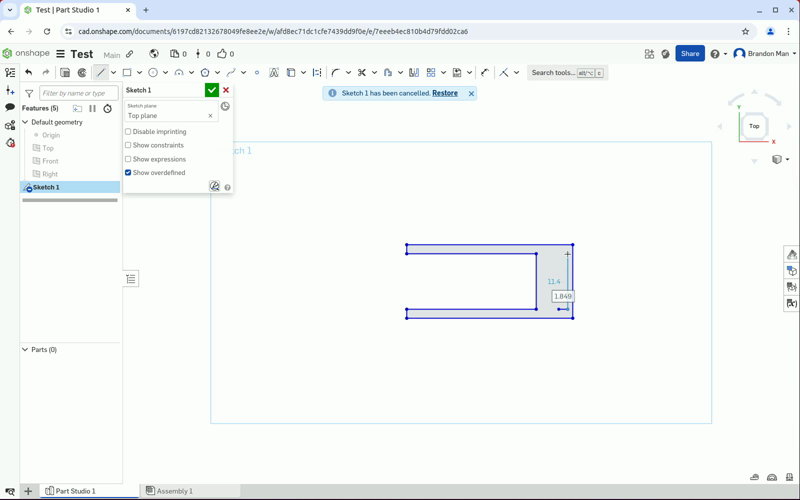
key_down(shift)
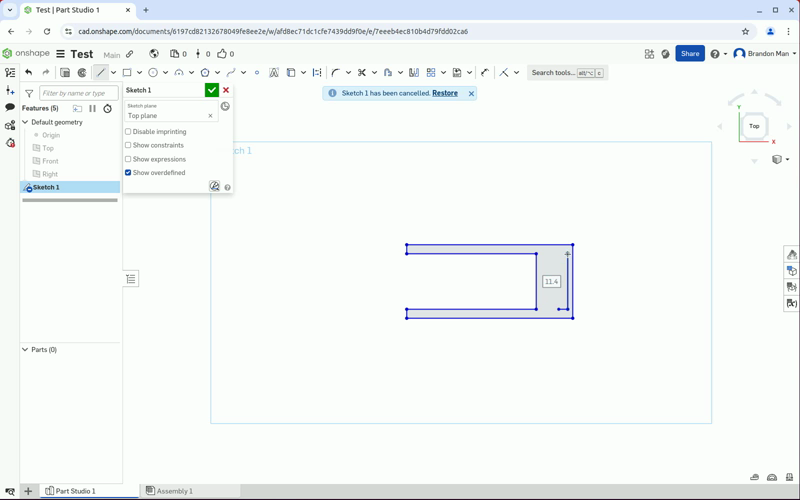
mouse_move(589, 253)
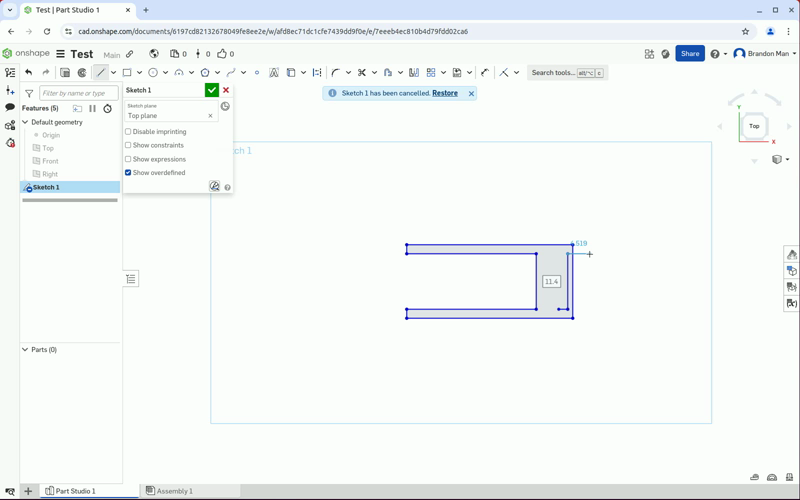
mouse_move(558, 253)
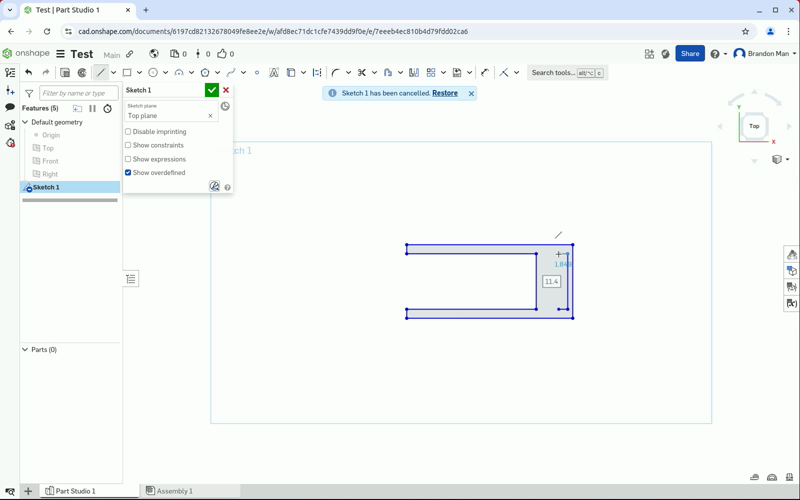
click(558, 253)
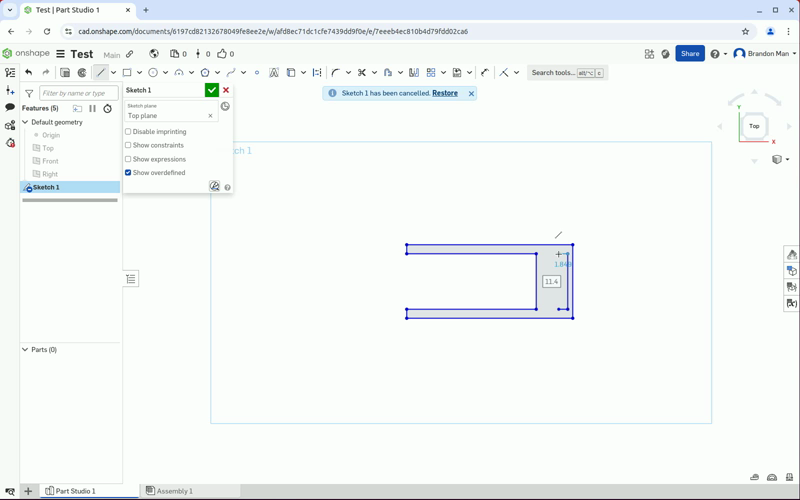
key_up(shift)
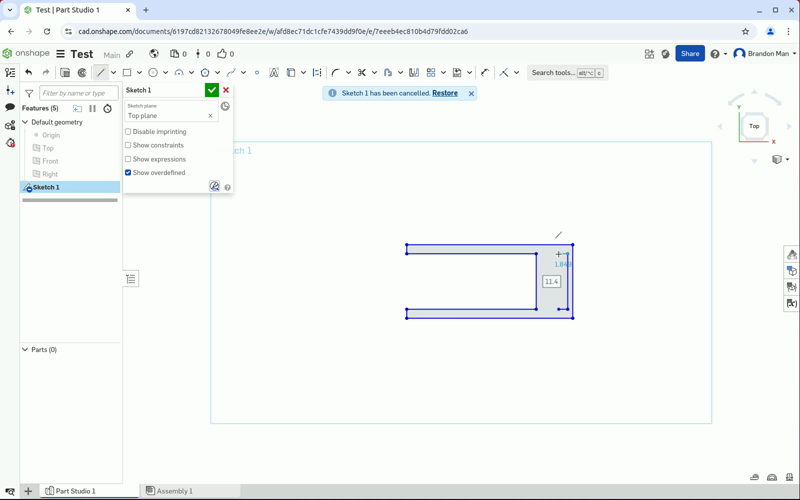
mouse_move(588, 253)
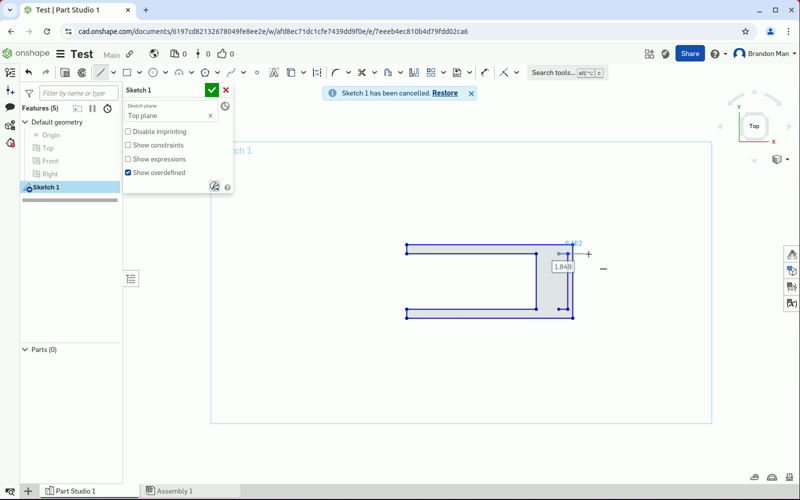
key_down(shift)
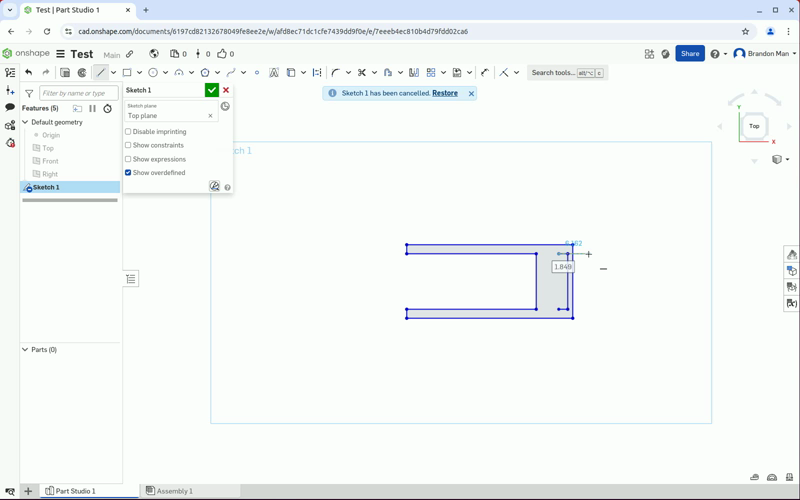
mouse_move(558, 309)
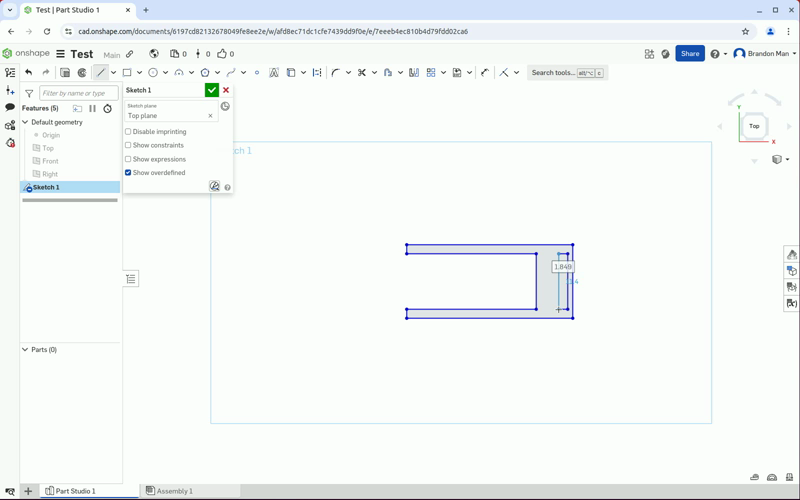
key_up(shift)
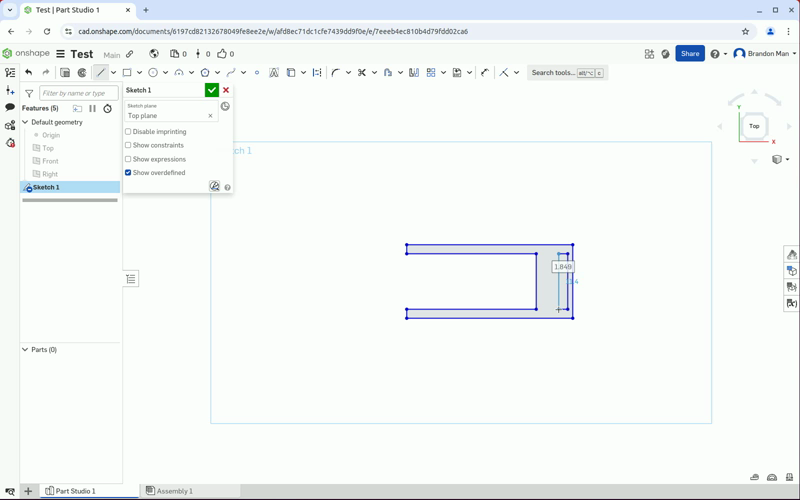
click(558, 309)
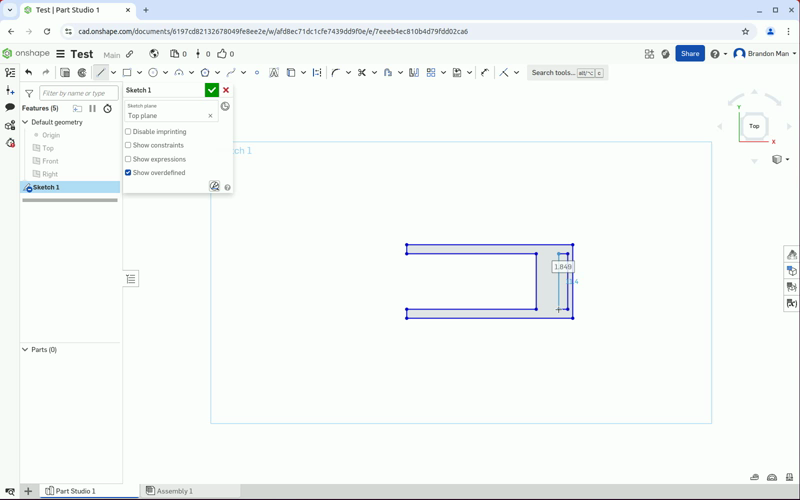
key(esc)
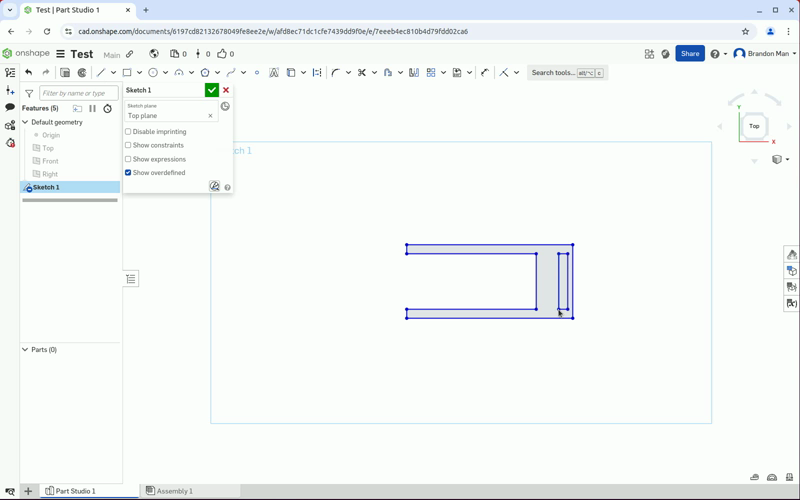
mouse_move(546, 293)
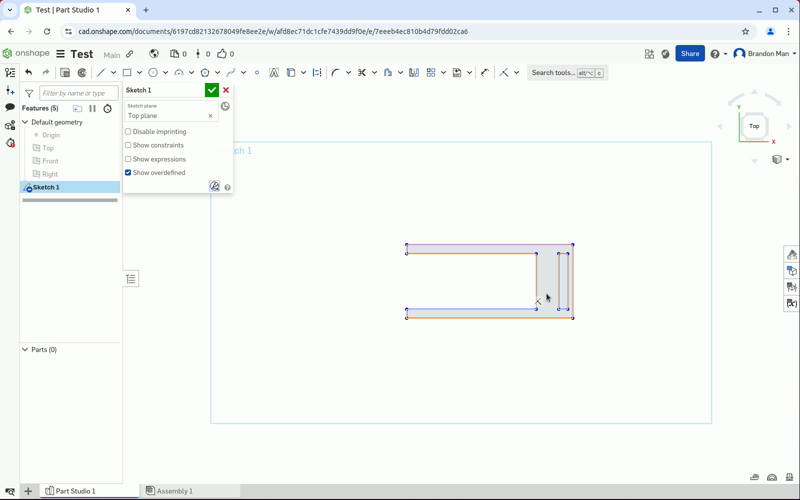
click(546, 293)
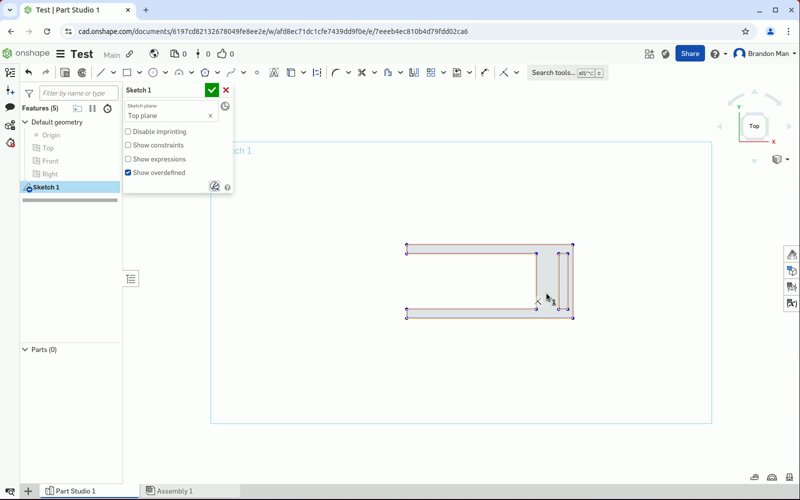
mouse_move(73, 352)
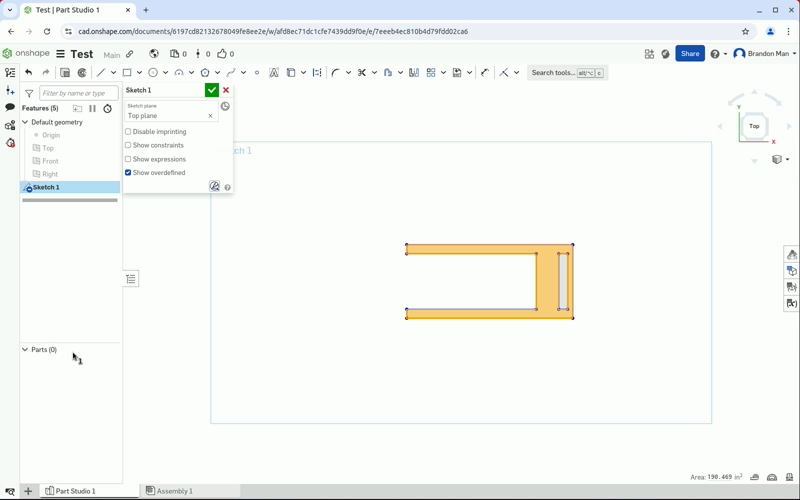
key(shift+y)
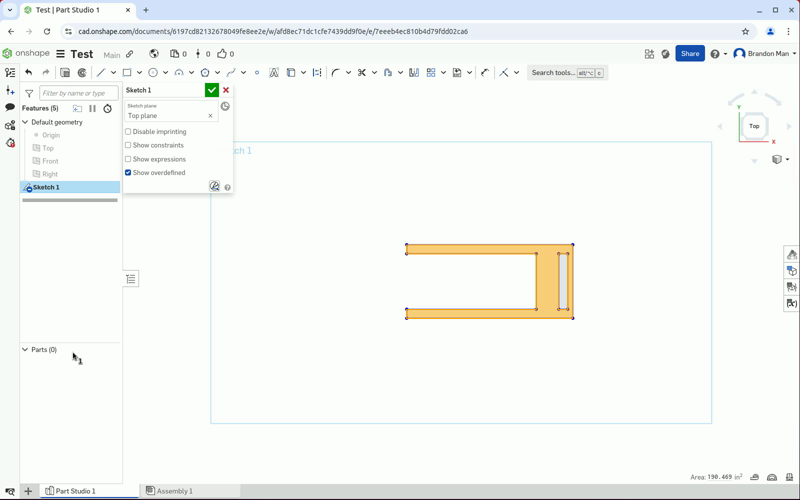
key(shift+e)
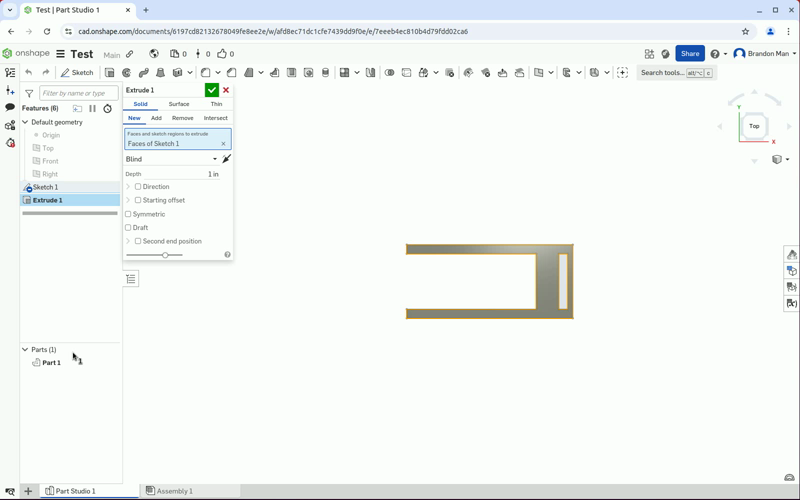
mouse_move(143, 106)
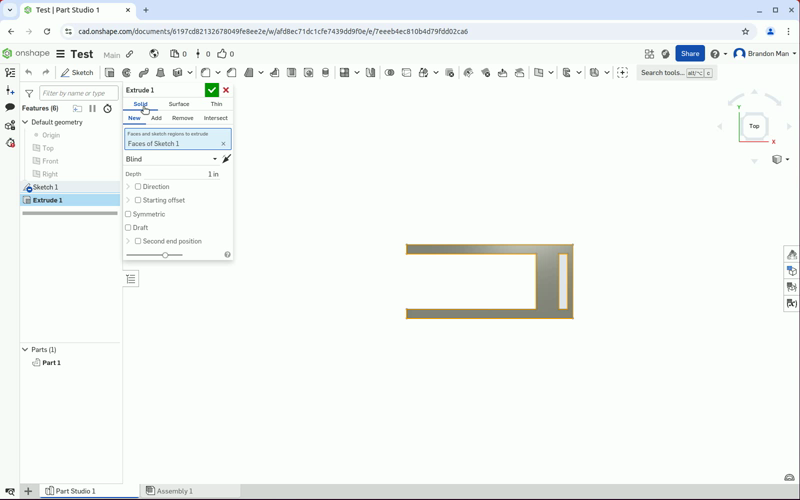
click(143, 106)
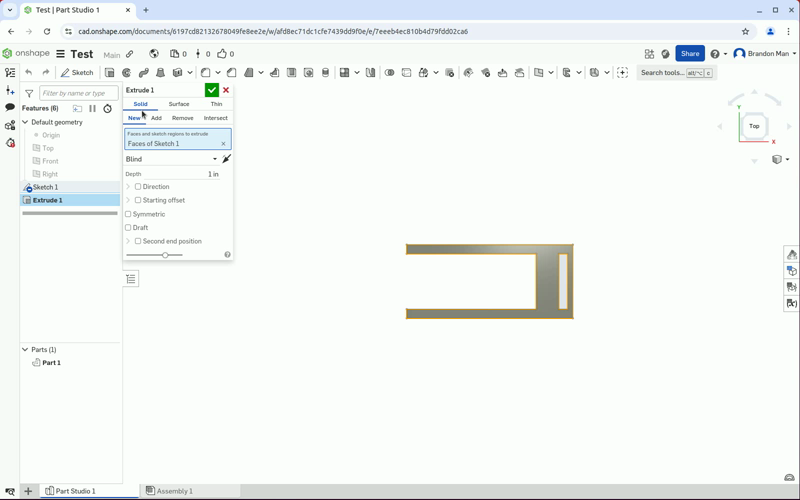
mouse_move(137, 120)
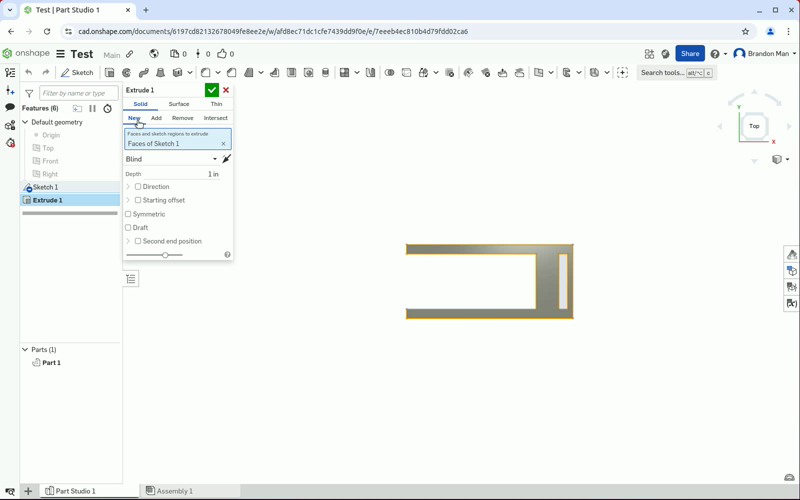
click(137, 120)
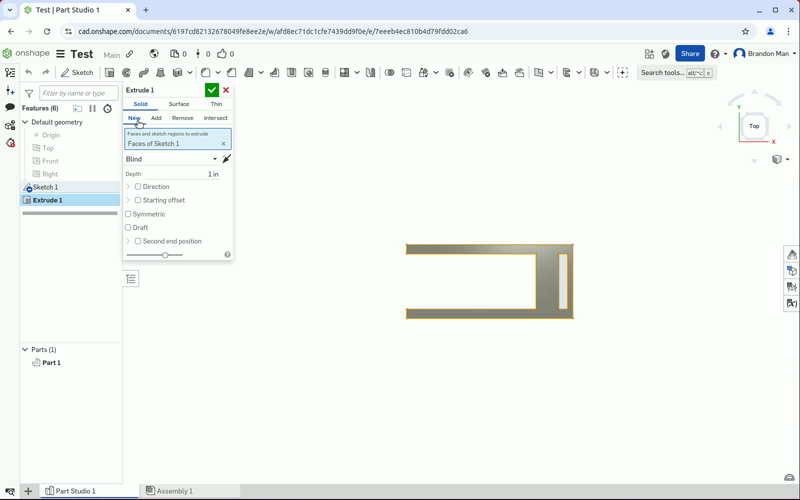
key(tab, 4)
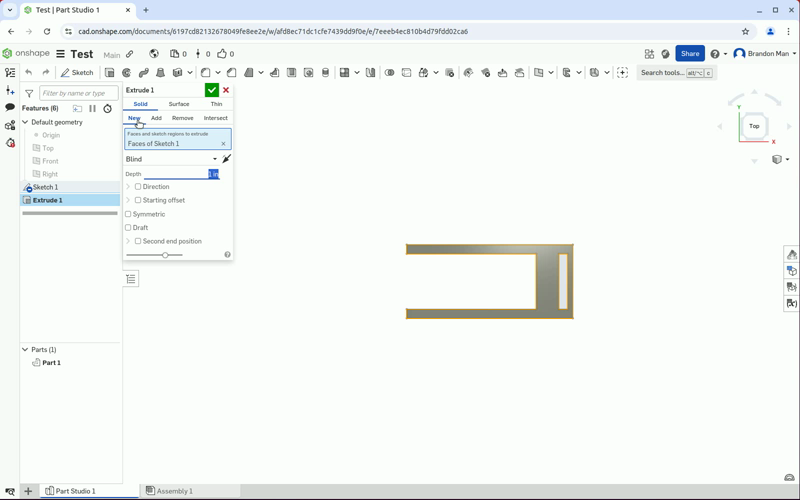
text(7.702)
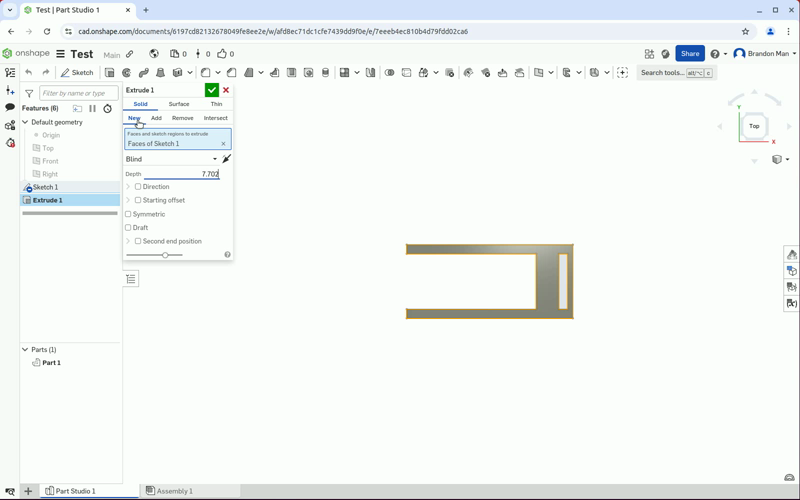
key(tab, 3)
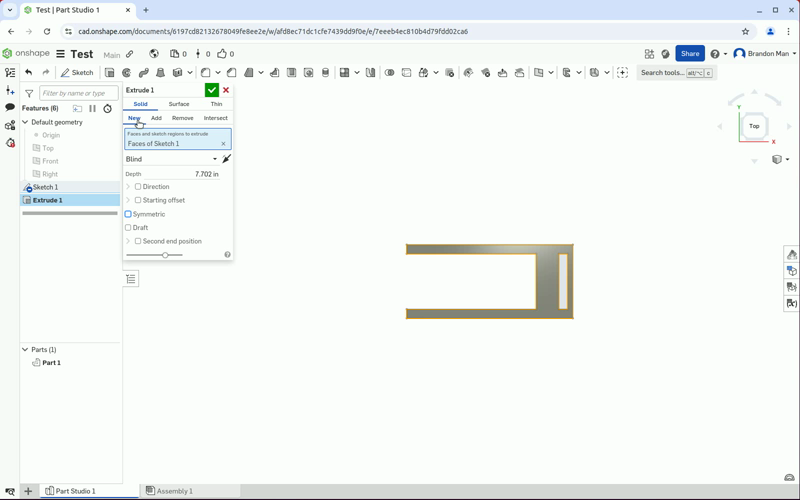
key(space)
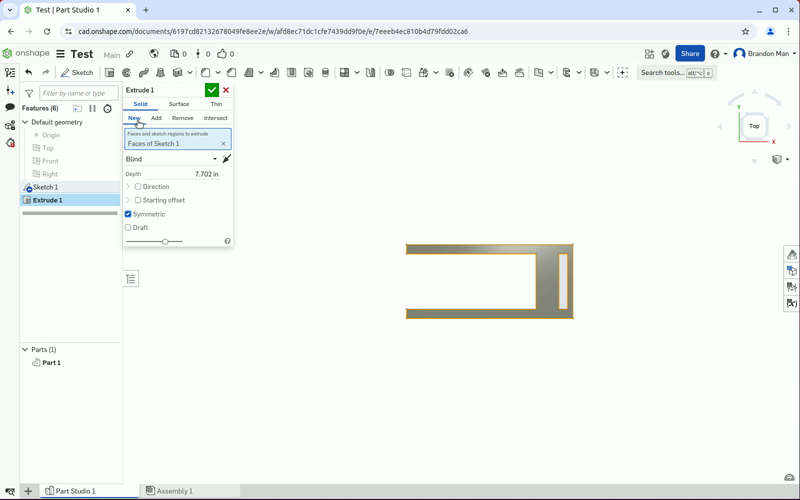
key(enter)
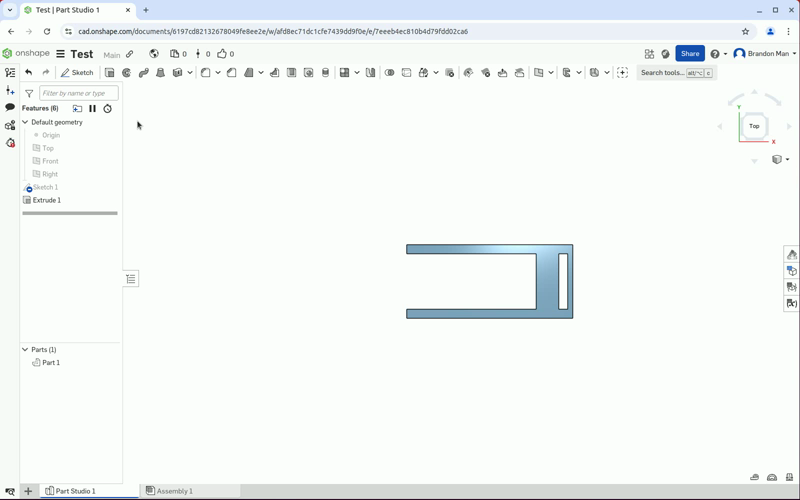
key(shift+h)
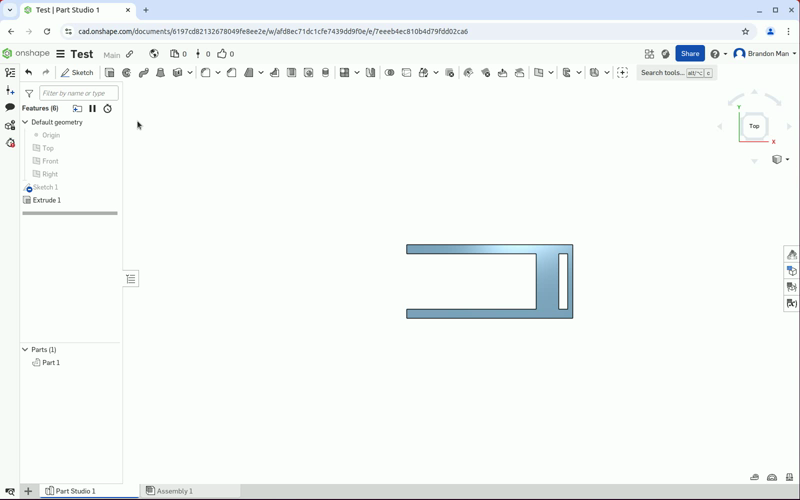
key(shift+h)
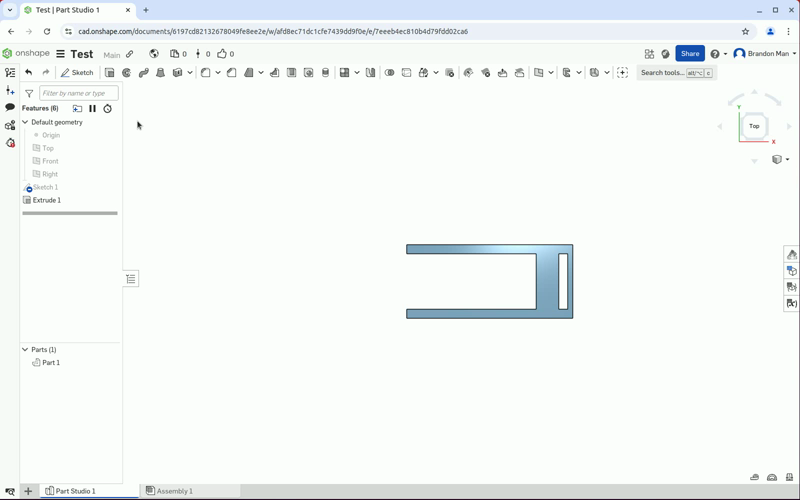
mouse_move(73, 189)
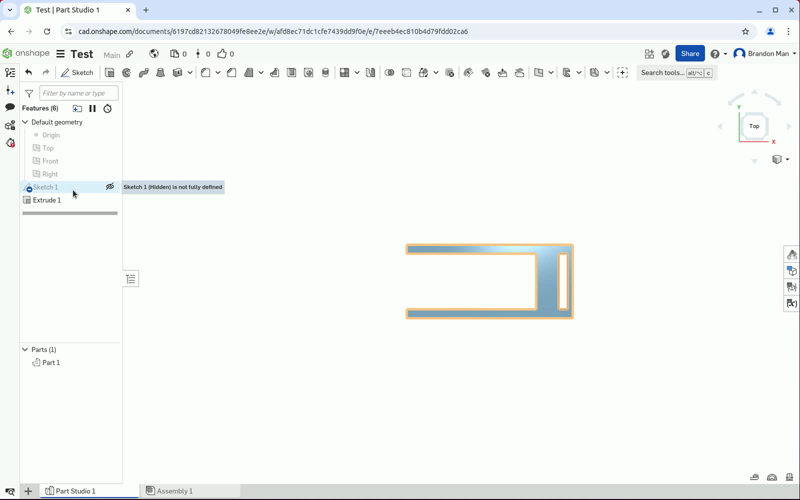
click(73, 189)
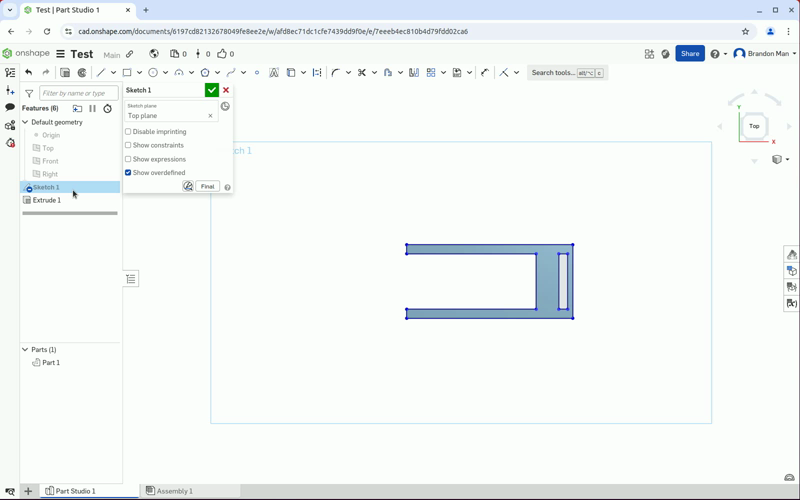
mouse_move(229, 92)
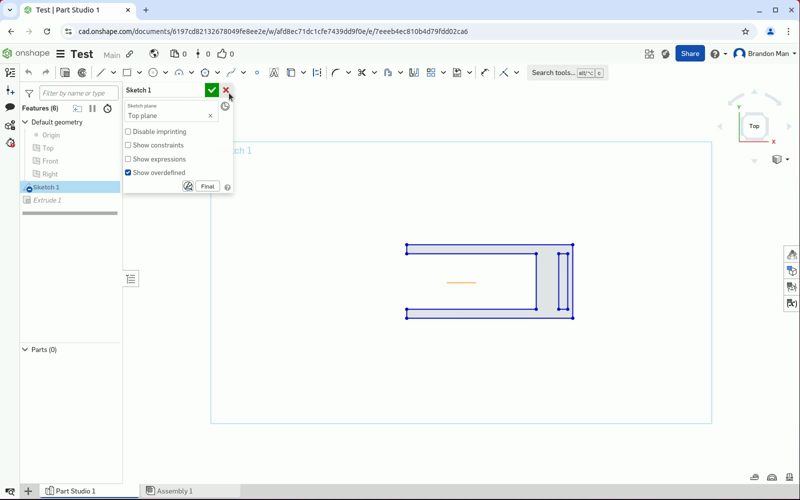
click(229, 92)
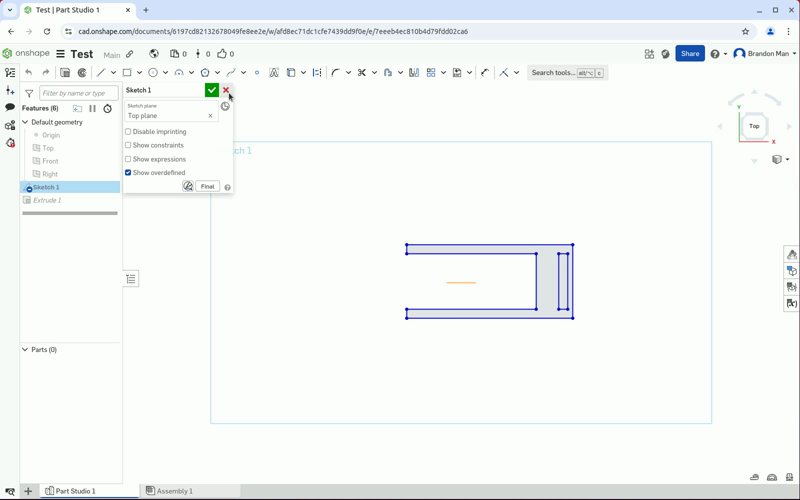
key(shift+s)
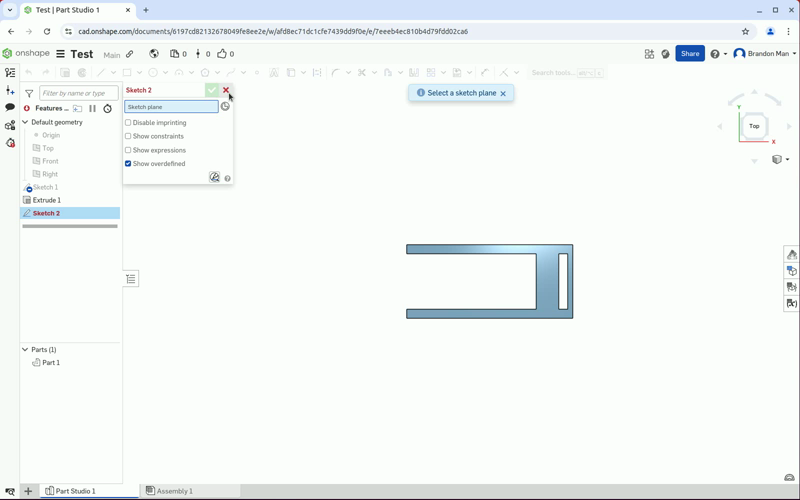
mouse_move(73, 150)
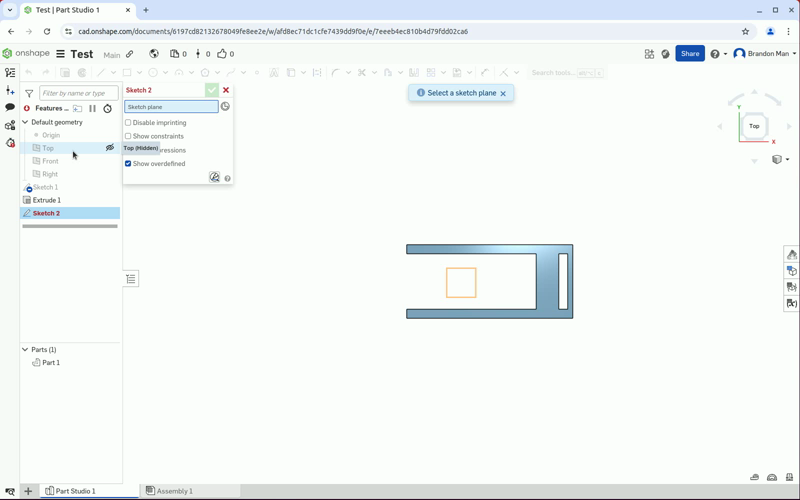
click(73, 150)
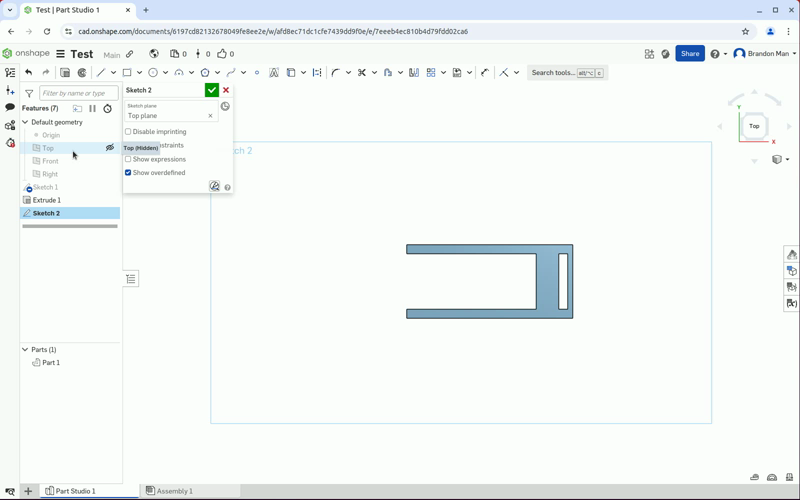
mouse_move(73, 352)
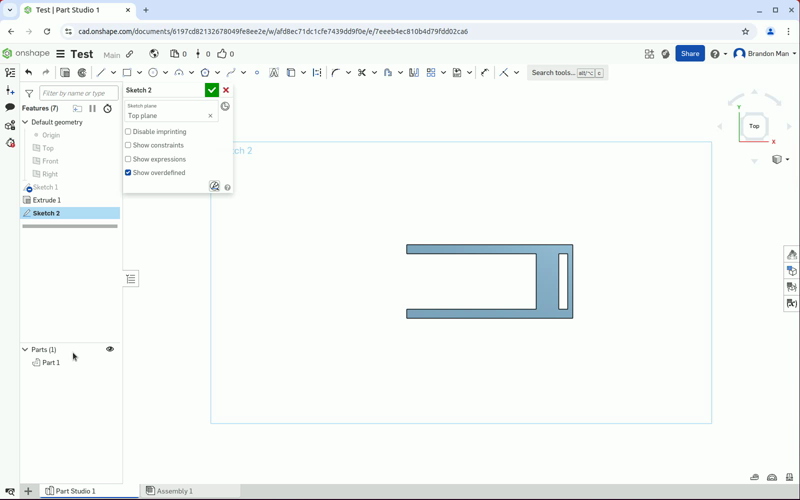
key(y)
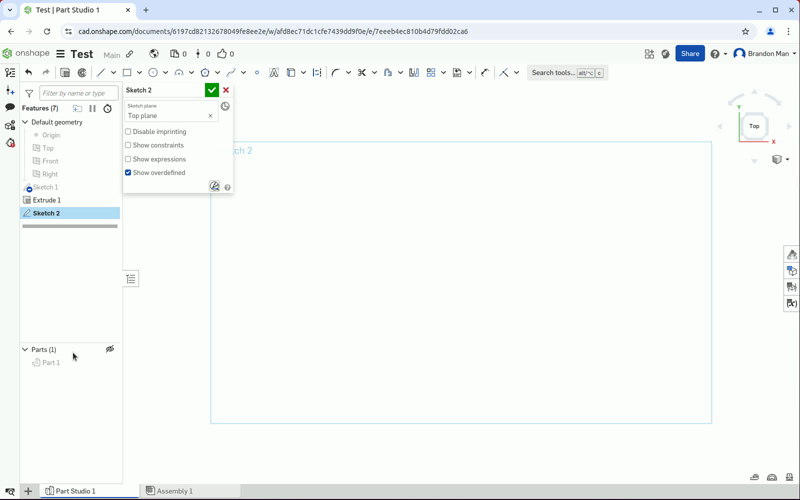
key(l)
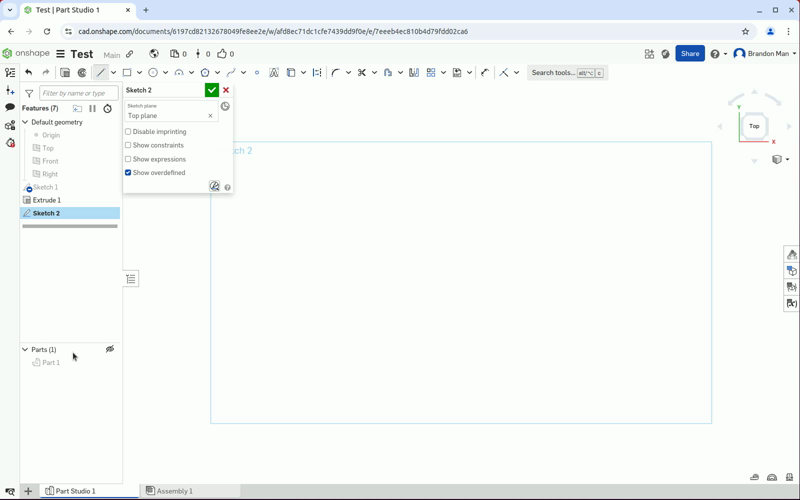
key_down(shift)
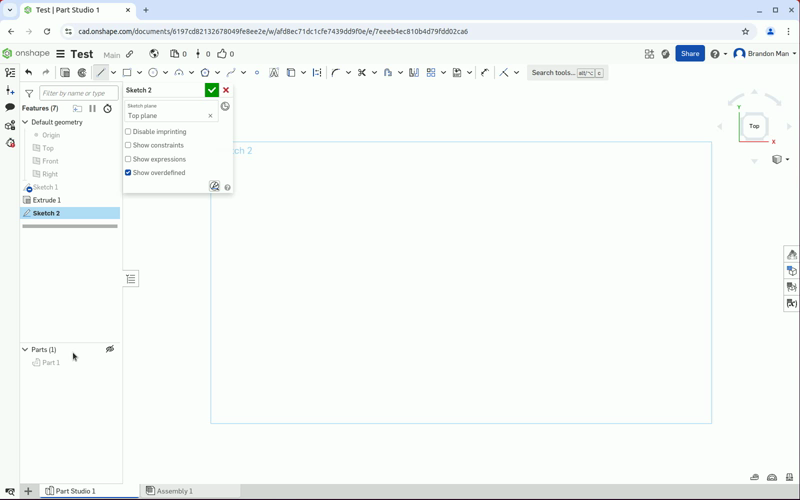
mouse_move(406, 308)
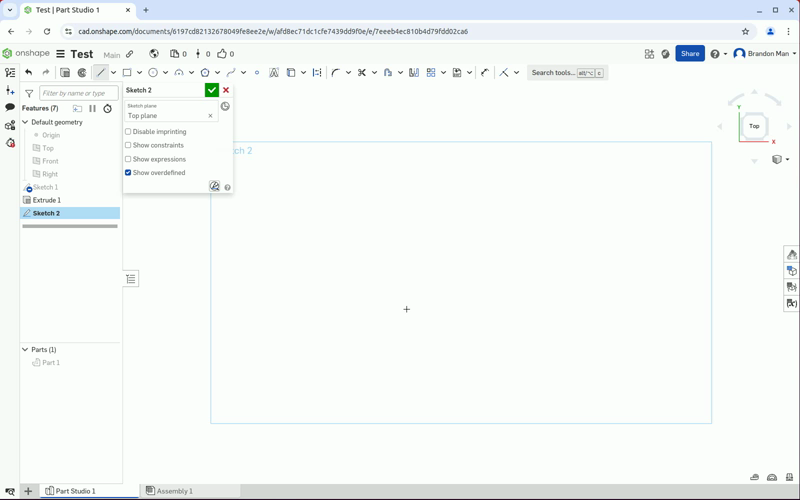
click(406, 308)
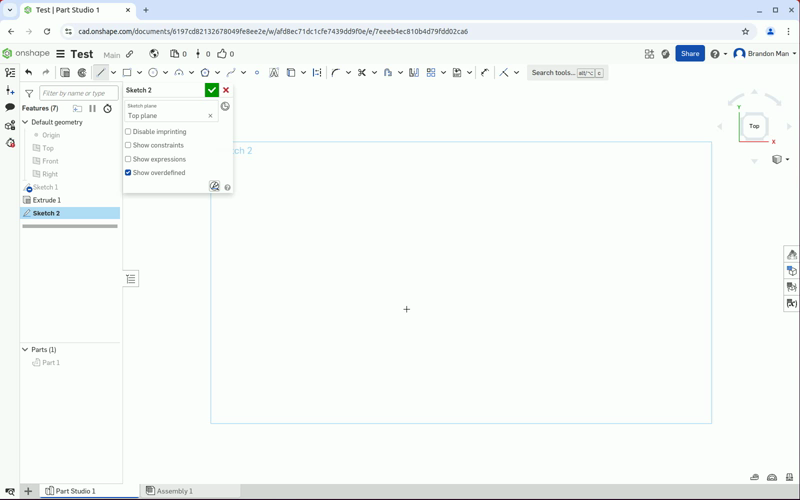
key_up(shift)
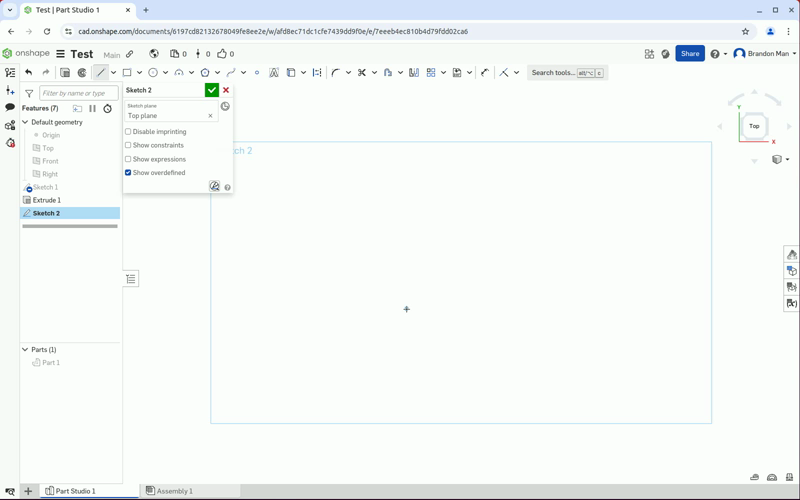
key_down(shift)
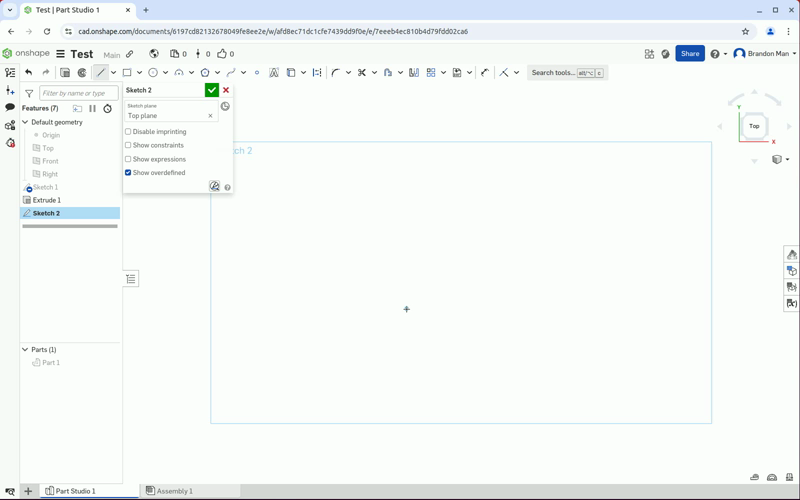
mouse_move(536, 308)
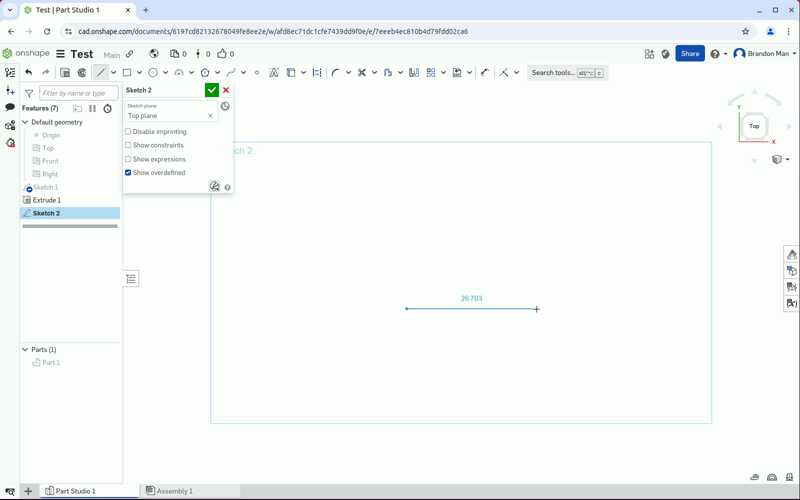
click(536, 308)
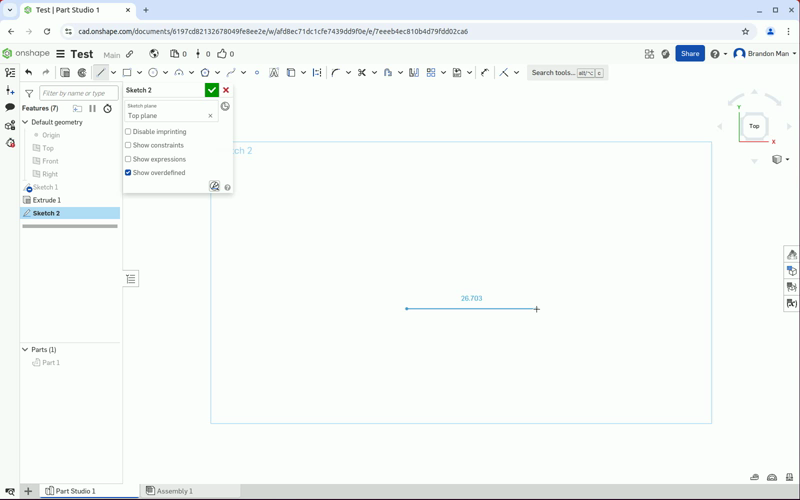
key_up(shift)
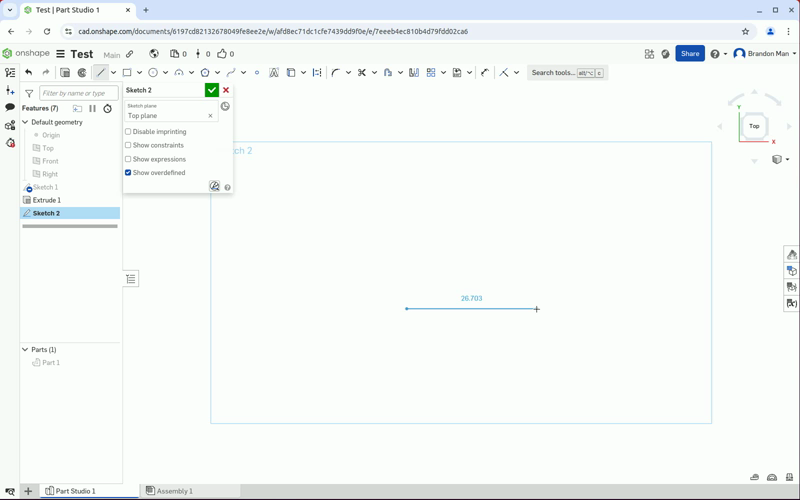
key_down(shift)
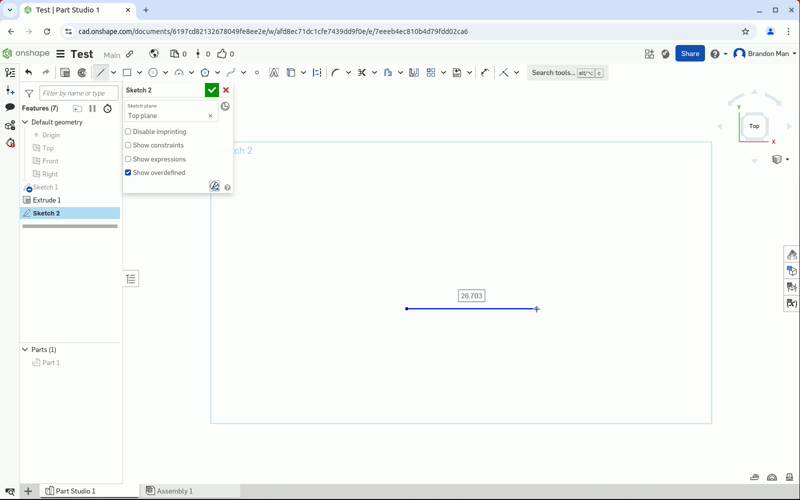
mouse_move(566, 308)
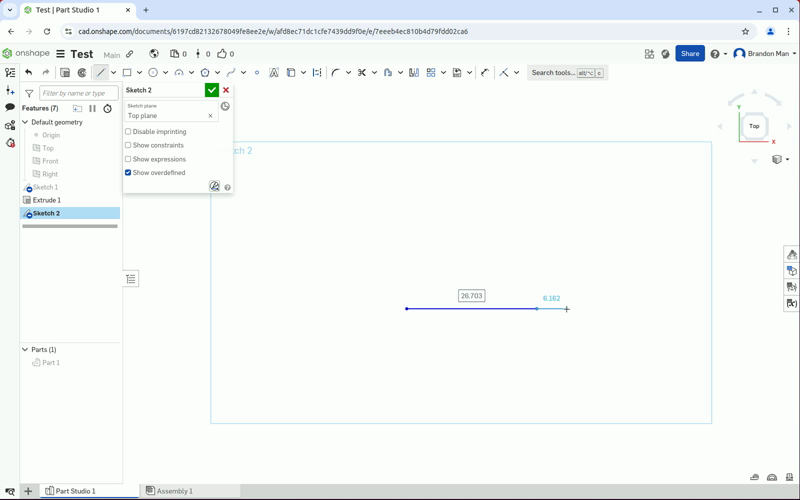
mouse_move(536, 252)
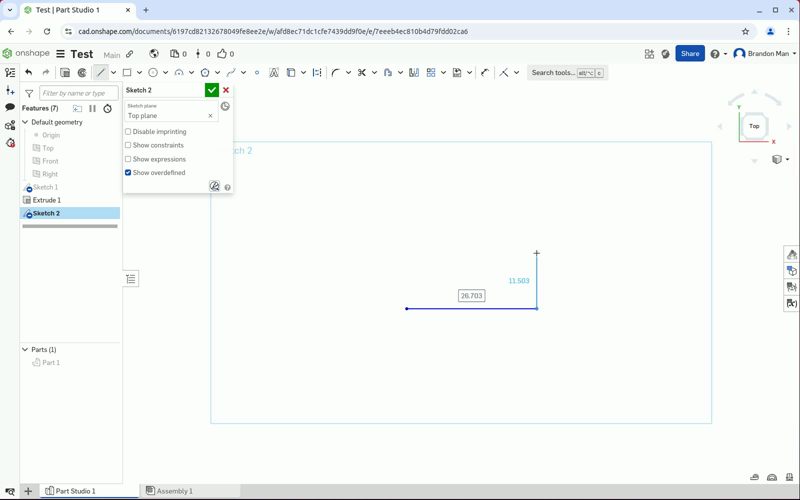
click(536, 252)
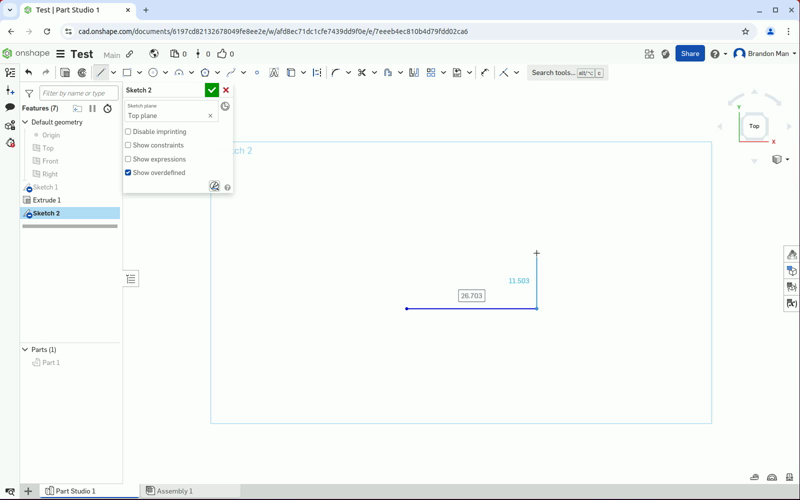
key_up(shift)
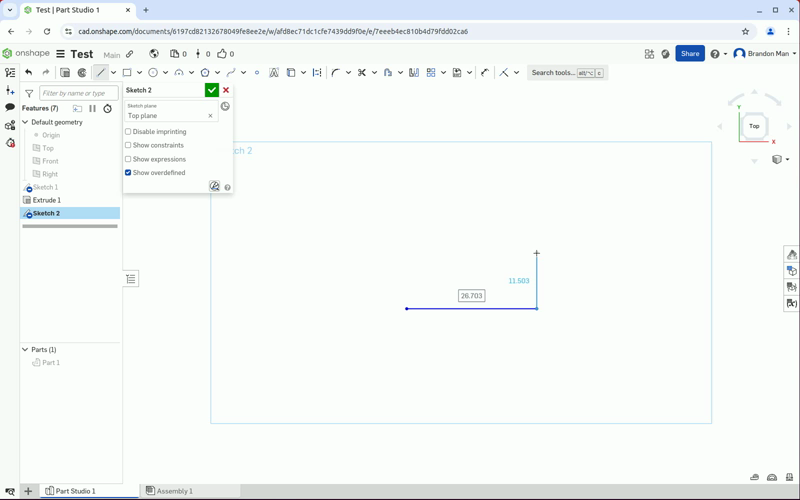
key_down(shift)
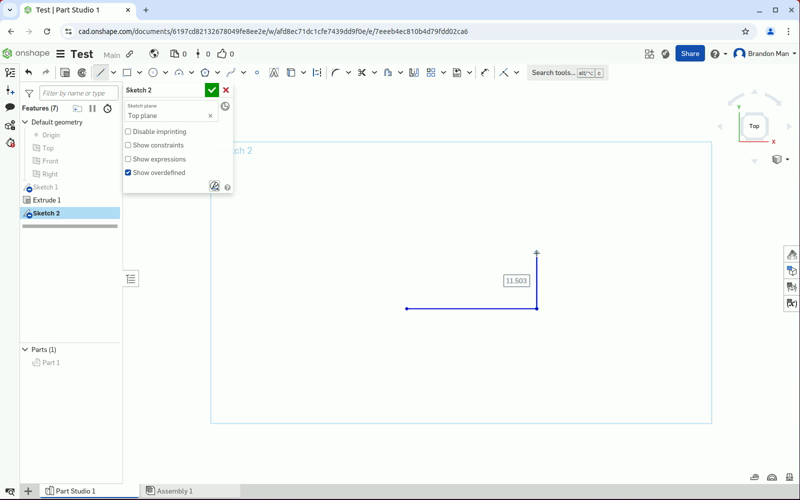
mouse_move(406, 252)
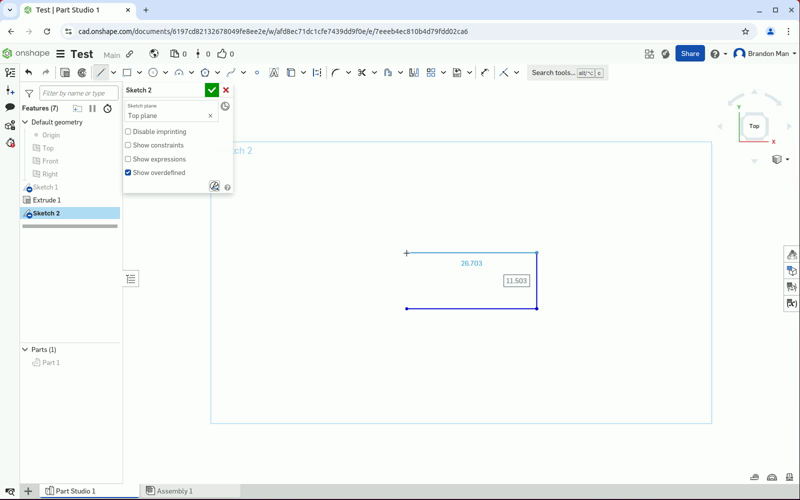
click(406, 252)
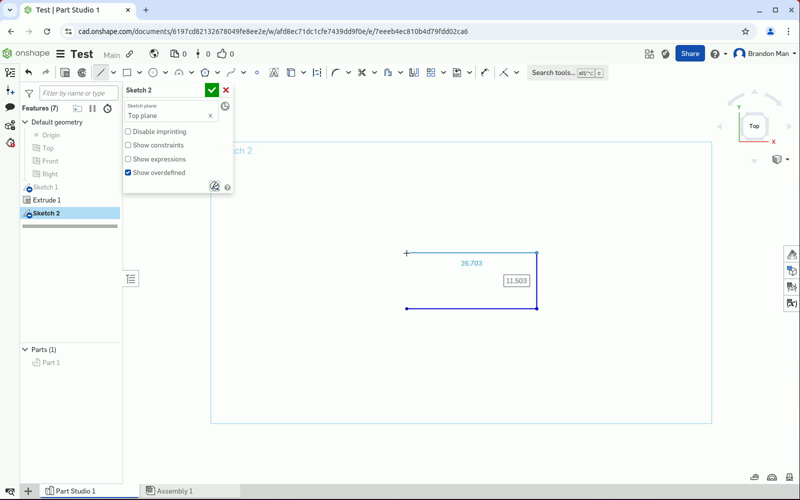
key_up(shift)
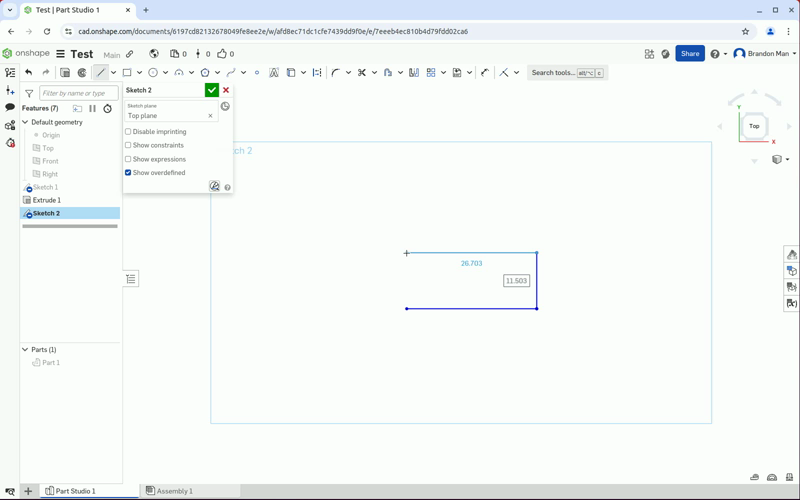
mouse_move(436, 252)
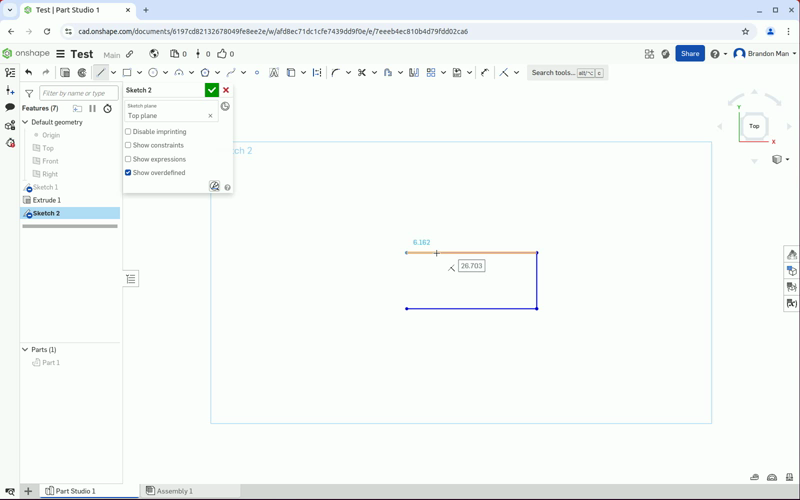
key_down(shift)
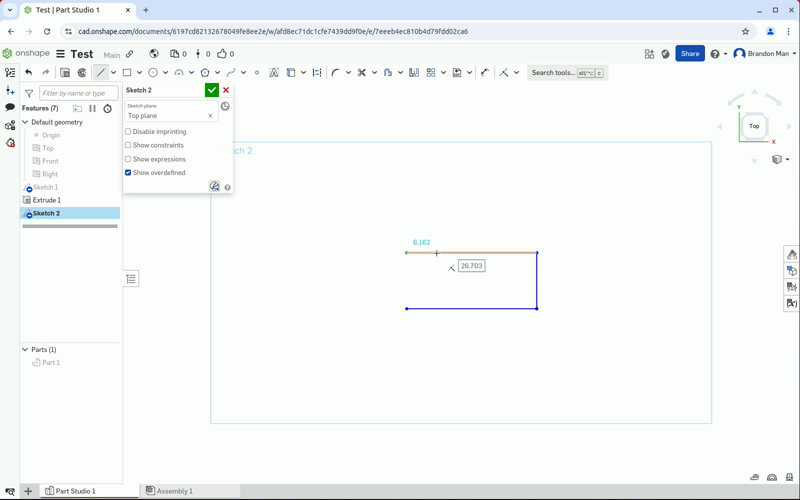
mouse_move(406, 308)
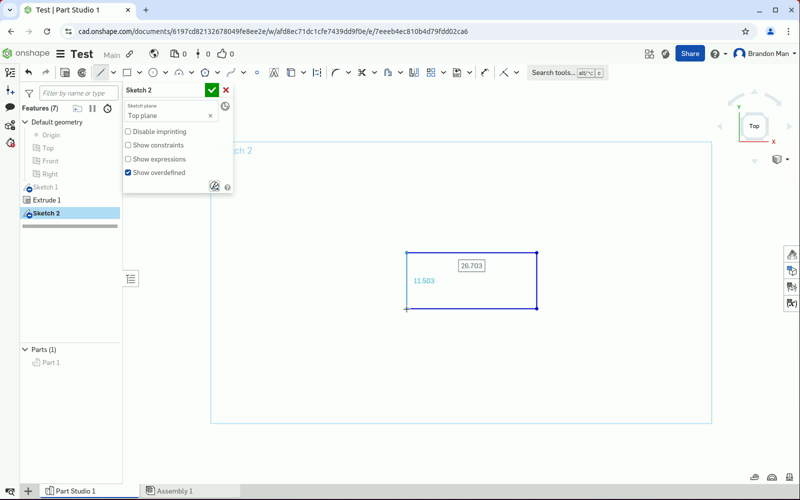
key_up(shift)
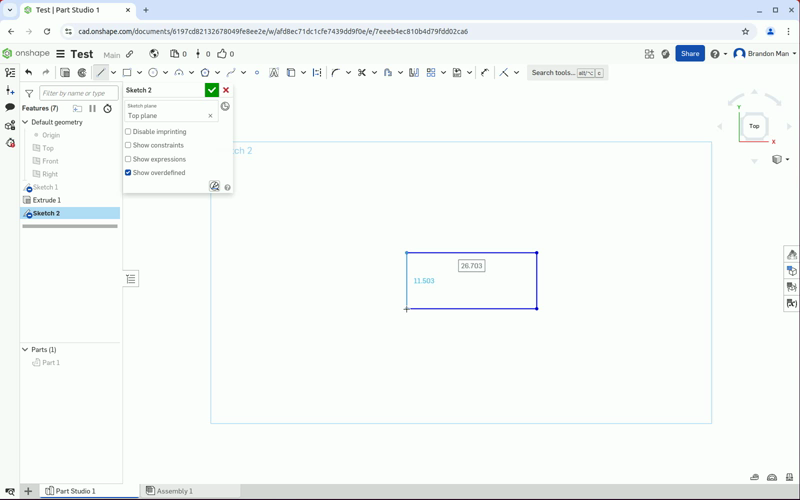
click(406, 308)
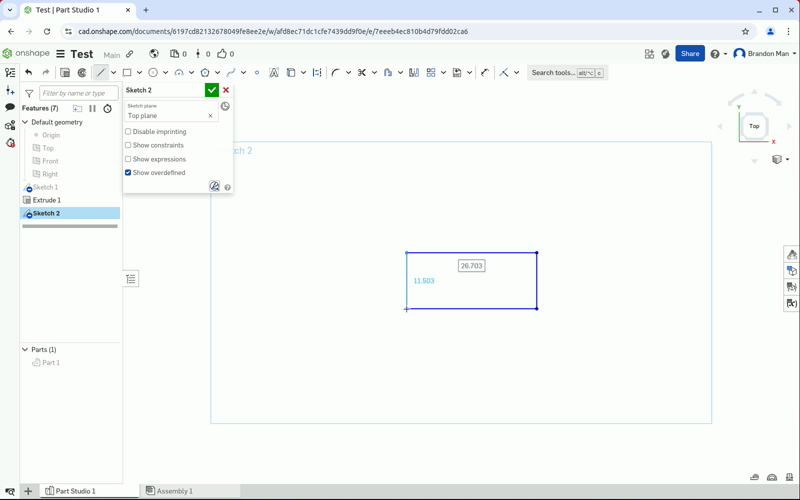
key(esc)
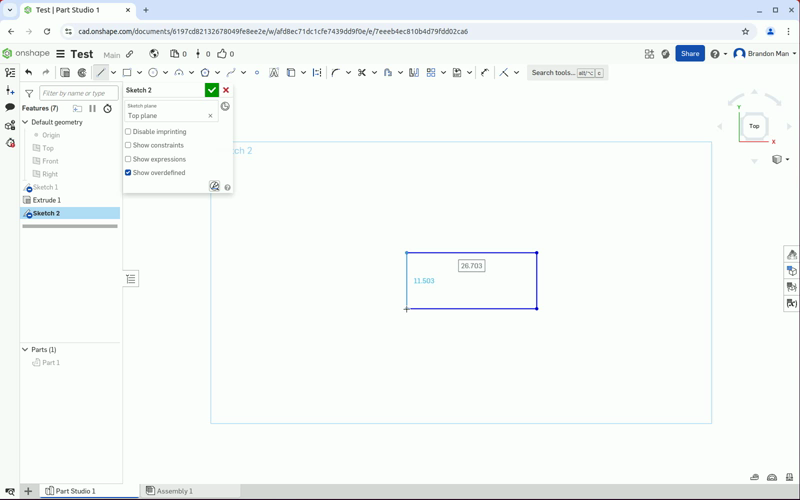
mouse_move(450, 278)
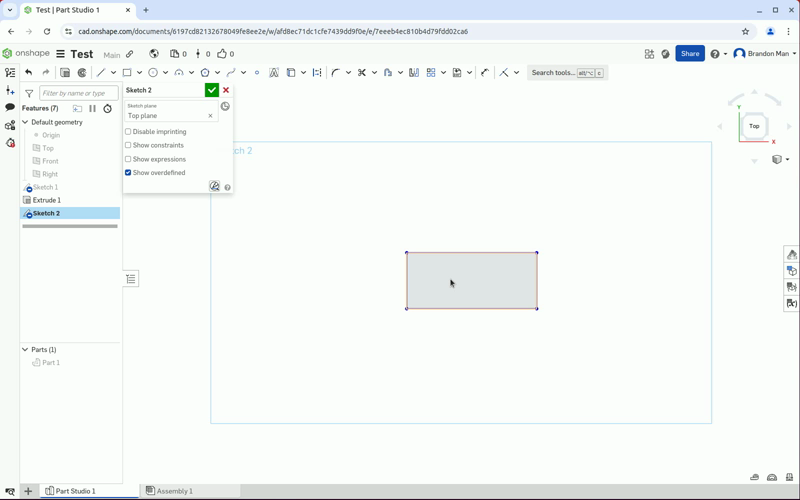
click(450, 278)
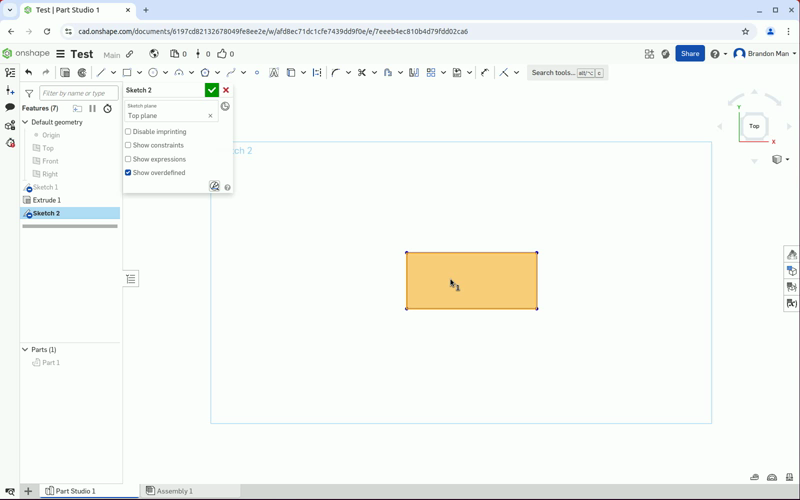
mouse_move(73, 352)
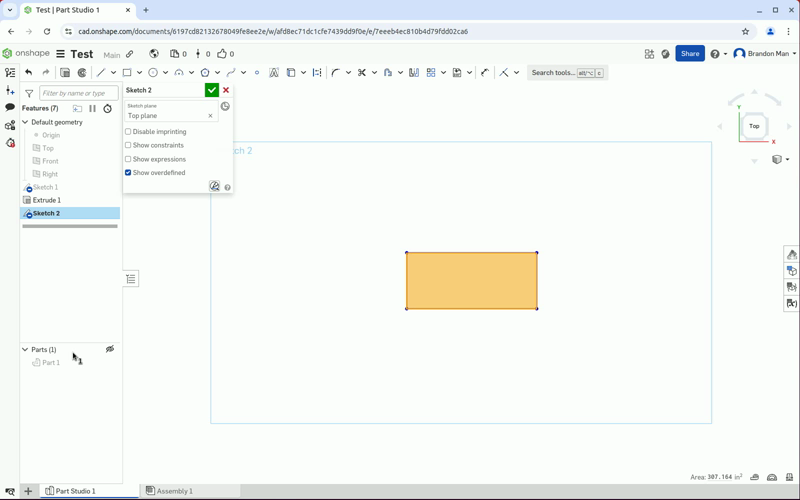
key(shift+y)
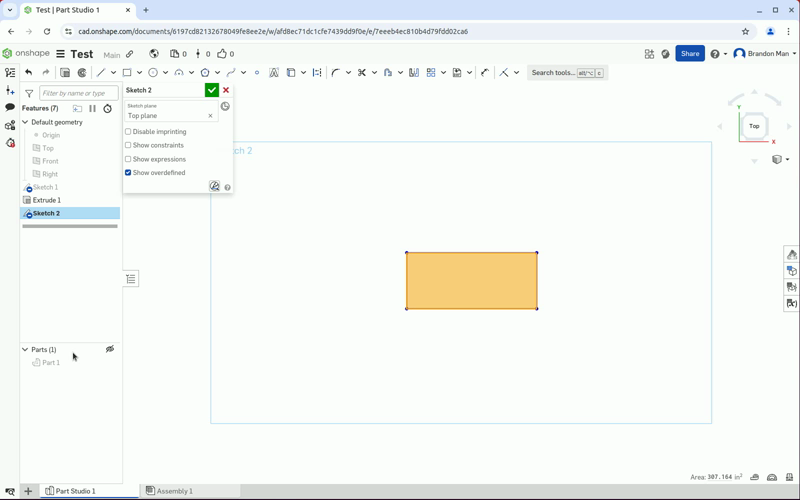
key(shift+e)
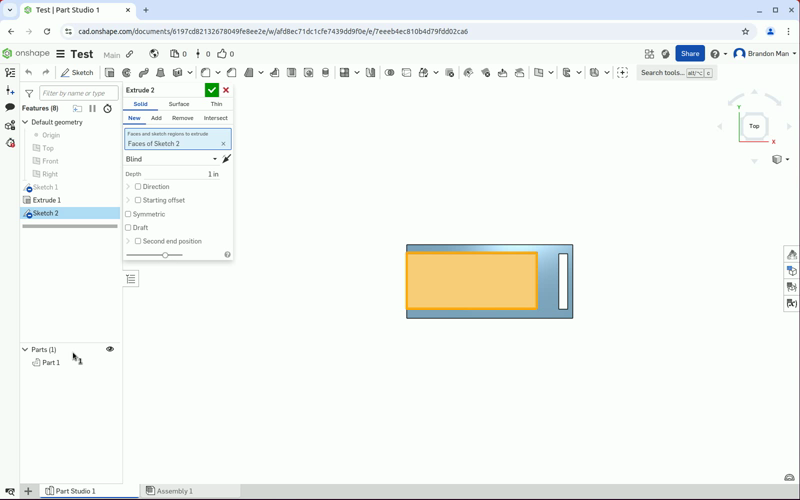
mouse_move(143, 106)
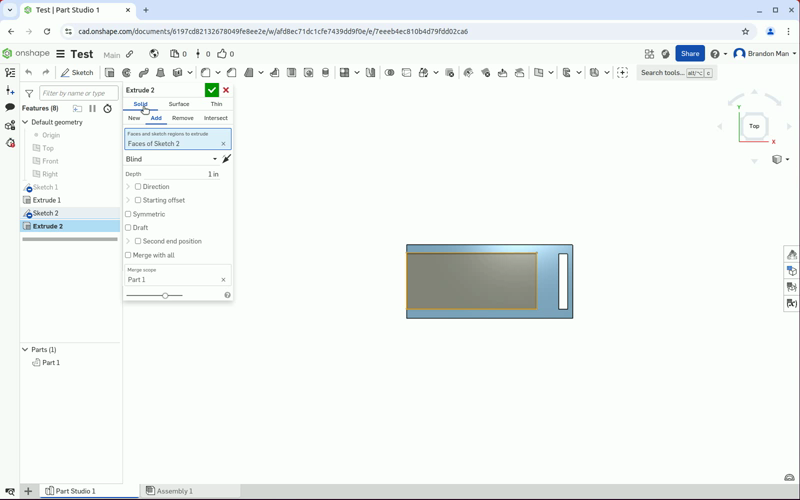
click(143, 106)
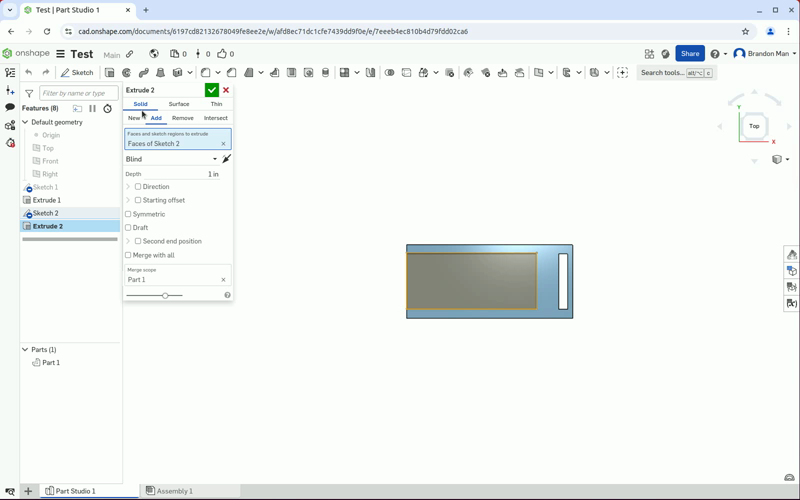
mouse_move(137, 120)
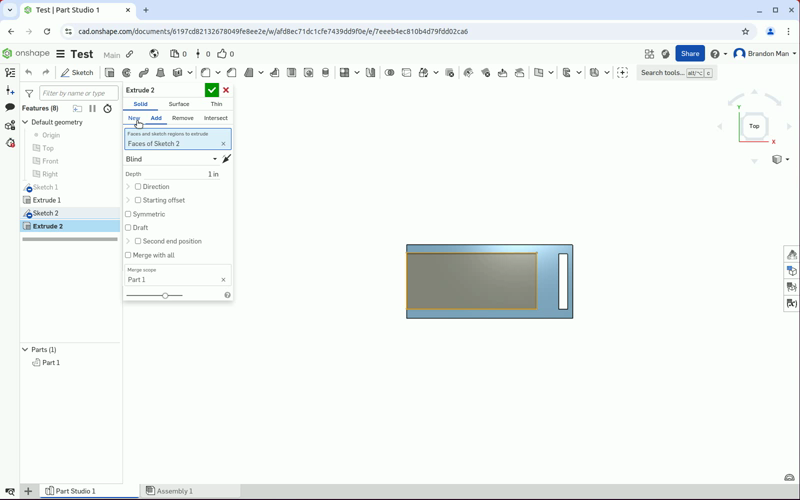
click(137, 120)
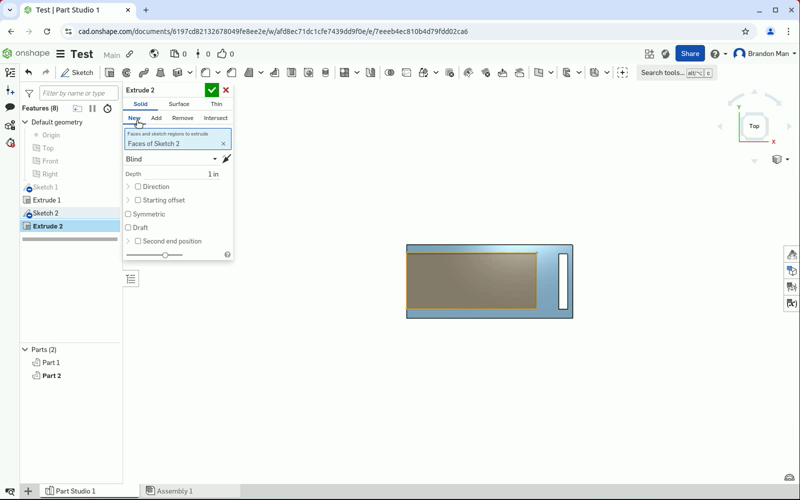
key(tab, 4)
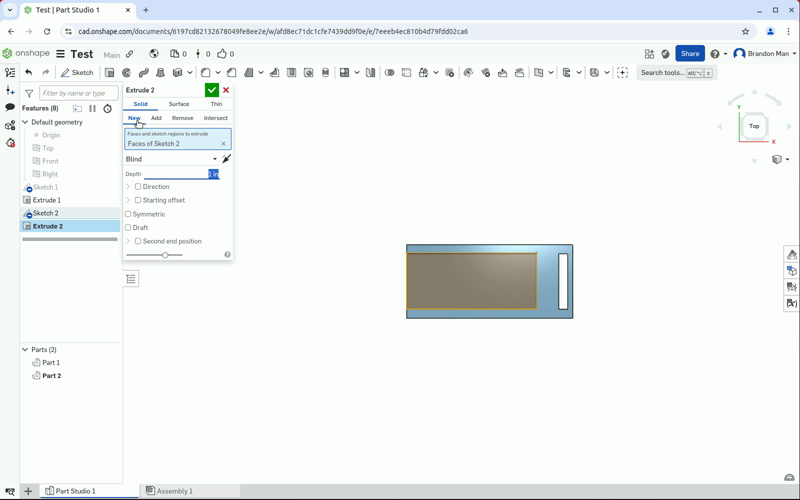
text(-3.851)
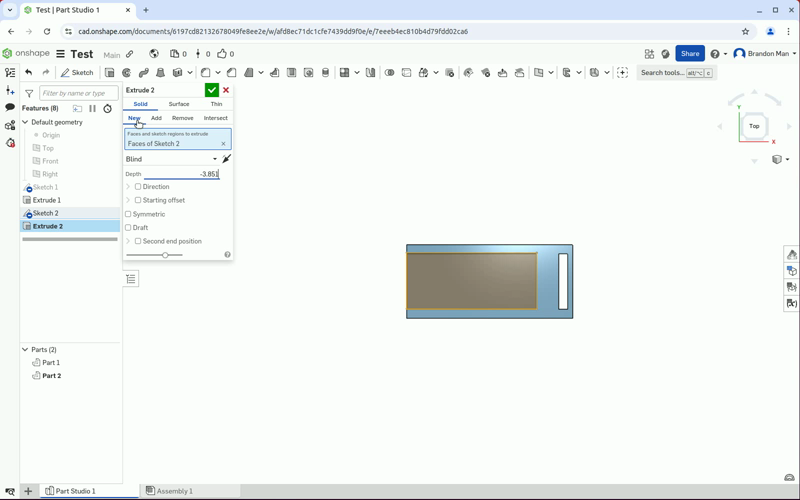
key(enter)
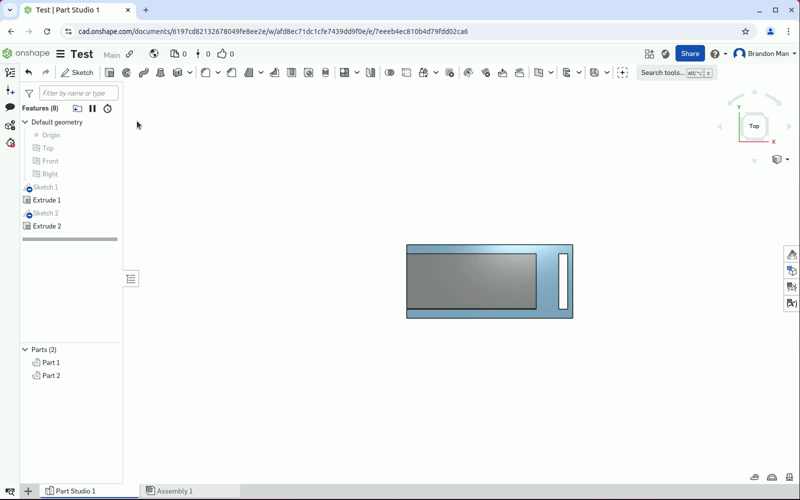
key(shift+h)
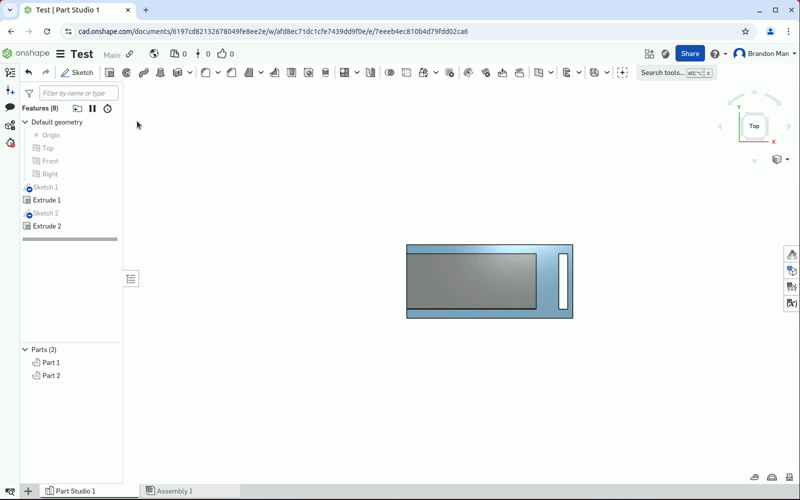
key(shift+h)
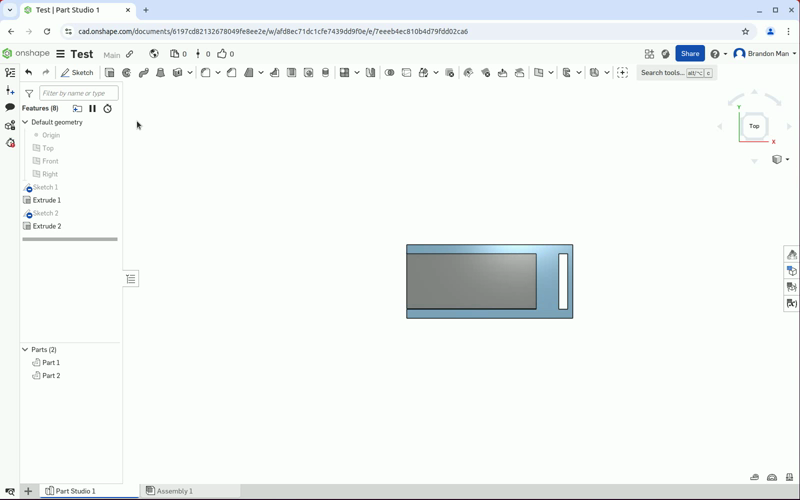
mouse_move(73, 189)
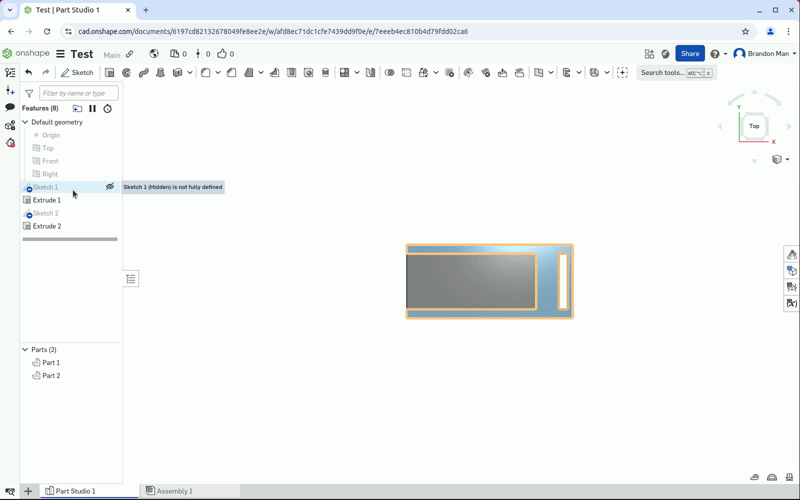
click(73, 189)
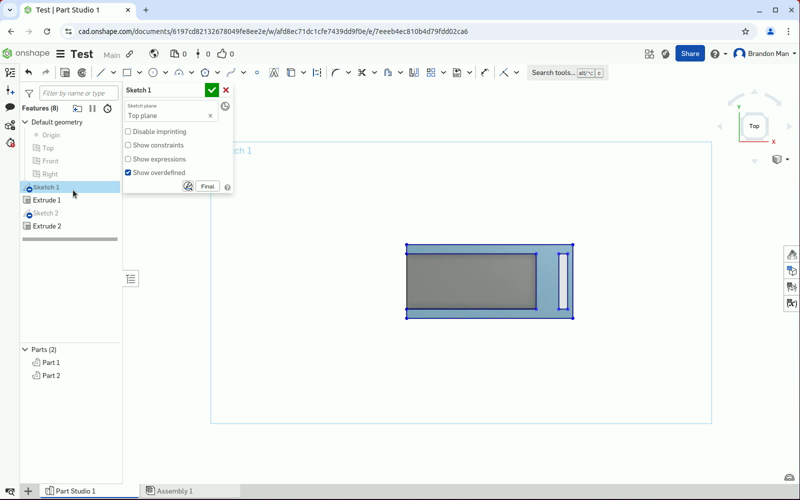
mouse_move(229, 92)
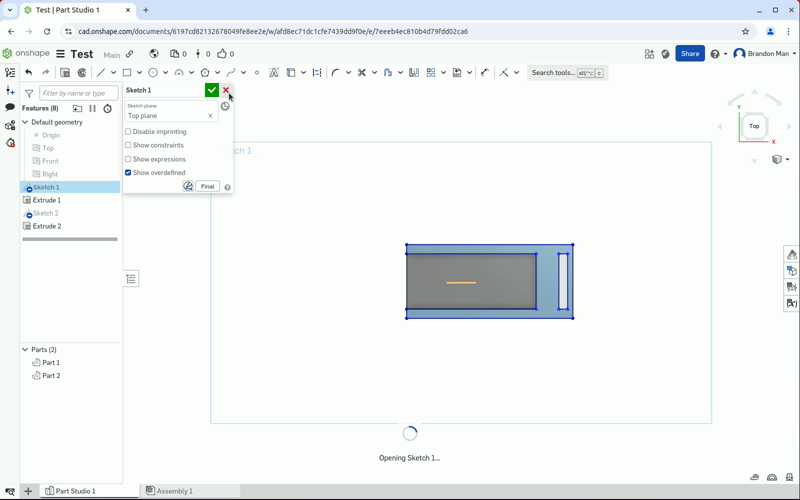
click(229, 92)
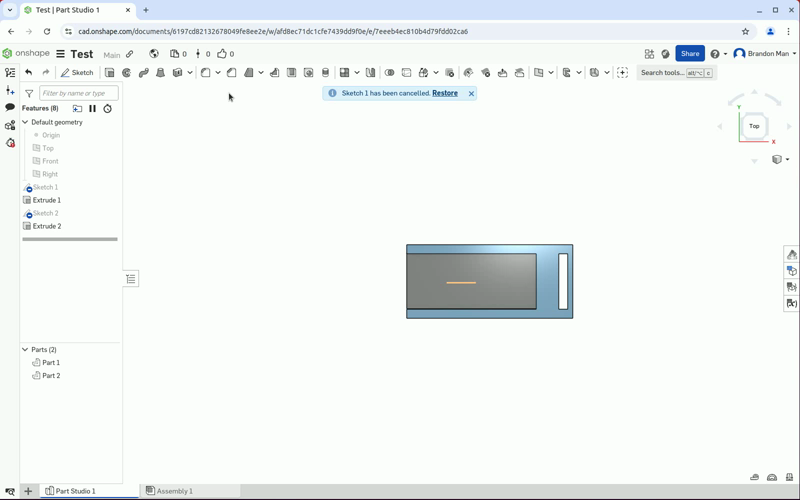
mouse_move(73, 352)
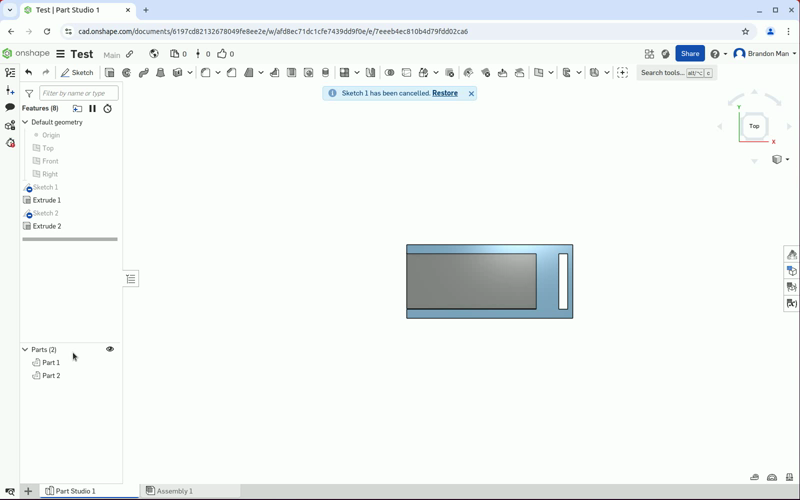
key(y)
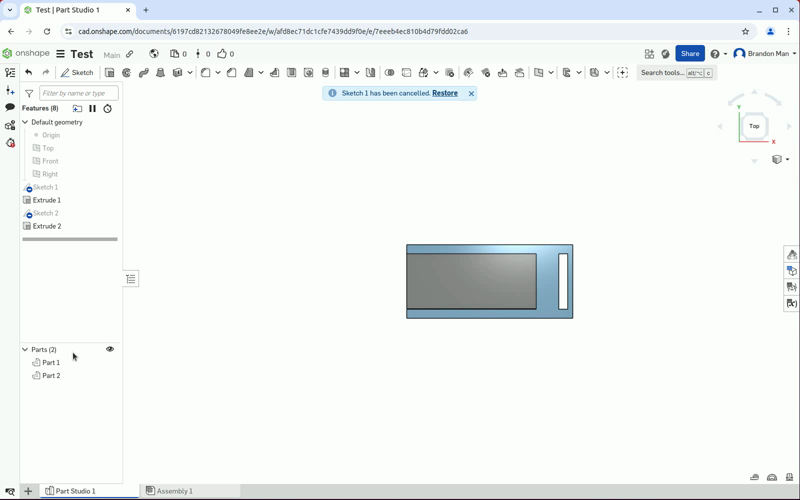
key(shift+p)
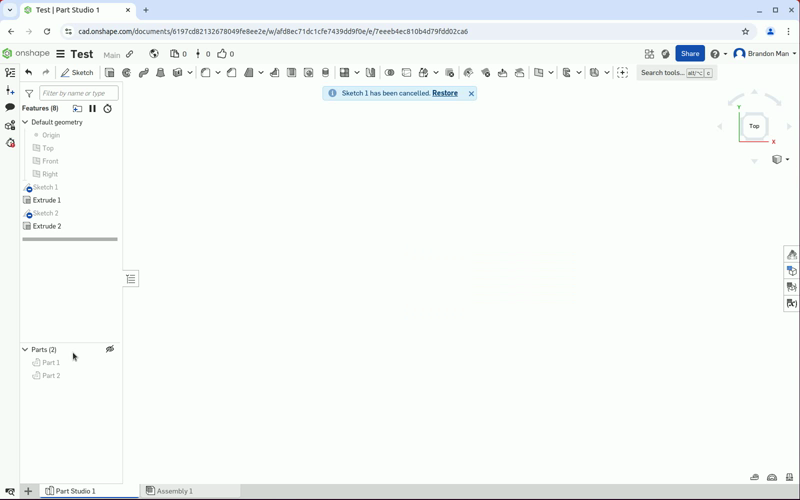
key(space)
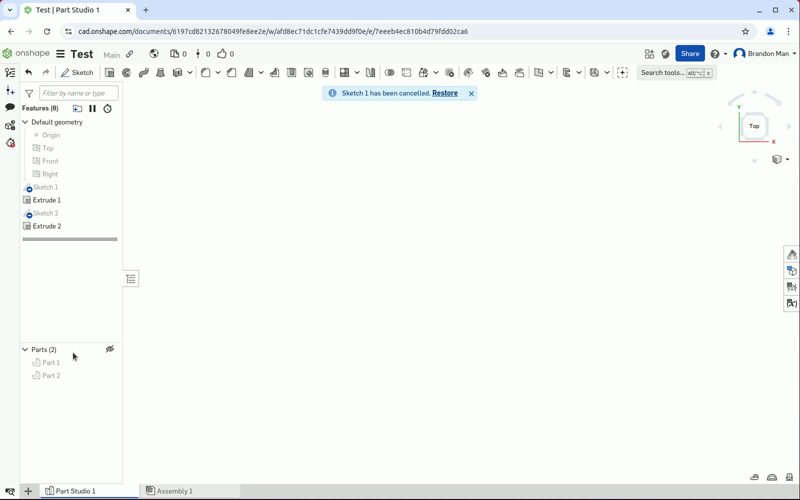
key_down(shift)
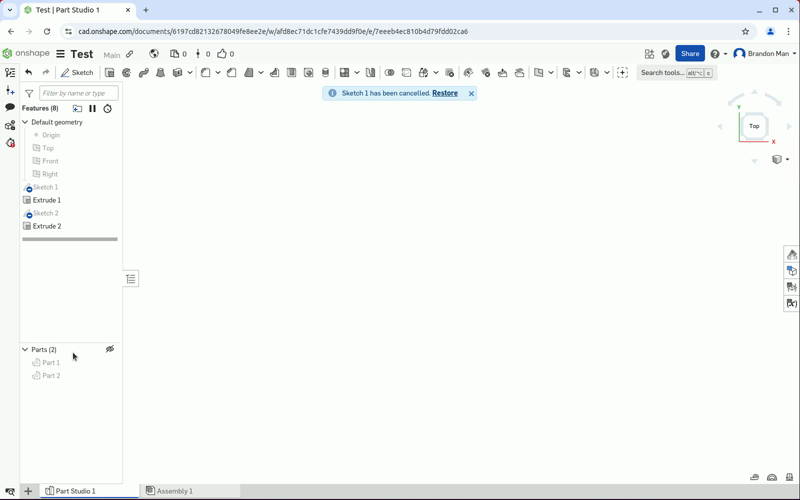
key(up)
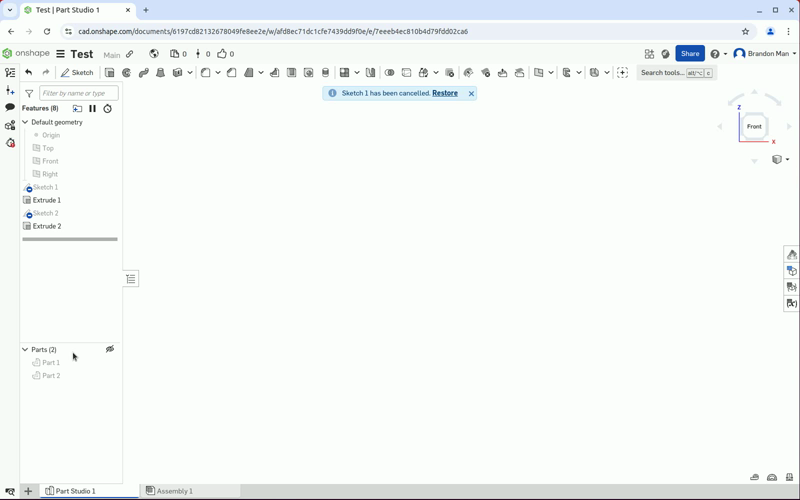
key_up(shift)
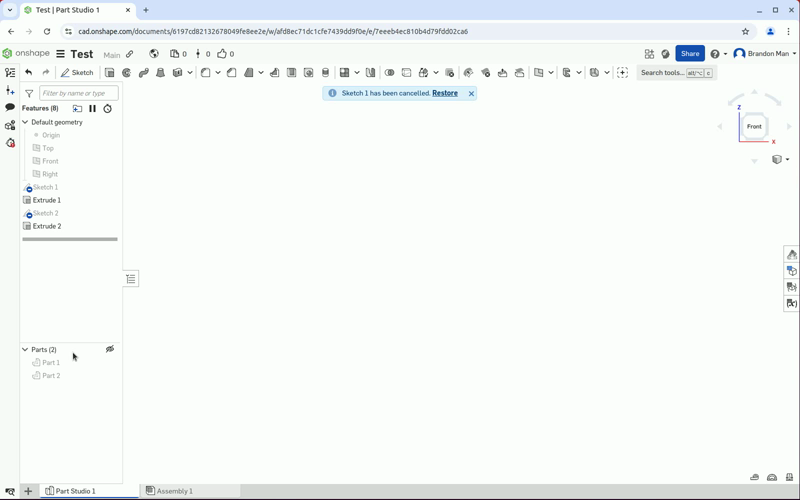
mouse_move(73, 352)
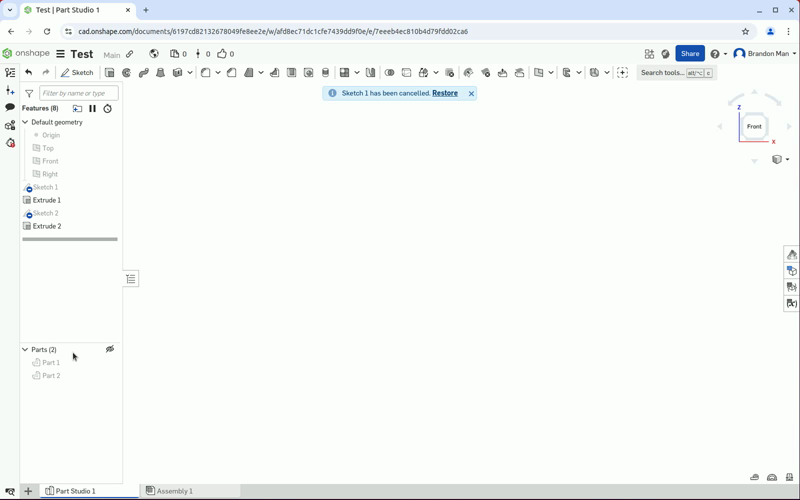
key(shift+y)
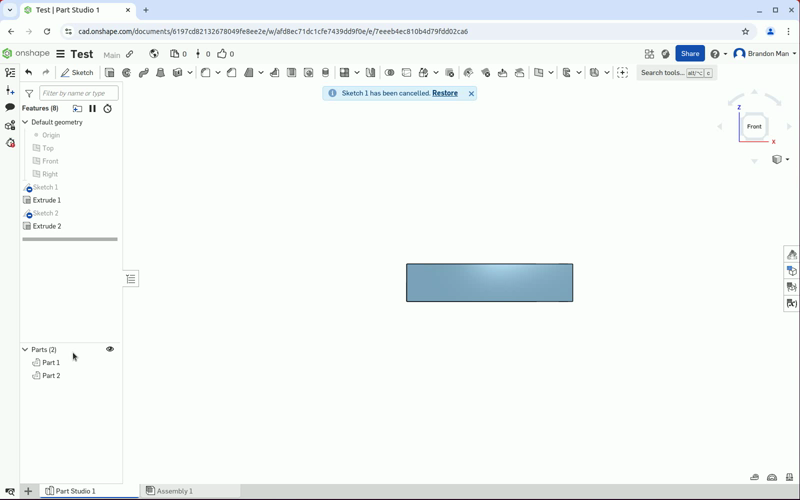
mouse_move(541, 75)
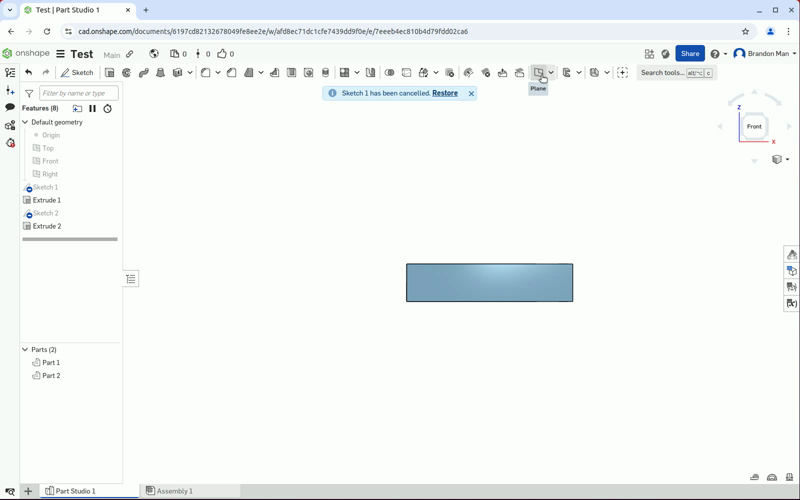
click(541, 75)
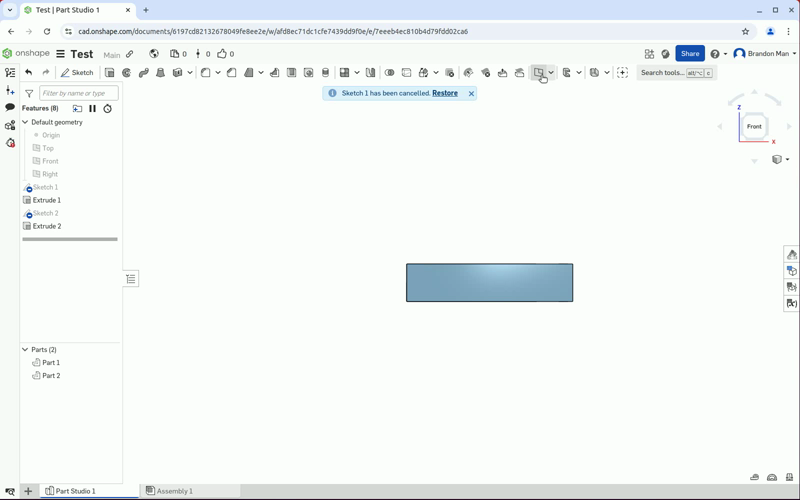
mouse_move(73, 163)
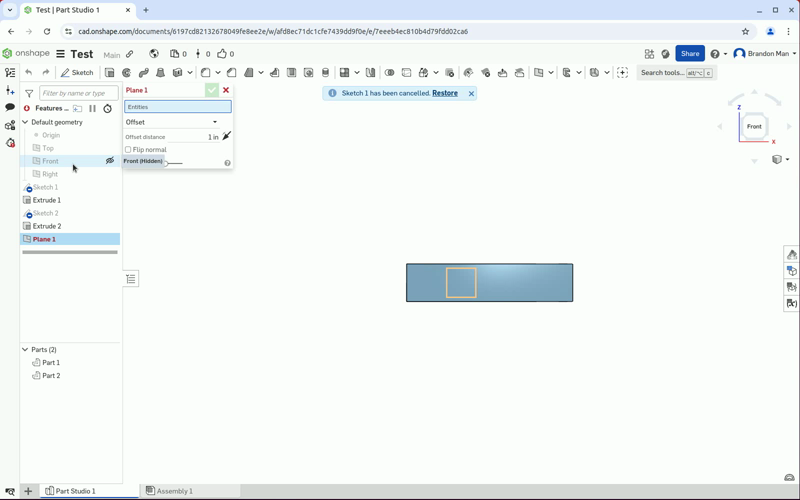
click(73, 163)
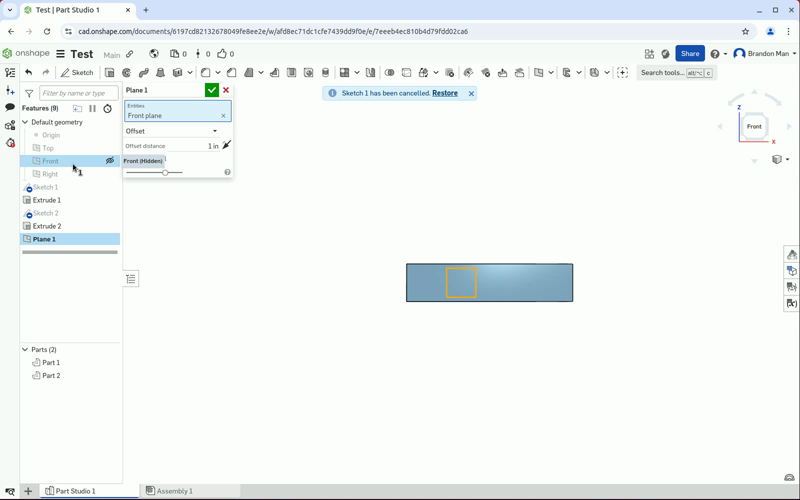
key(tab, 2)
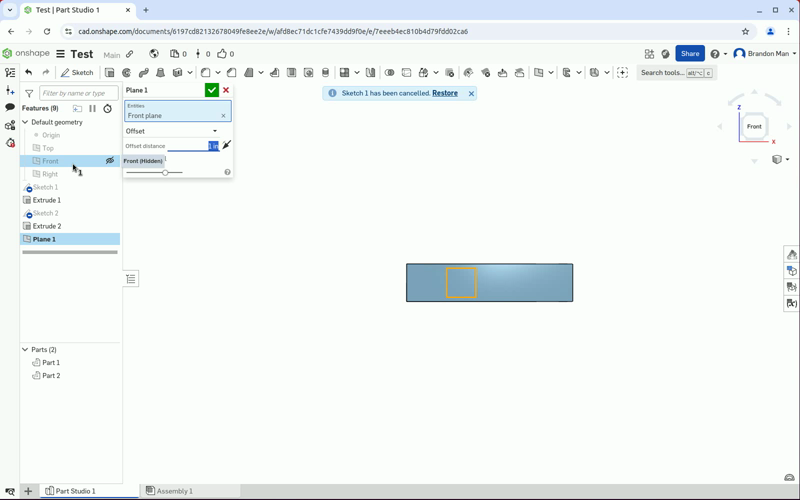
text(7.21)
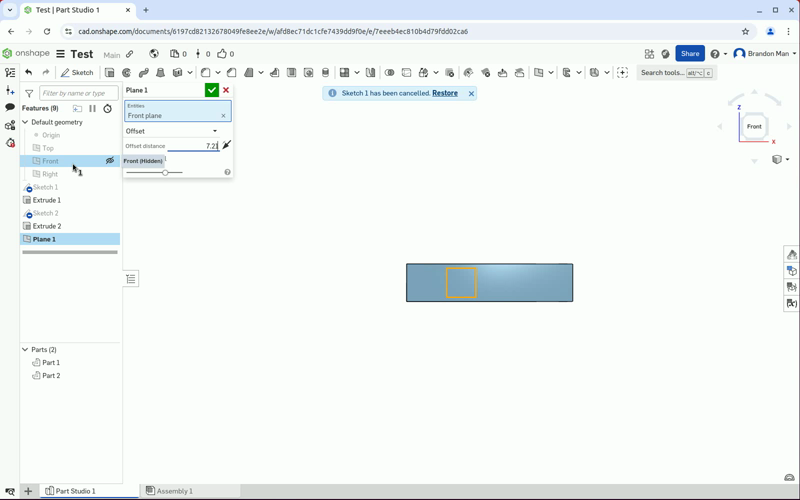
key(enter, 2)
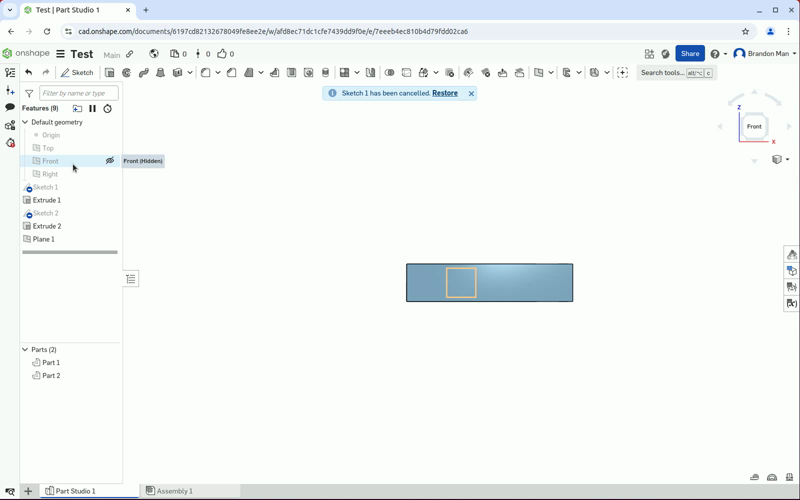
key(shift+s)
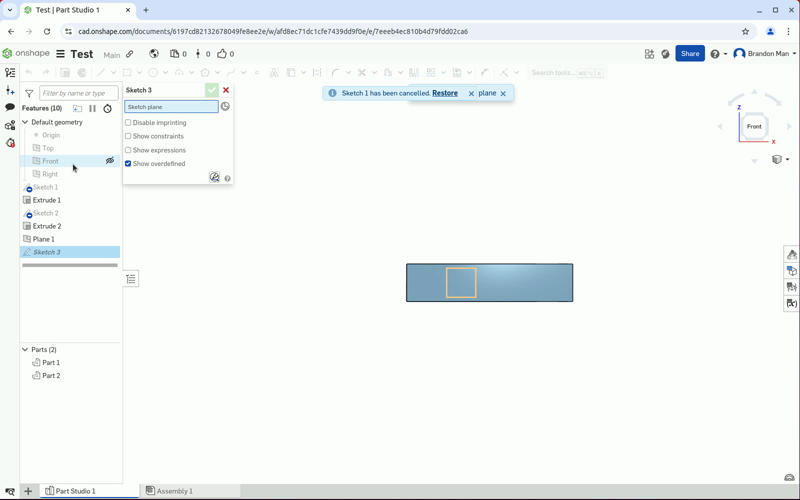
mouse_move(73, 241)
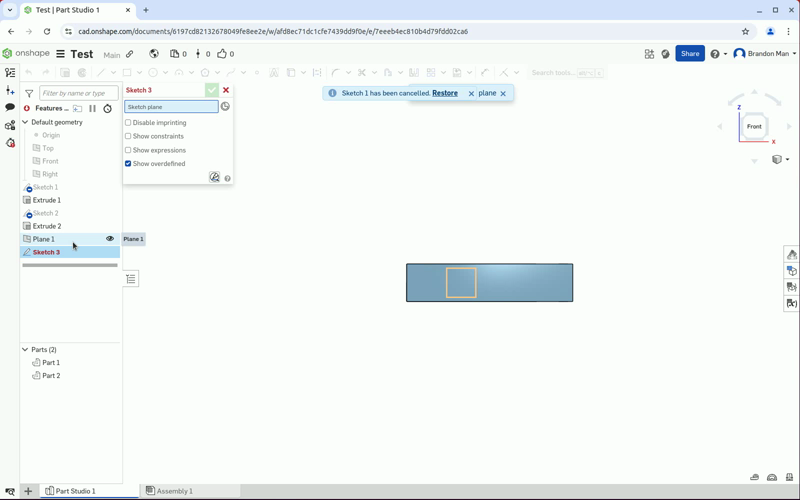
click(73, 241)
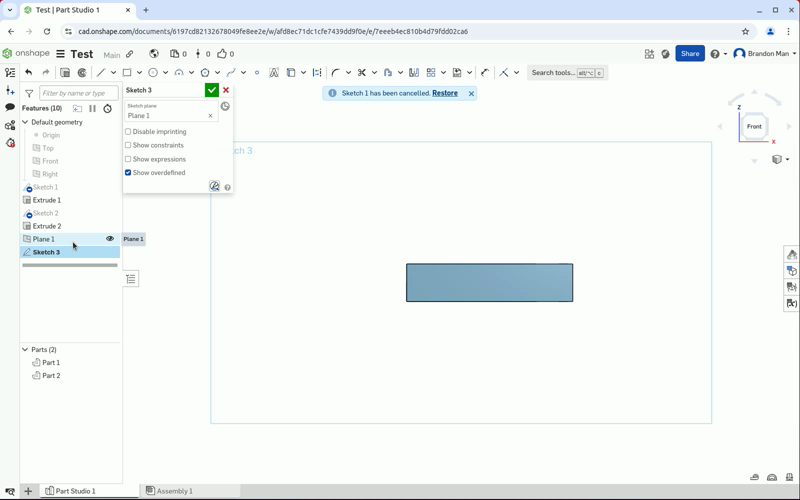
mouse_move(73, 352)
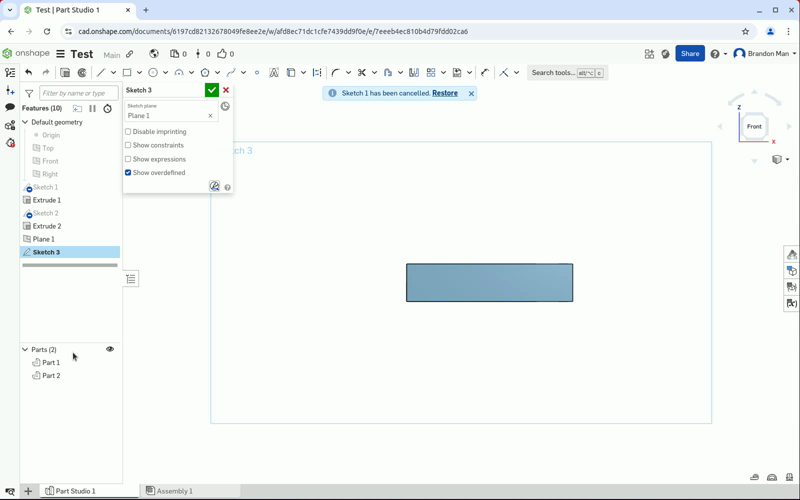
key(y)
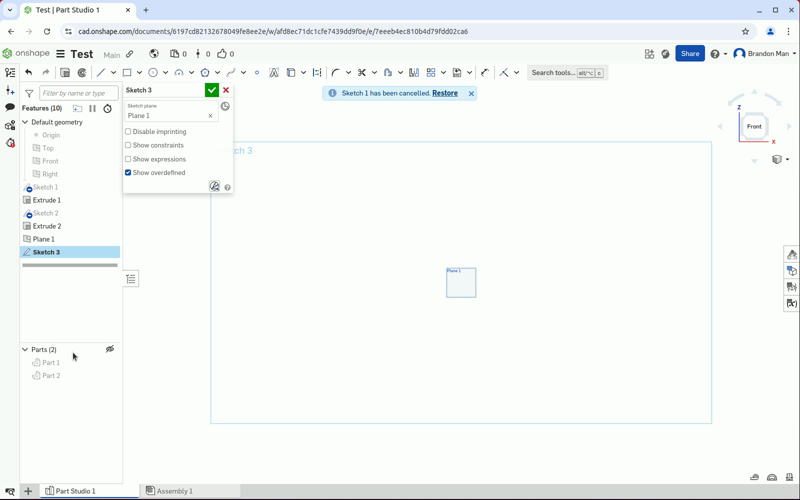
key(c)
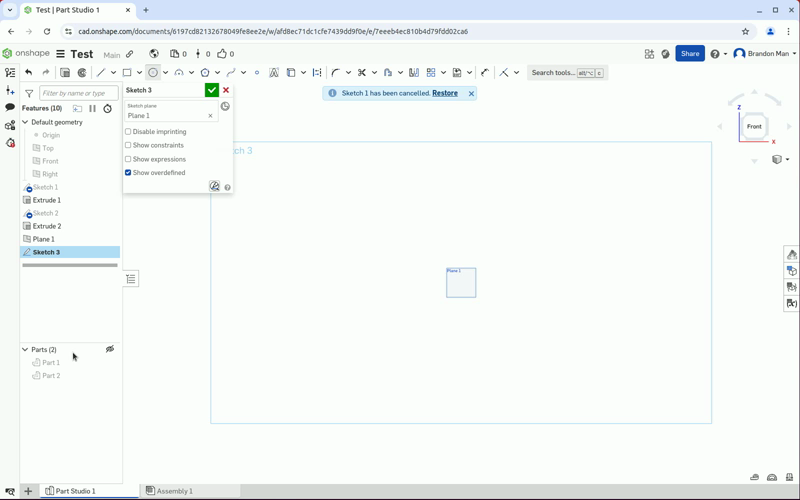
key_down(shift)
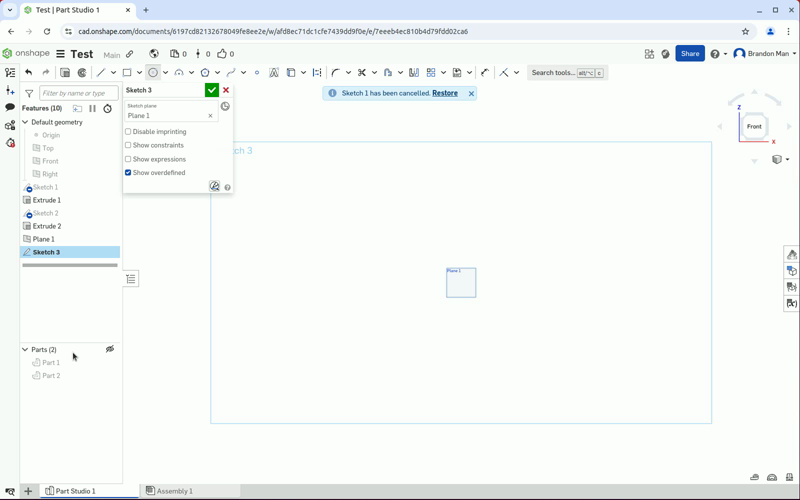
mouse_move(565, 273)
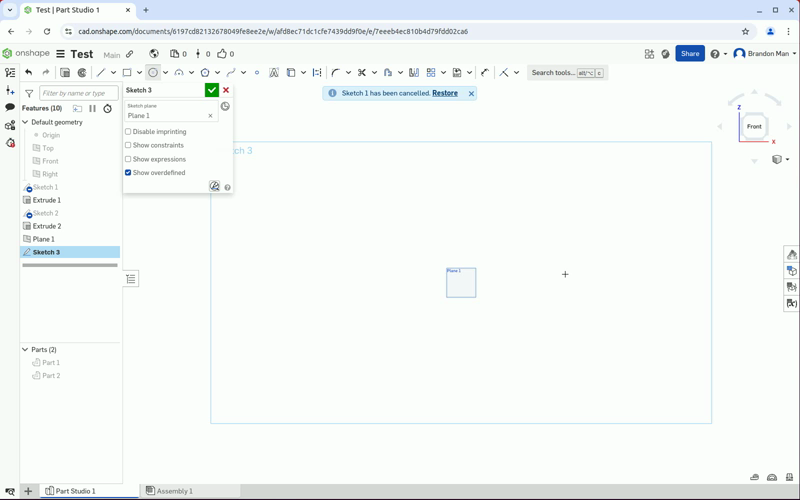
click(565, 273)
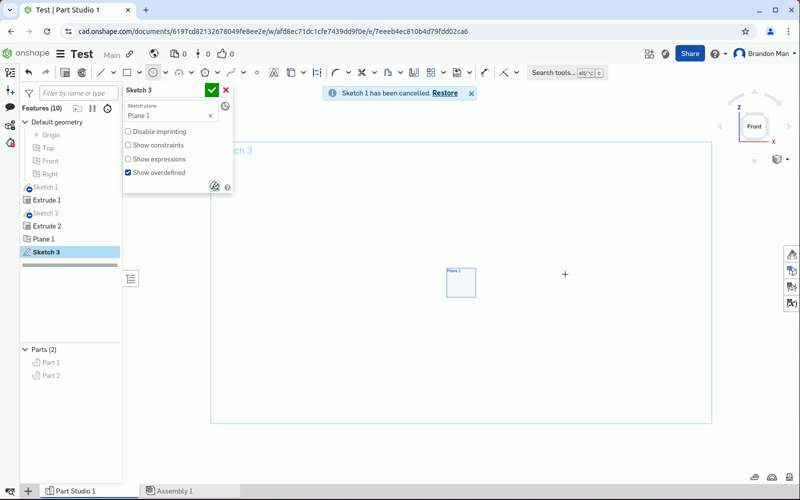
key_up(shift)
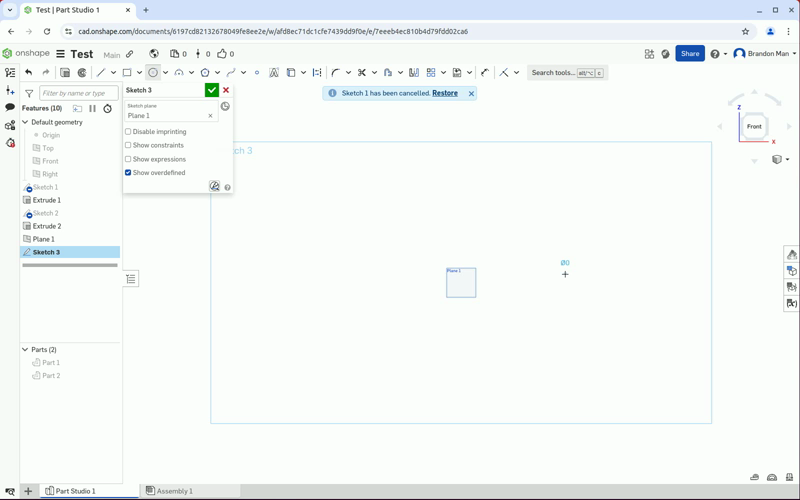
mouse_move(568, 273)
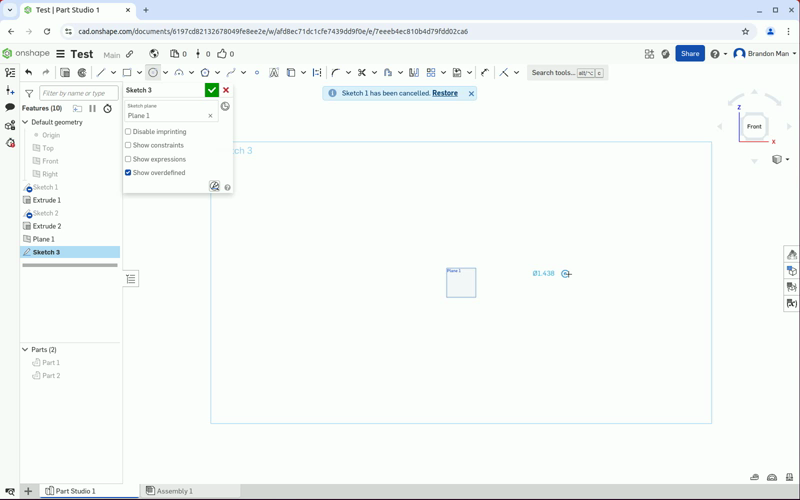
click(568, 273)
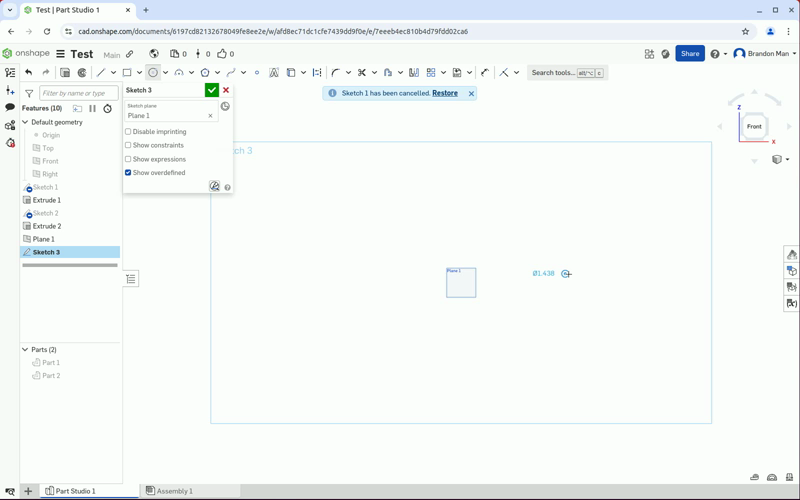
key(esc)
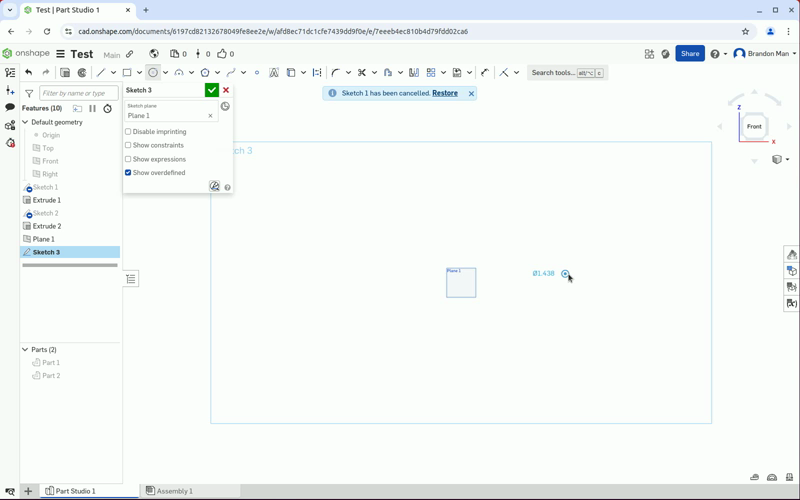
mouse_move(565, 272)
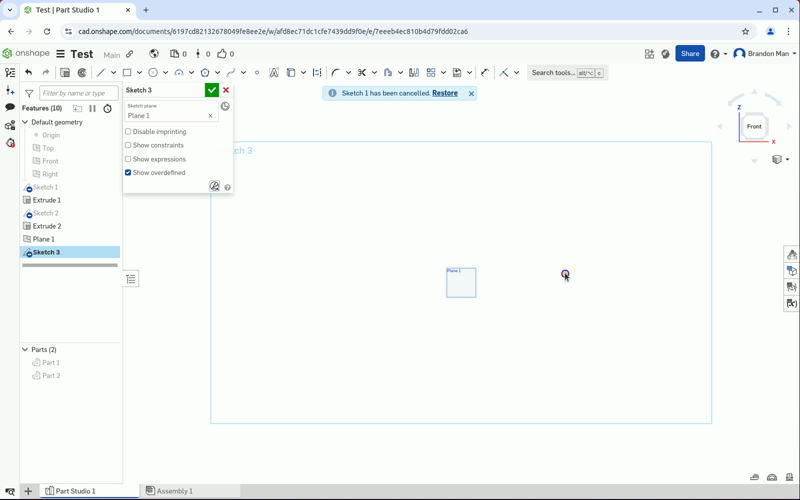
scroll(6)
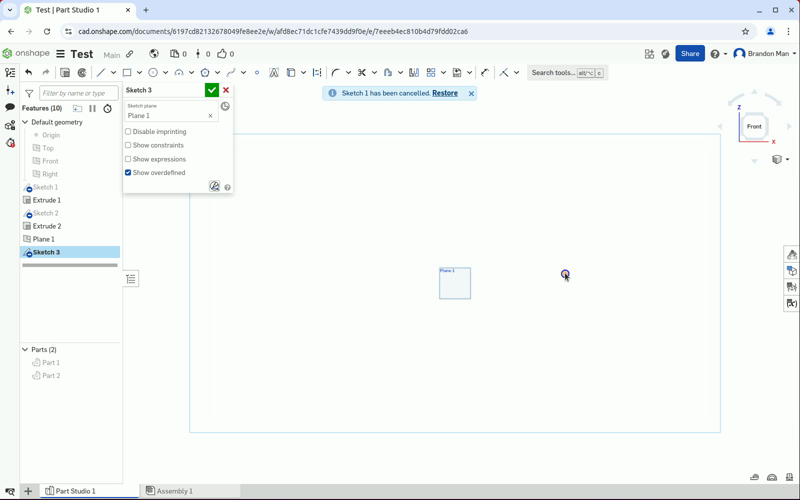
scroll(6)
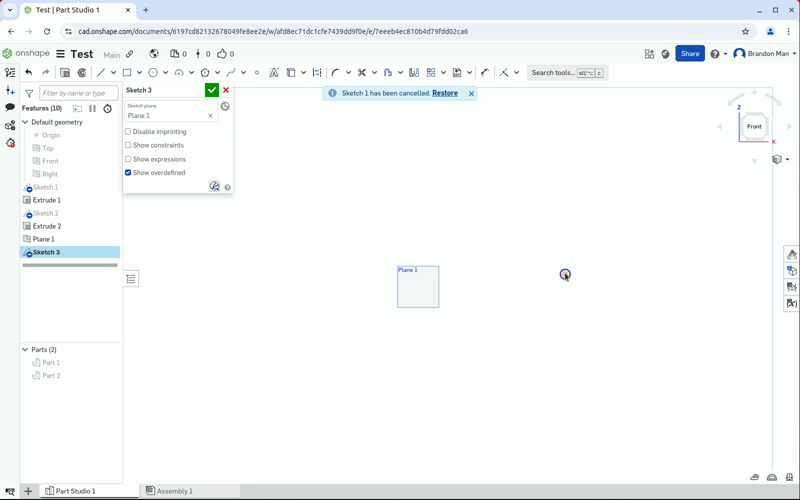
scroll(6)
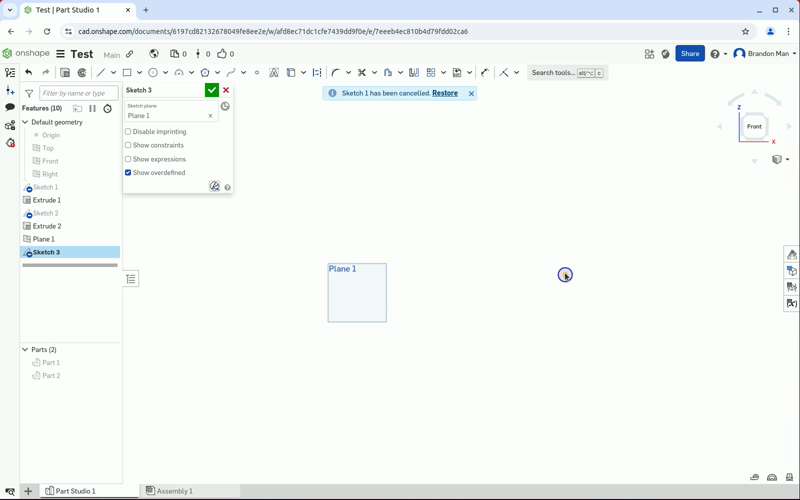
scroll(6)
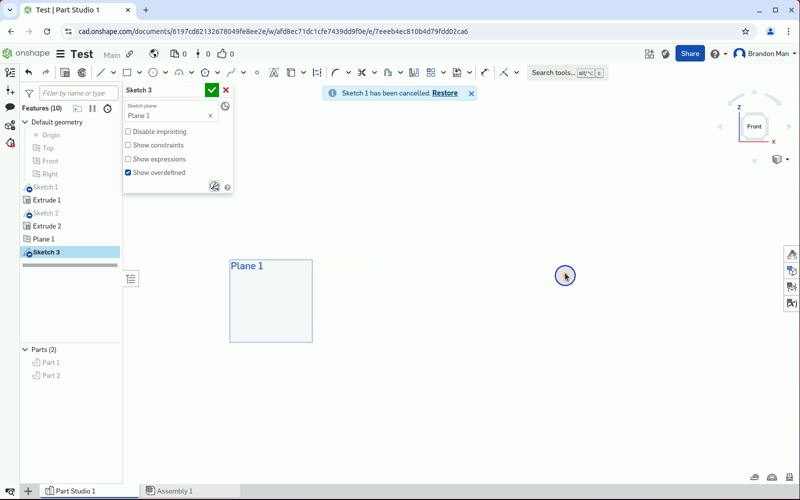
scroll(6)
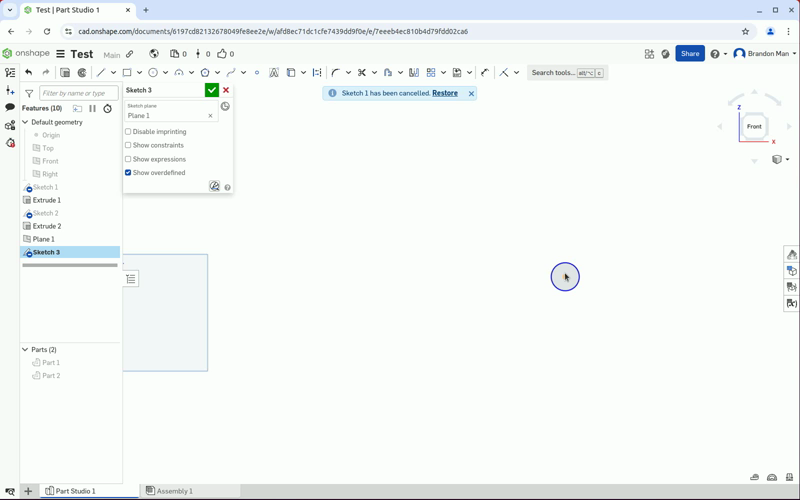
scroll(6)
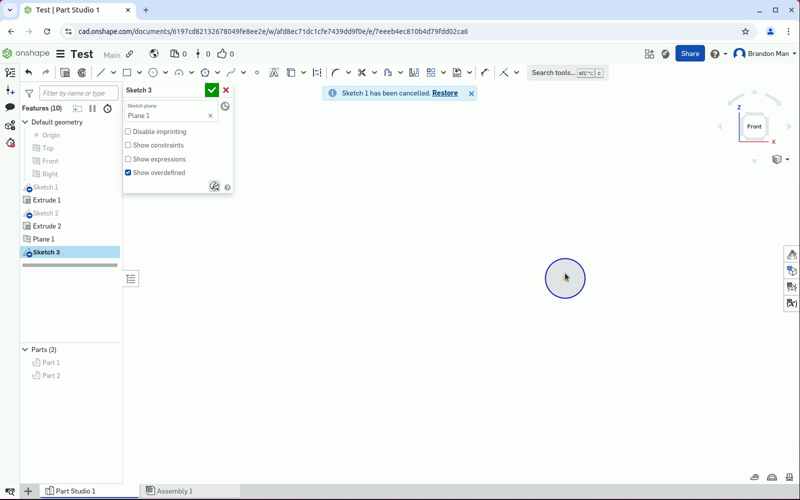
scroll(6)
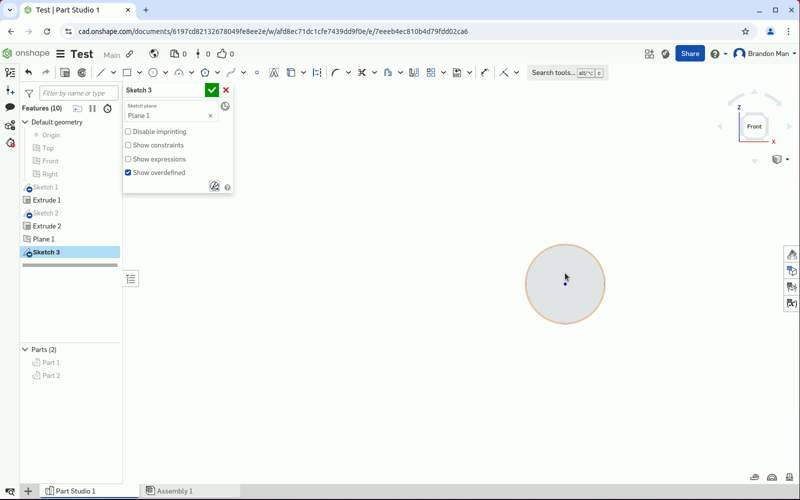
click(565, 272)
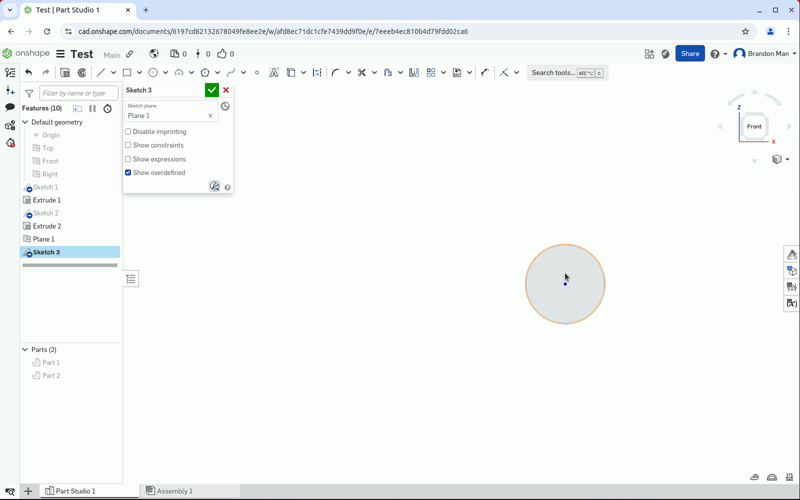
scroll(-6)
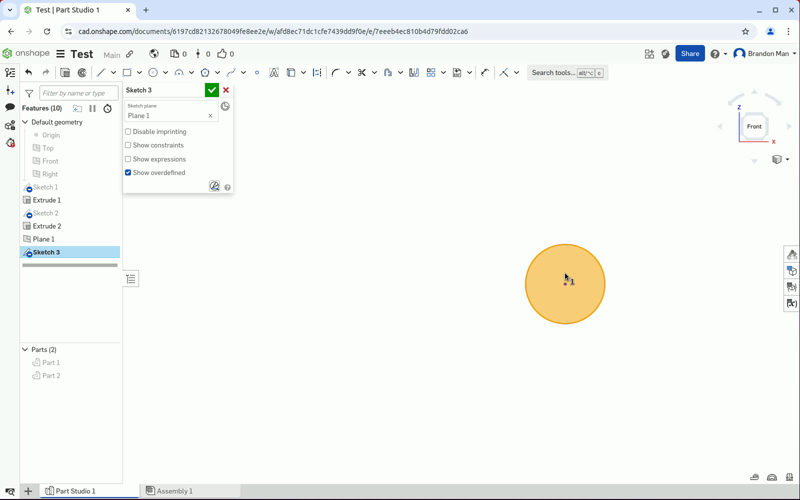
scroll(-6)
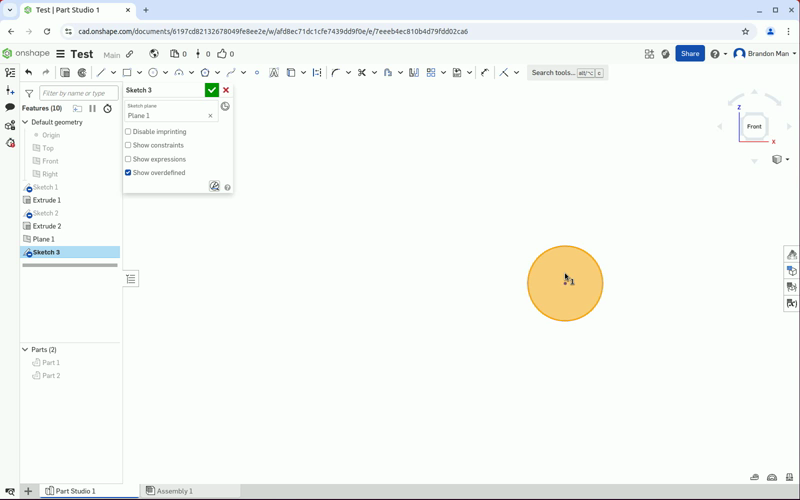
scroll(-6)
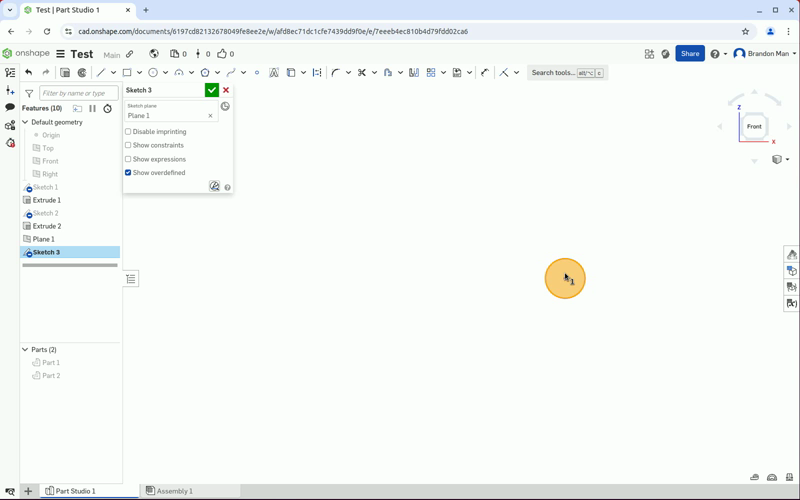
scroll(-6)
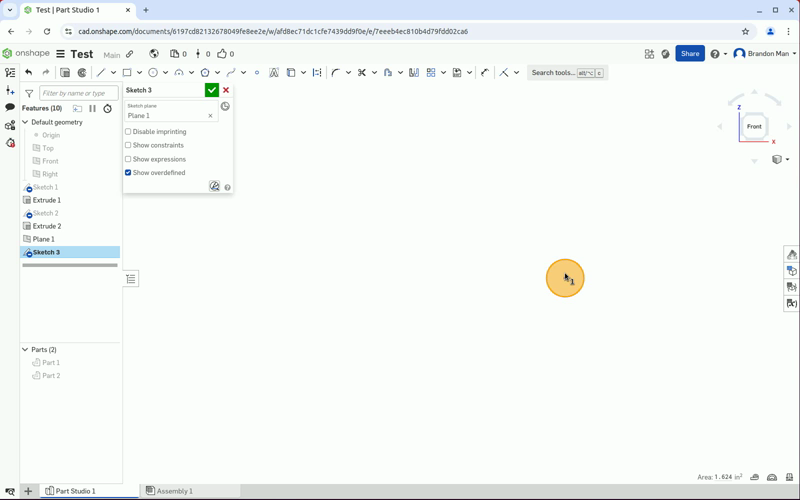
scroll(-6)
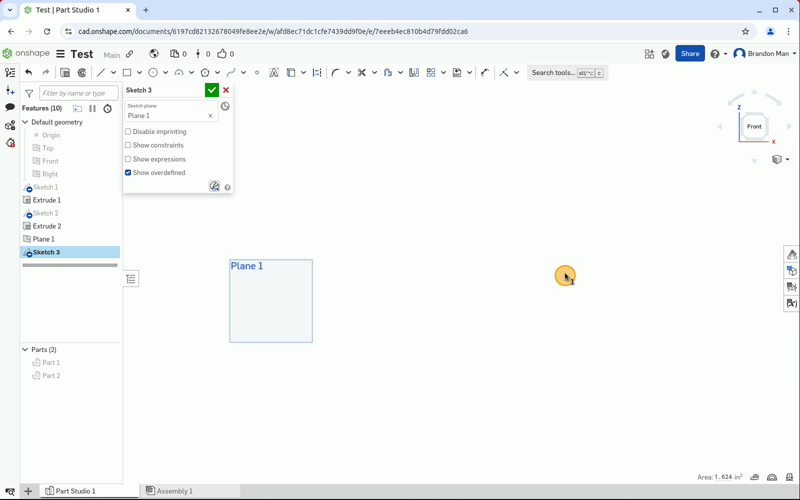
scroll(-6)
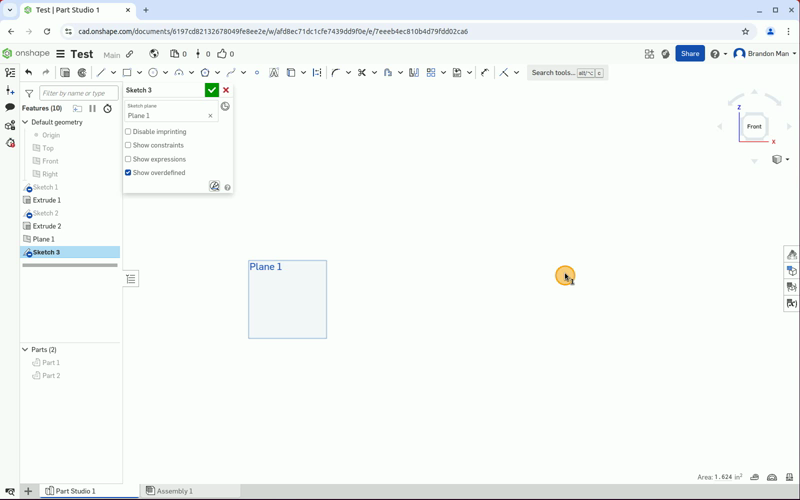
scroll(-6)
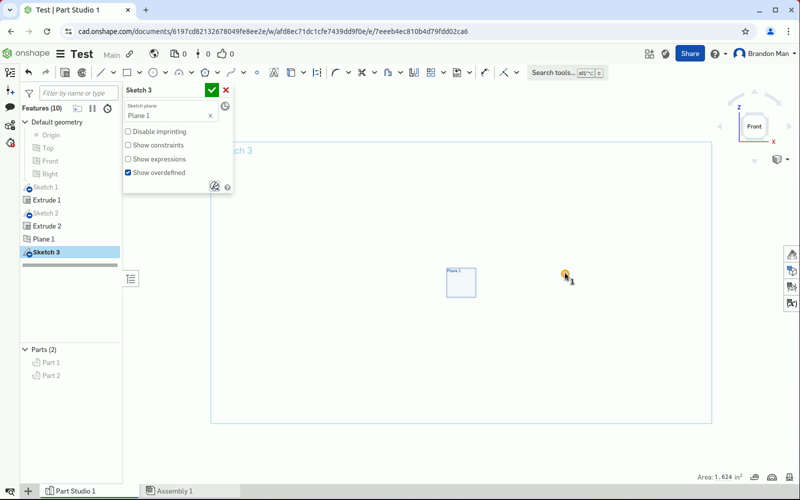
mouse_move(73, 352)
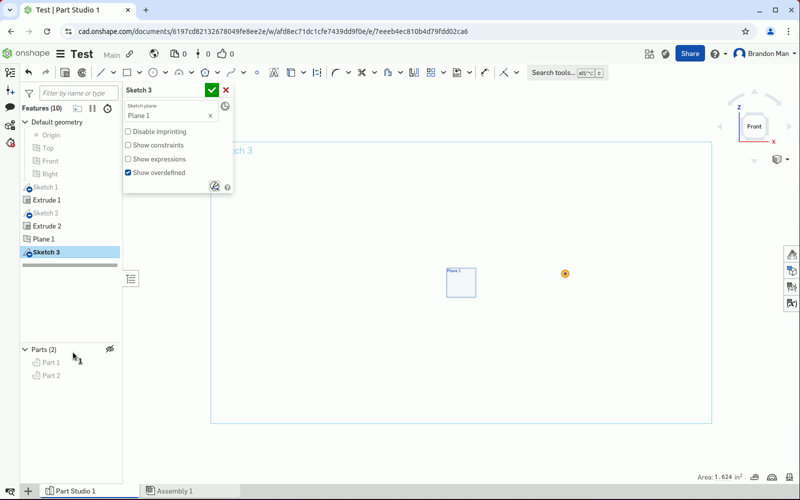
key(shift+y)
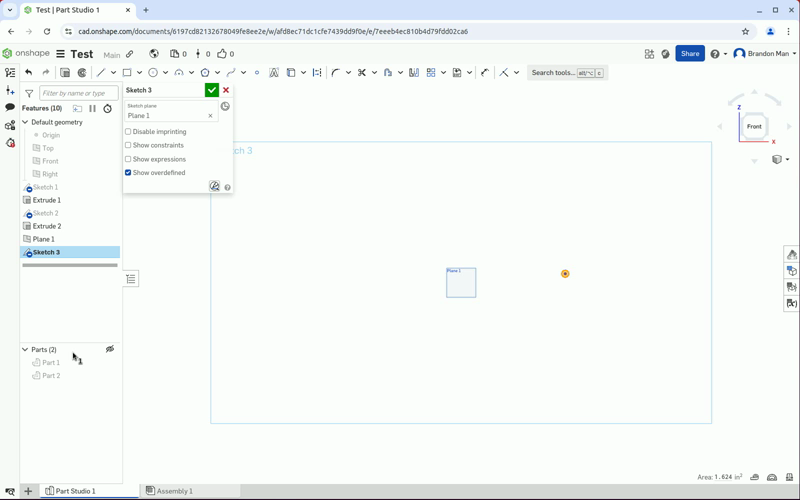
key(shift+e)
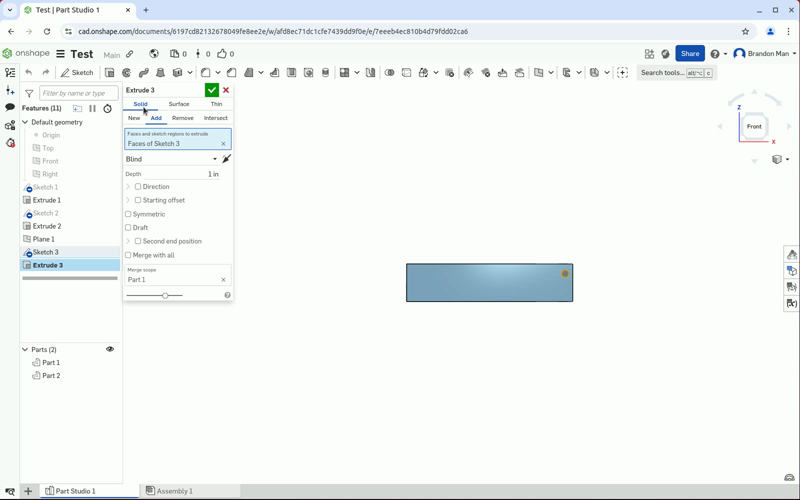
mouse_move(143, 106)
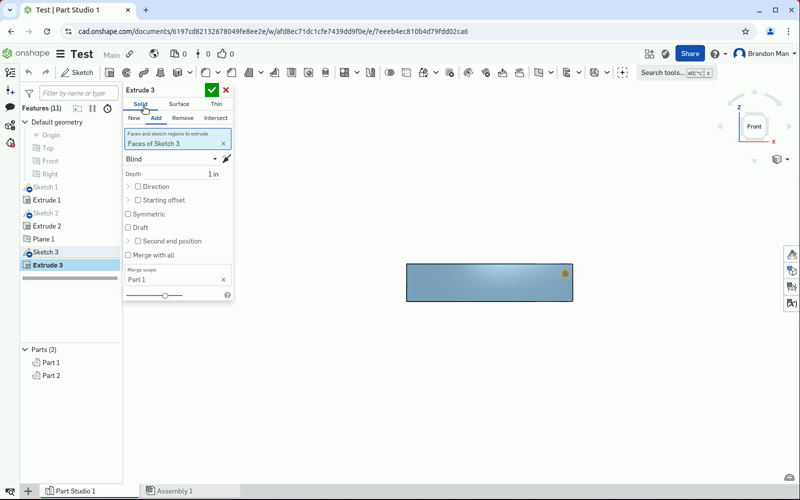
click(143, 106)
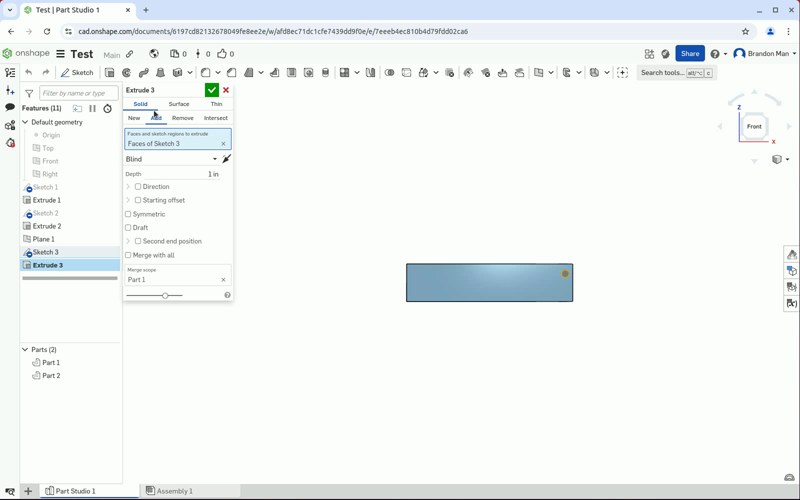
mouse_move(186, 120)
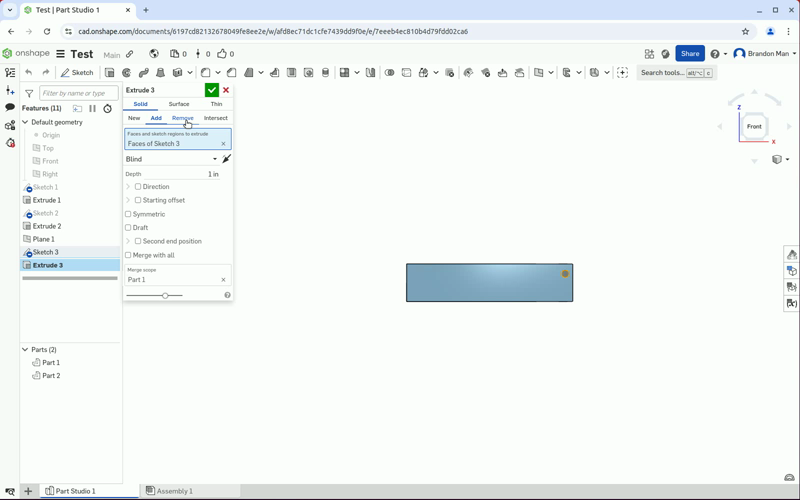
click(186, 120)
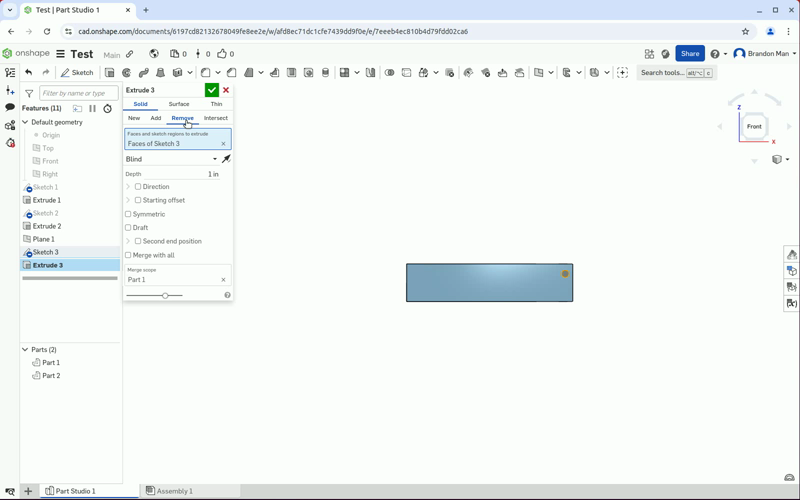
key(tab, 4)
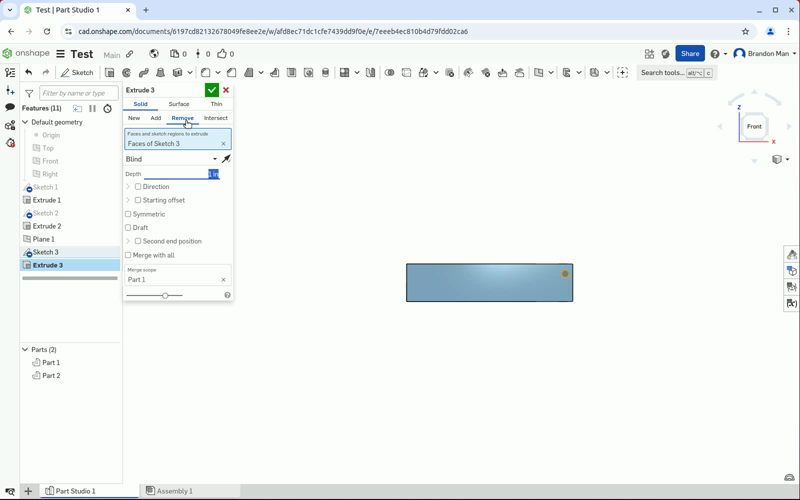
text(30.811)
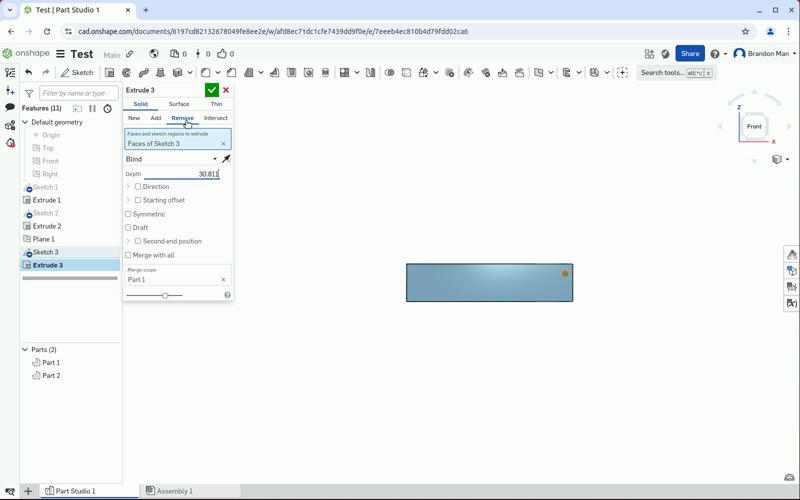
key(tab, 6)
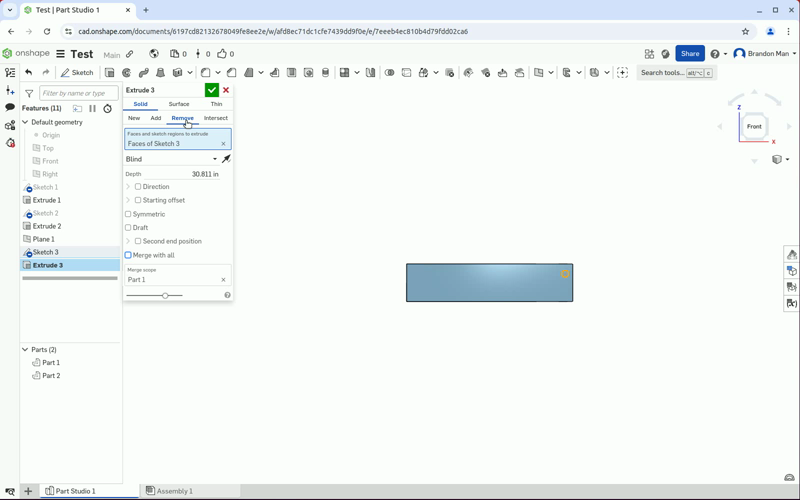
key(space)
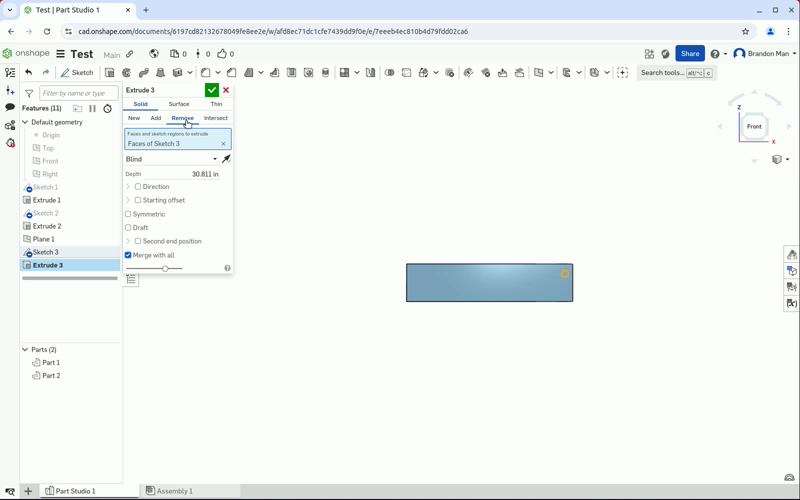
key(enter)
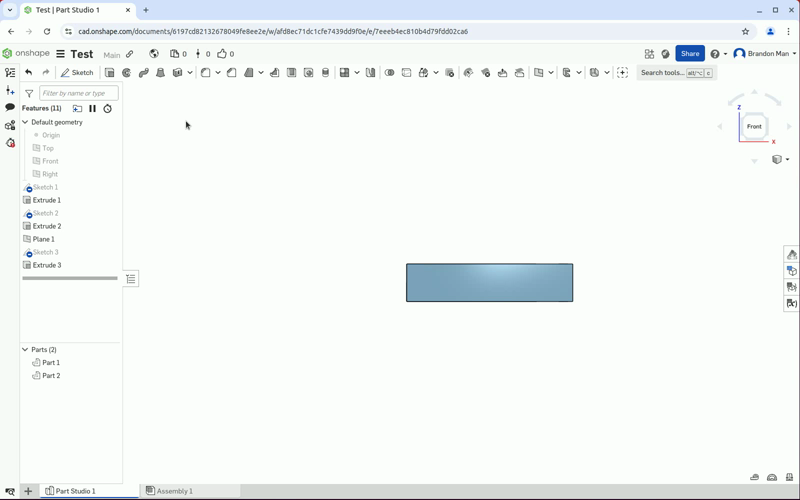
key(shift+h)
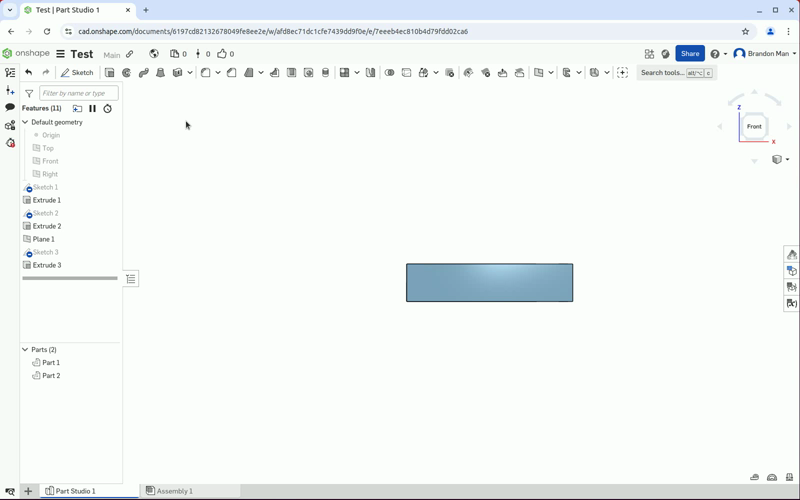
key(shift+h)
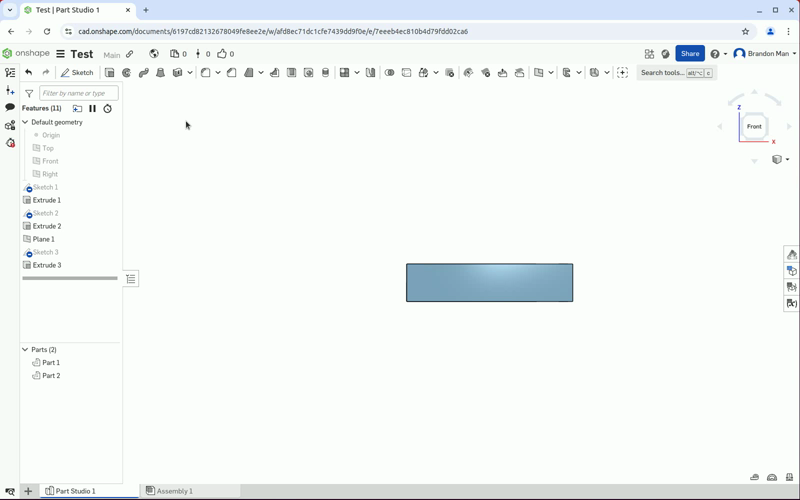
mouse_move(73, 189)
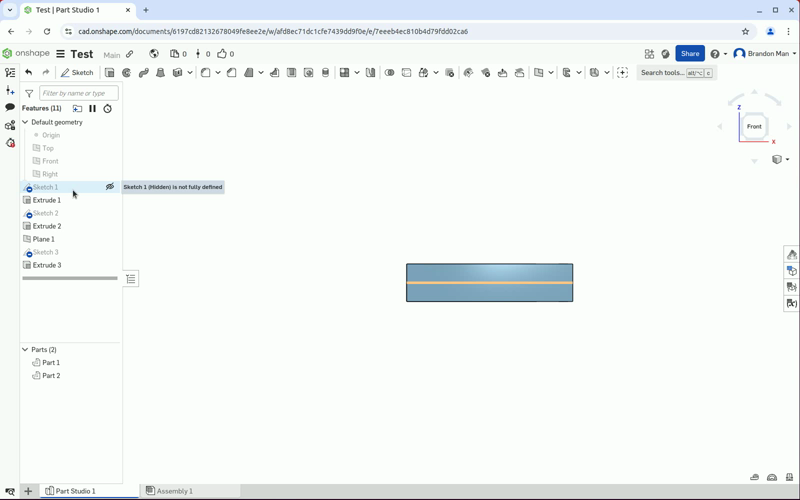
click(73, 189)
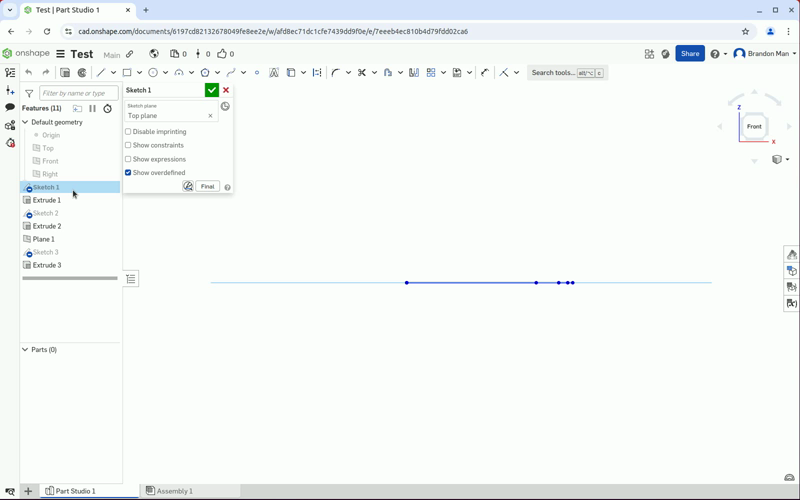
mouse_move(229, 92)
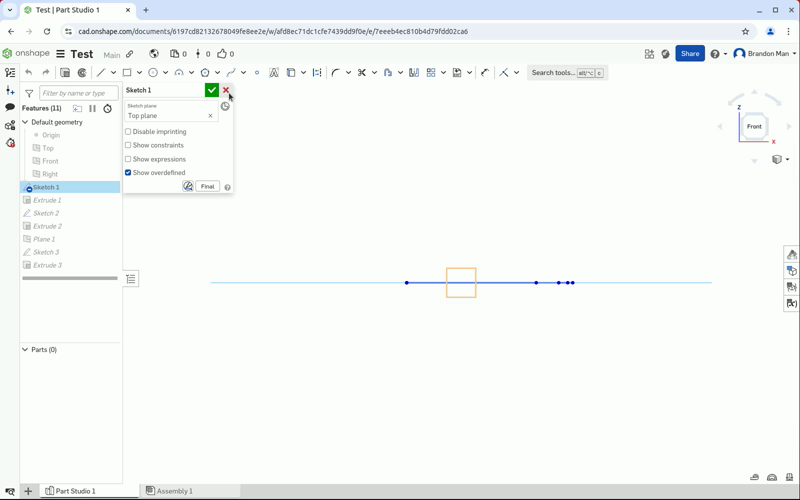
click(229, 92)
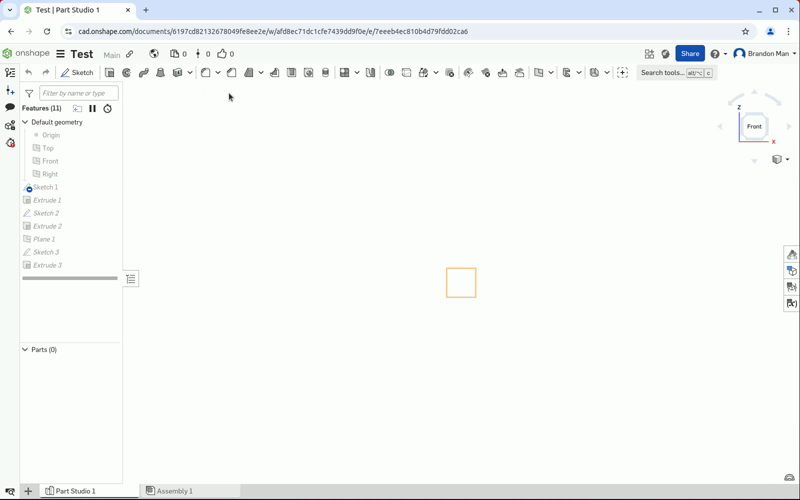
key(shift+s)
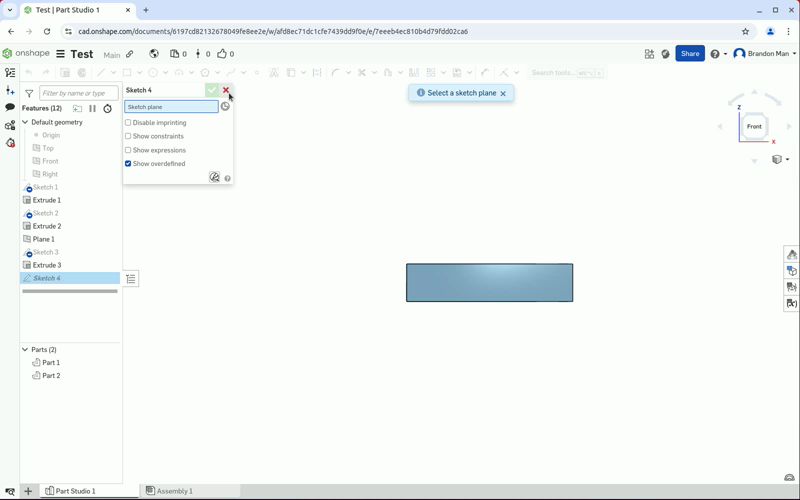
mouse_move(73, 241)
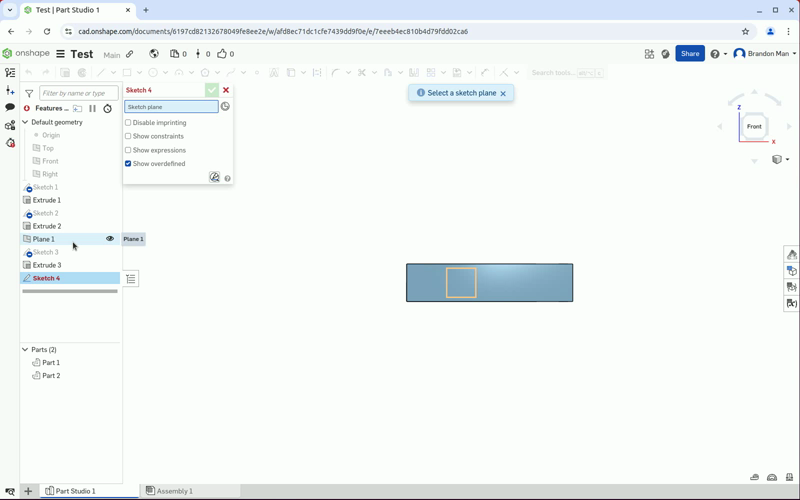
click(73, 241)
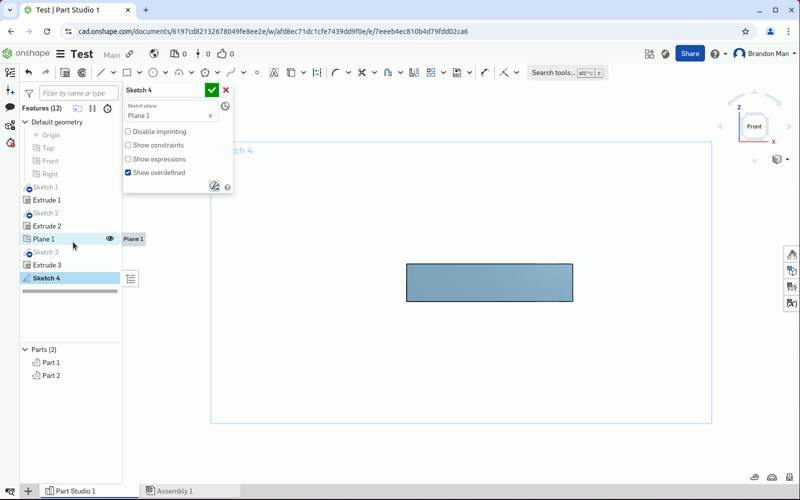
mouse_move(73, 352)
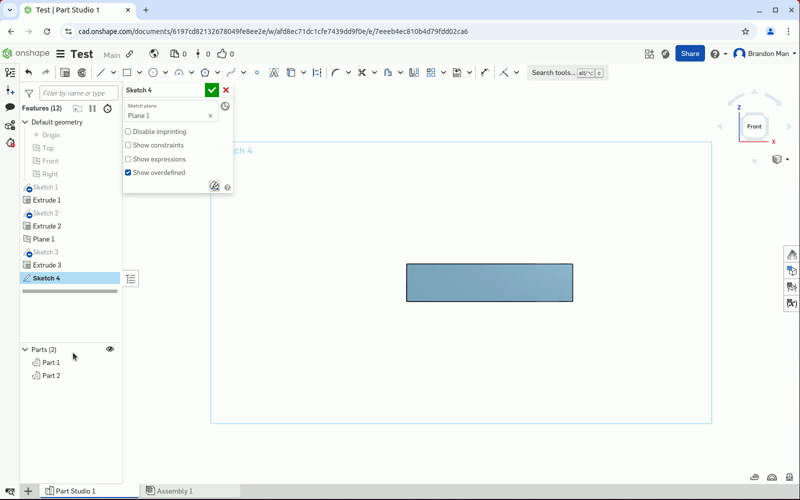
key(y)
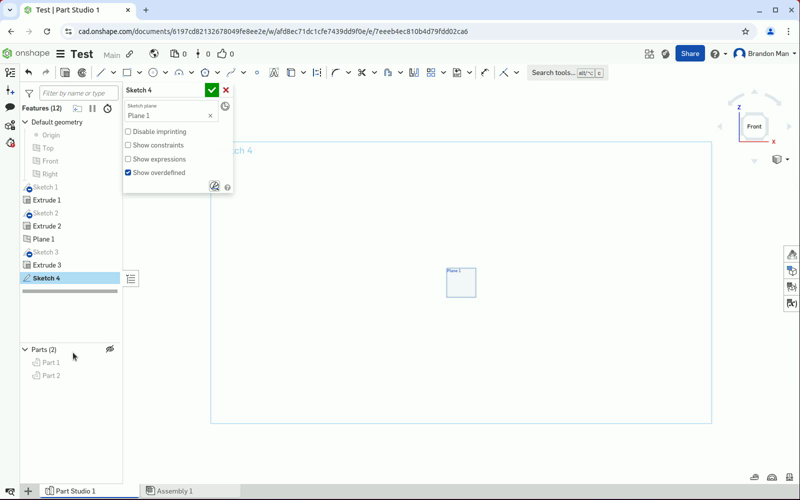
key(c)
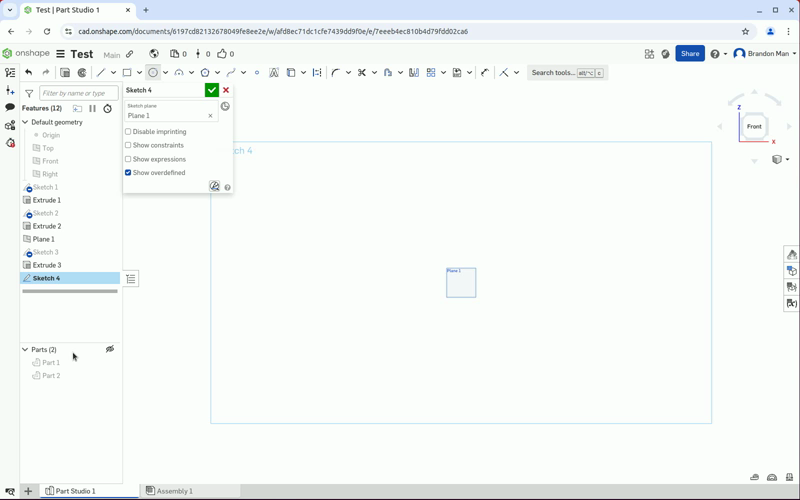
key_down(shift)
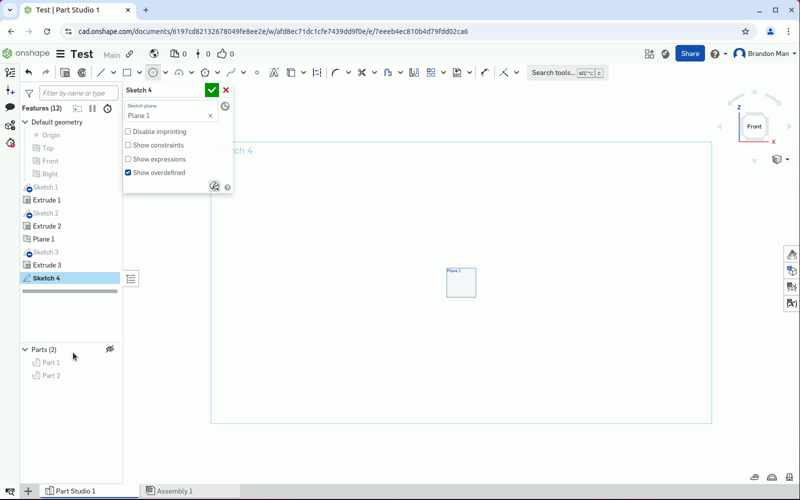
mouse_move(416, 292)
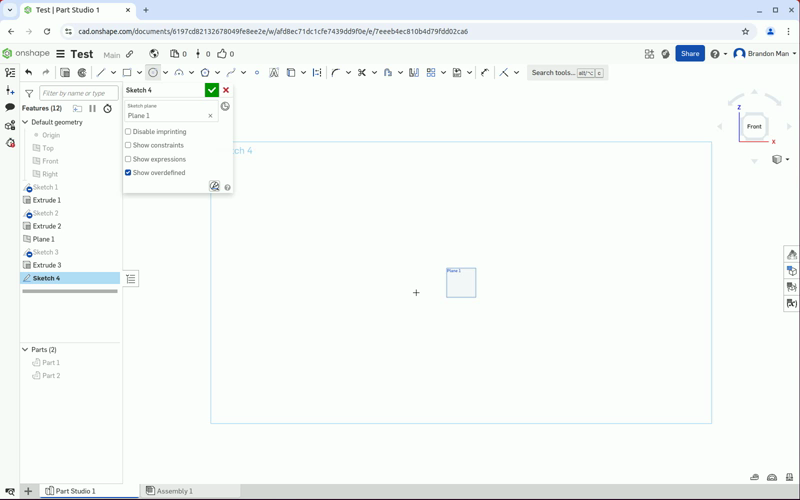
click(416, 292)
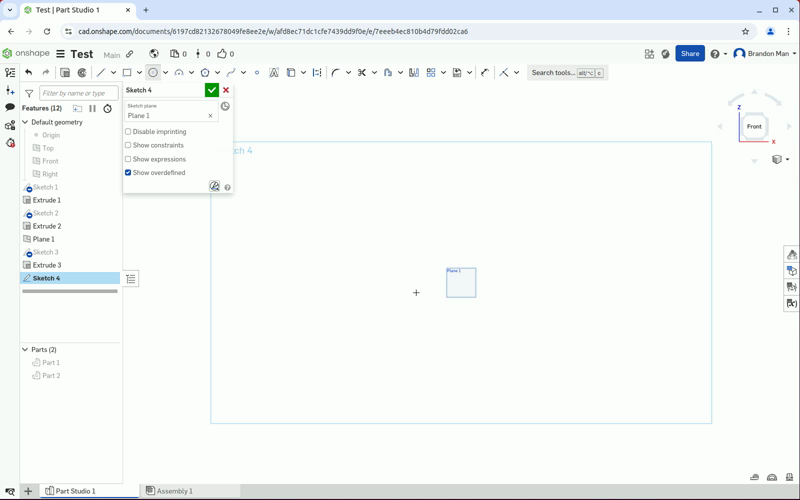
key_up(shift)
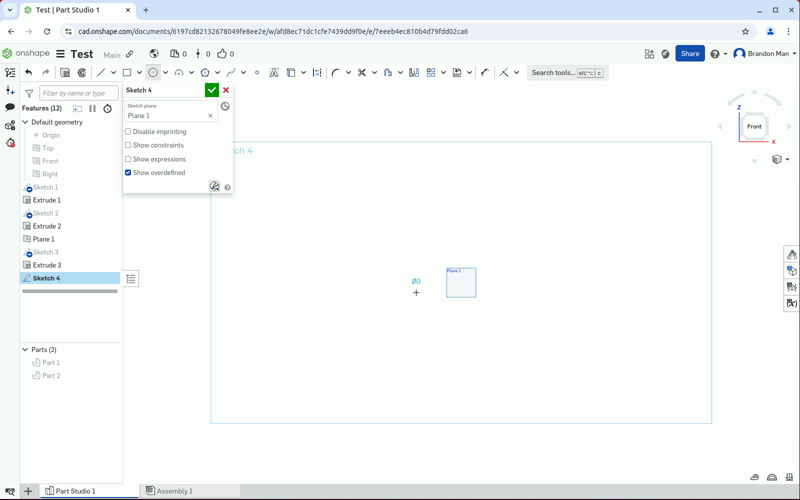
mouse_move(419, 292)
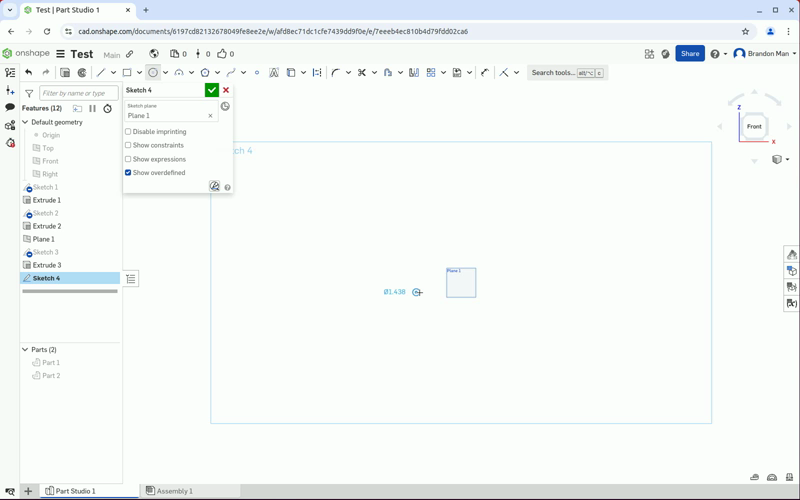
click(419, 292)
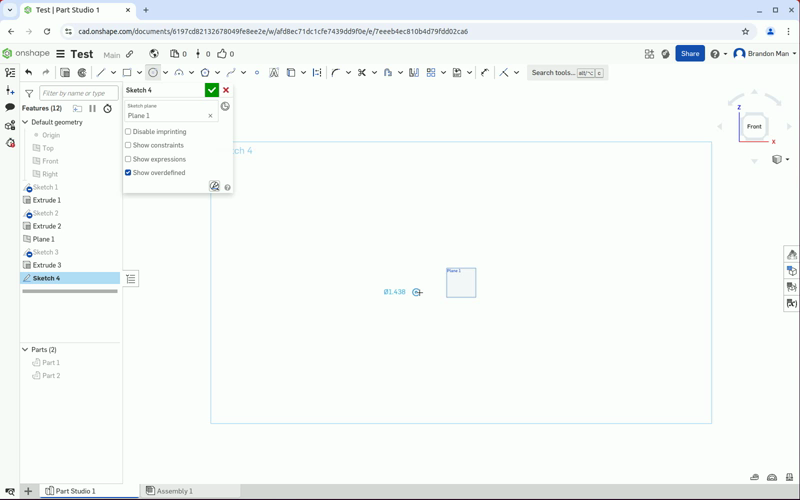
key(esc)
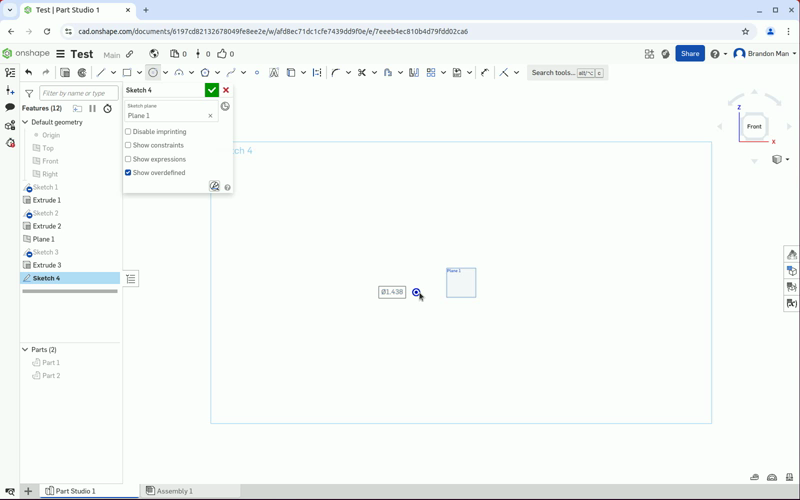
mouse_move(416, 293)
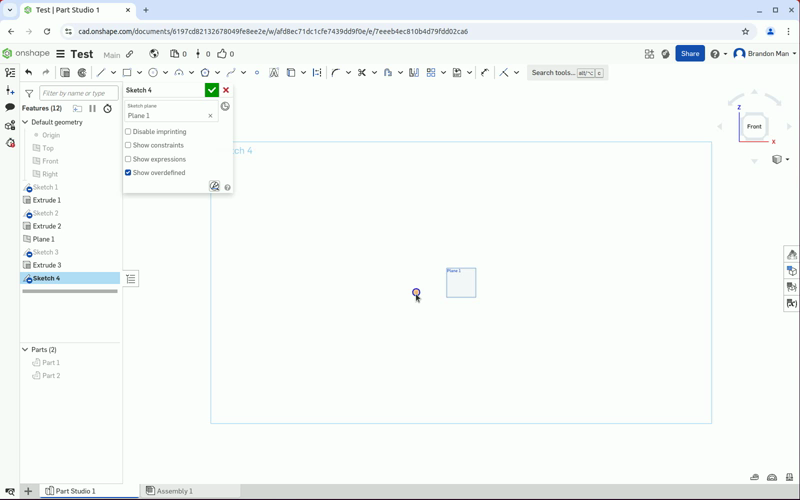
scroll(6)
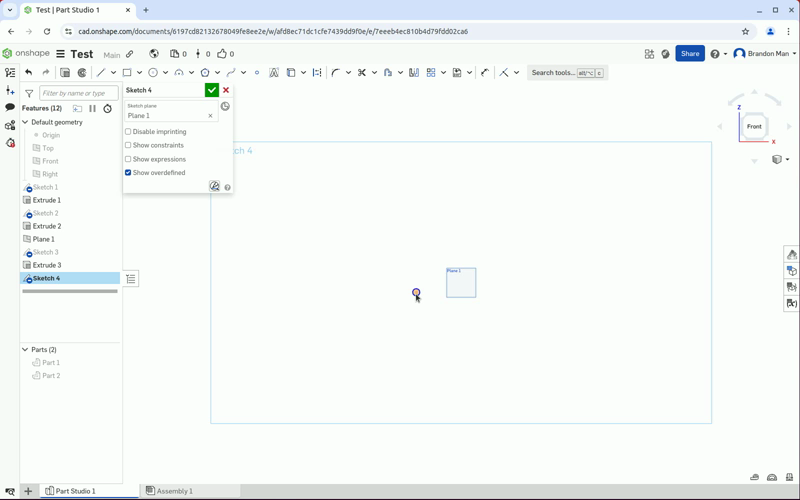
scroll(6)
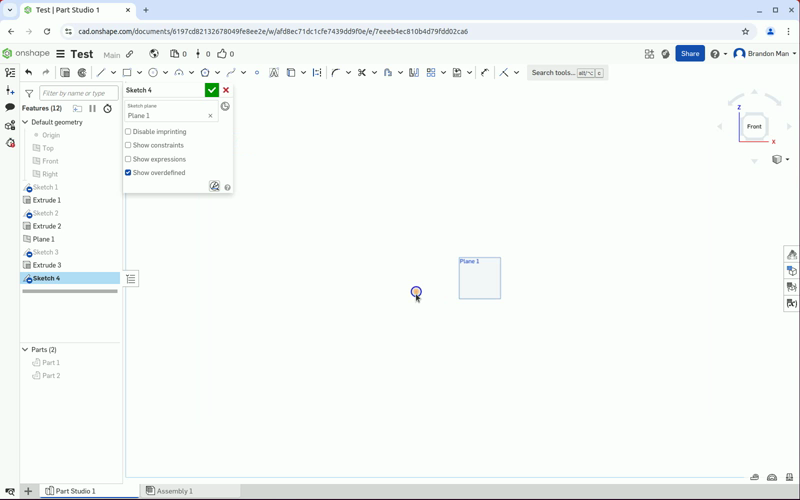
scroll(6)
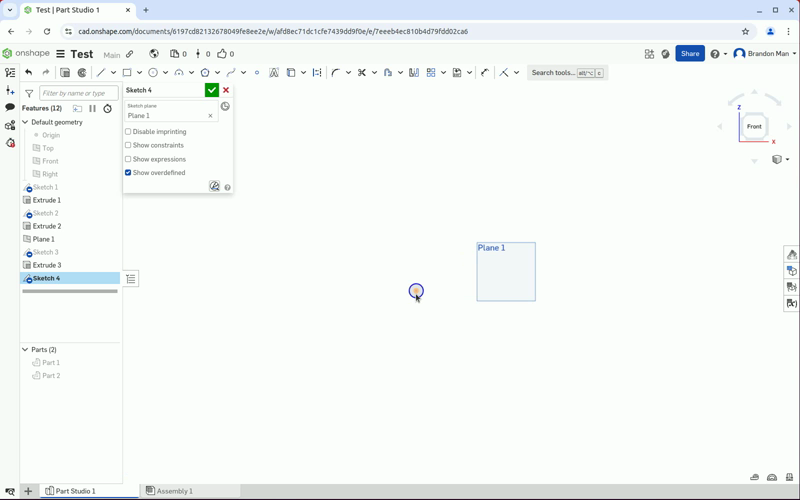
scroll(6)
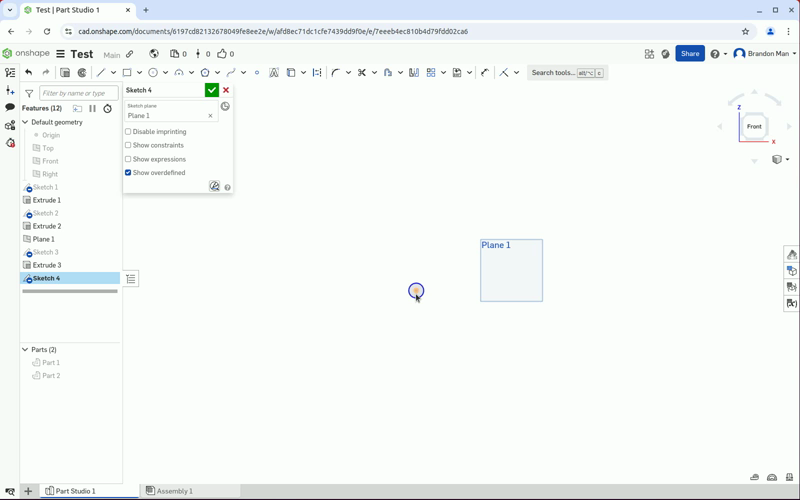
scroll(6)
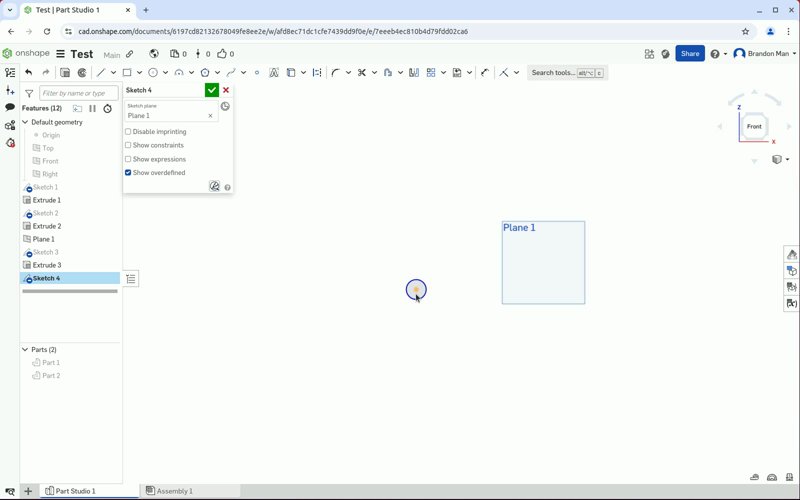
scroll(6)
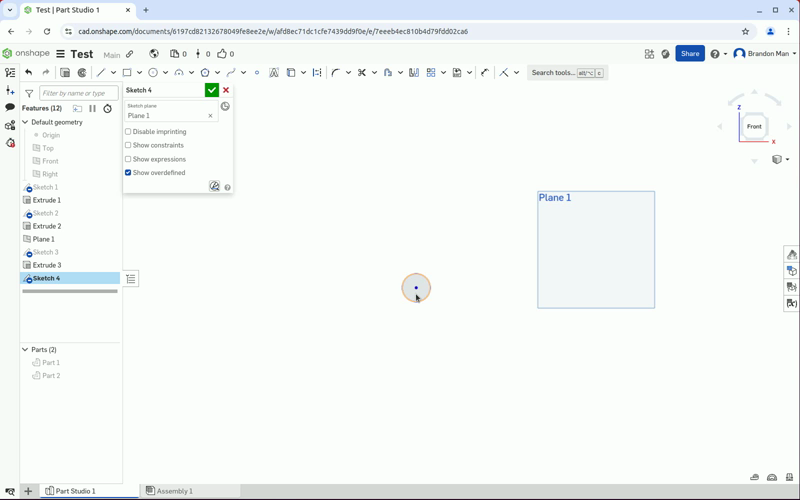
scroll(6)
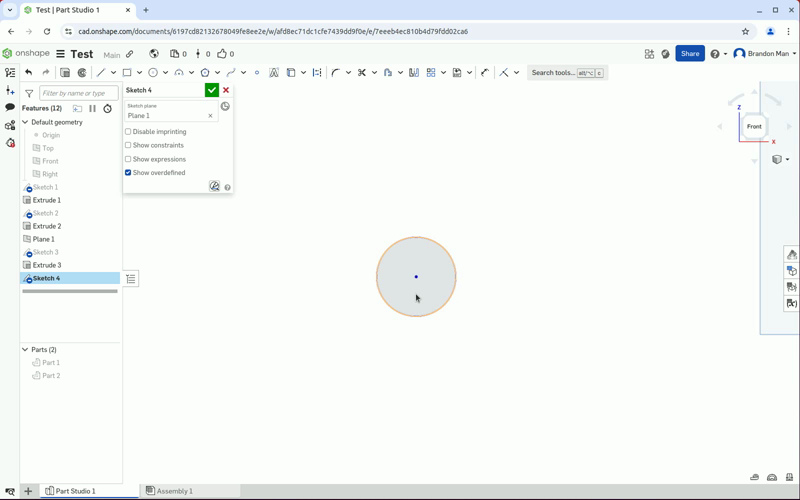
click(416, 293)
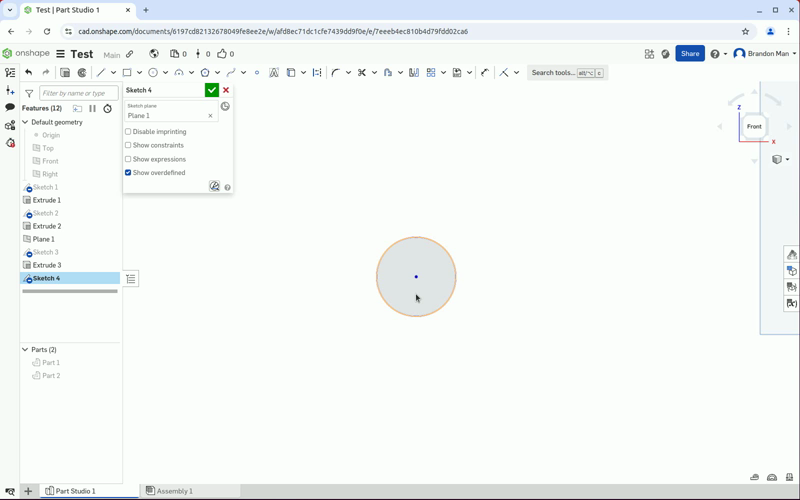
scroll(-6)
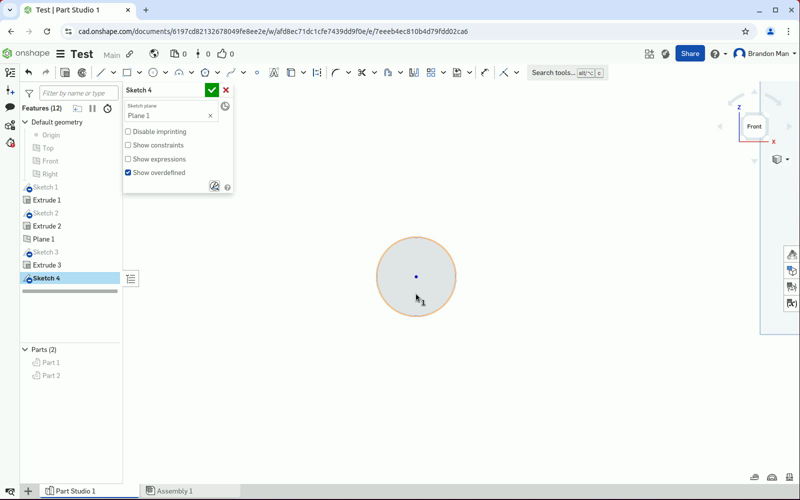
scroll(-6)
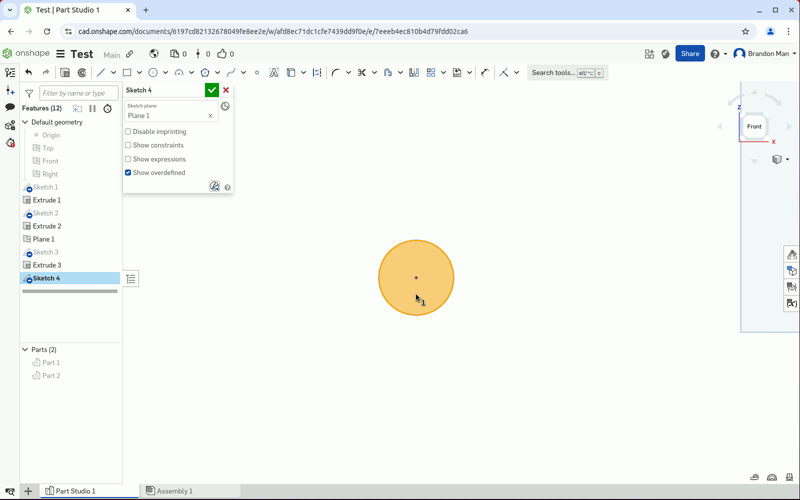
scroll(-6)
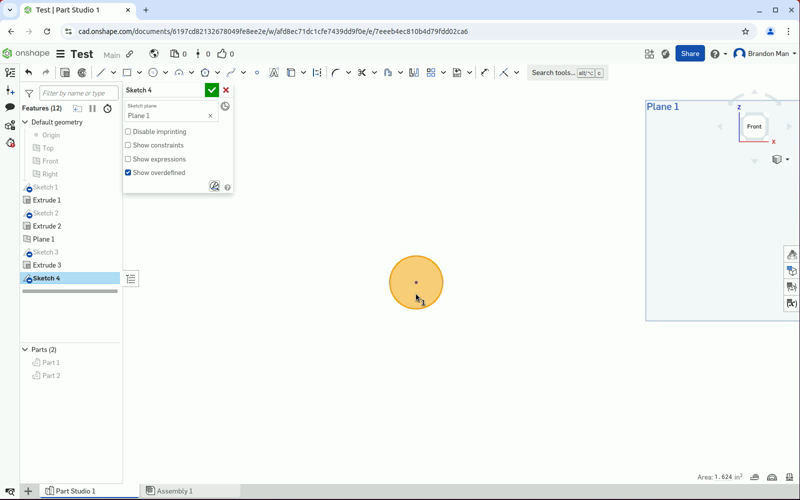
scroll(-6)
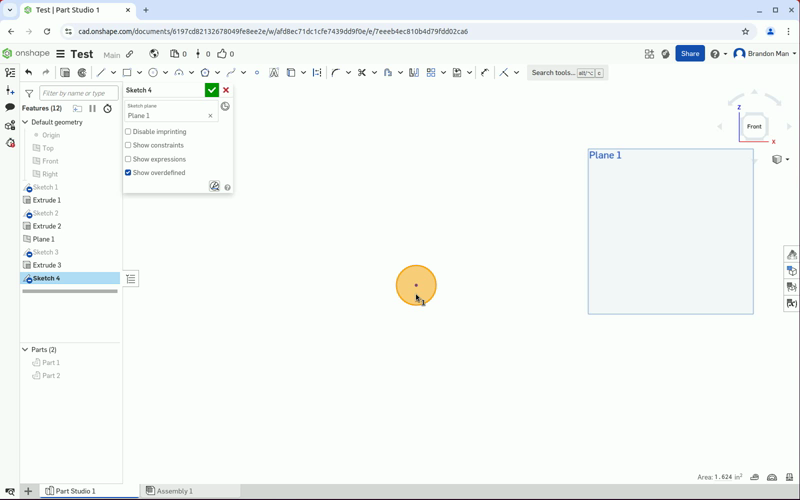
scroll(-6)
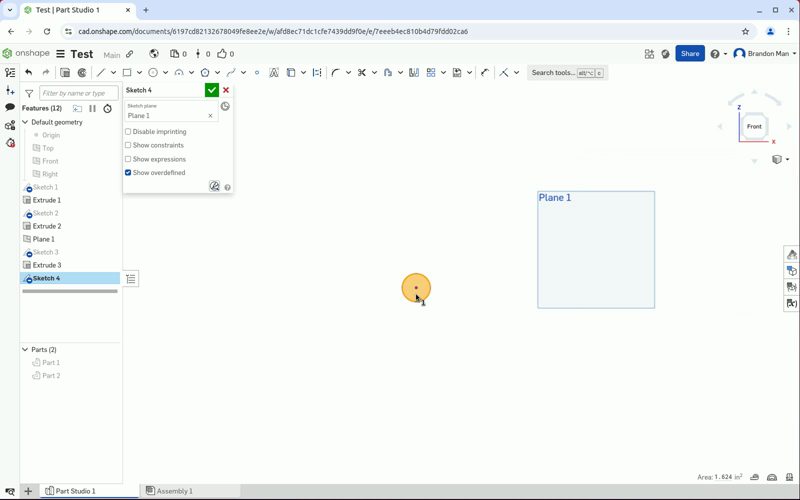
scroll(-6)
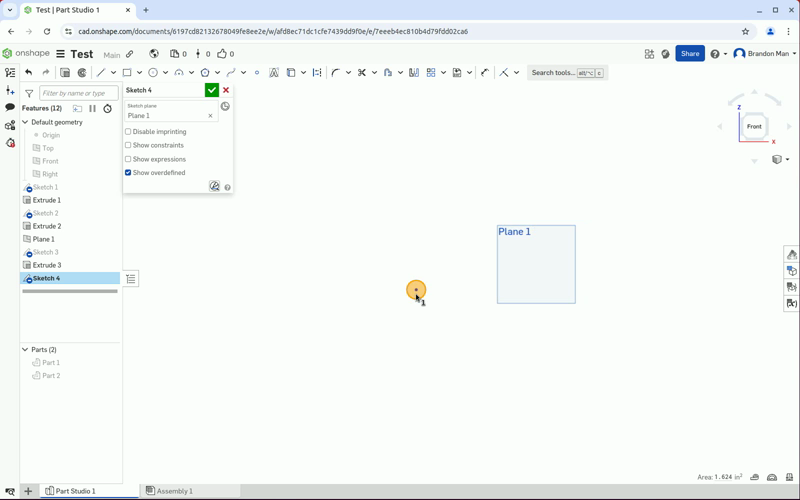
scroll(-6)
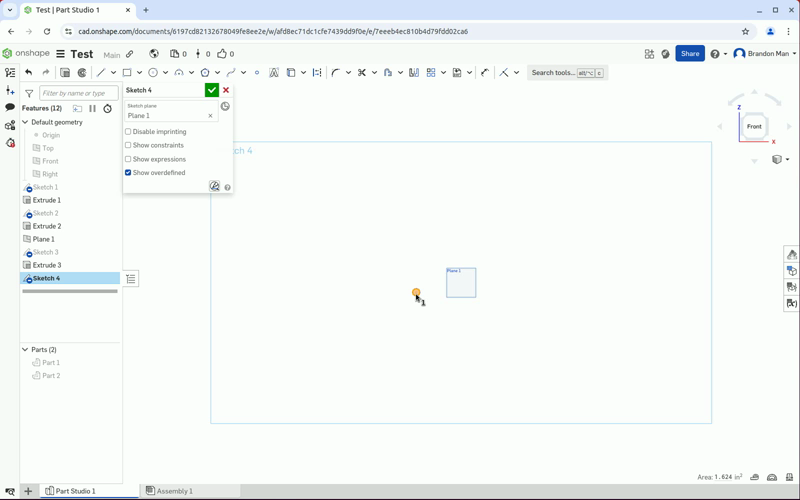
mouse_move(73, 352)
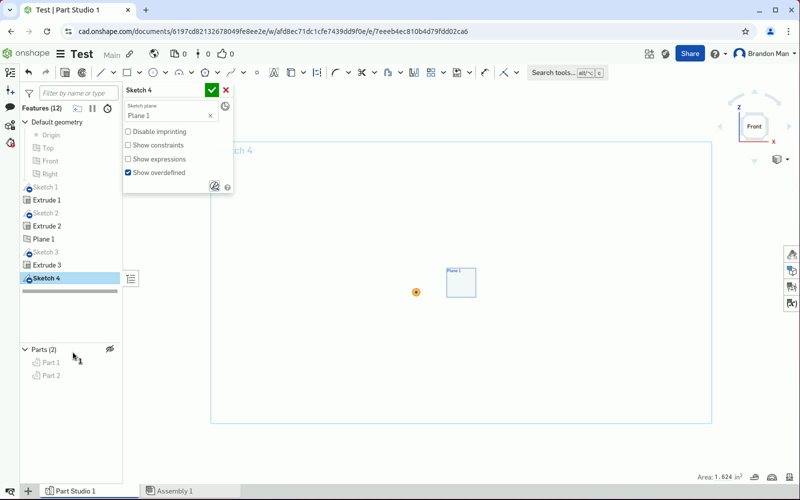
key(shift+y)
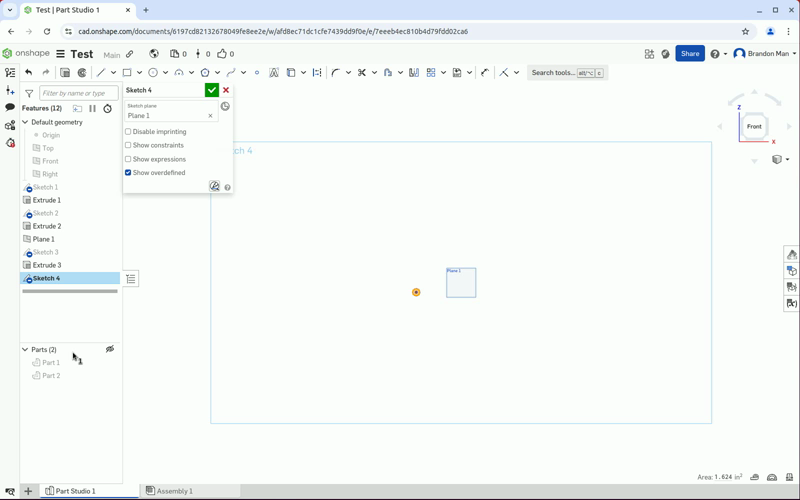
key(shift+e)
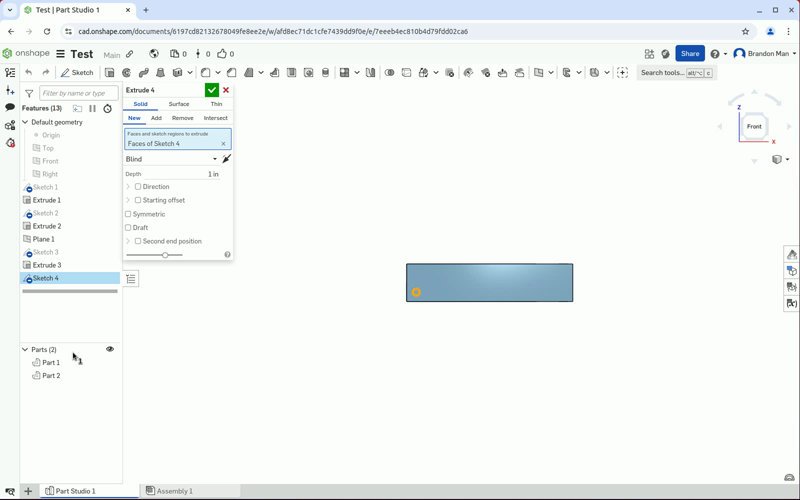
mouse_move(143, 106)
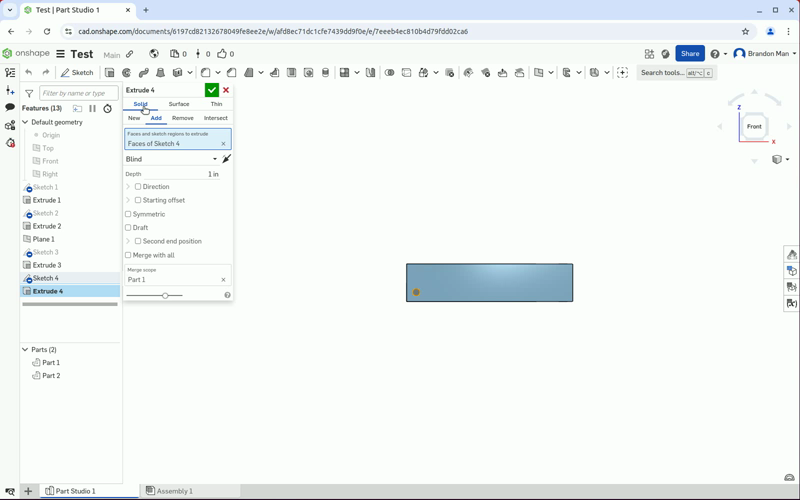
click(143, 106)
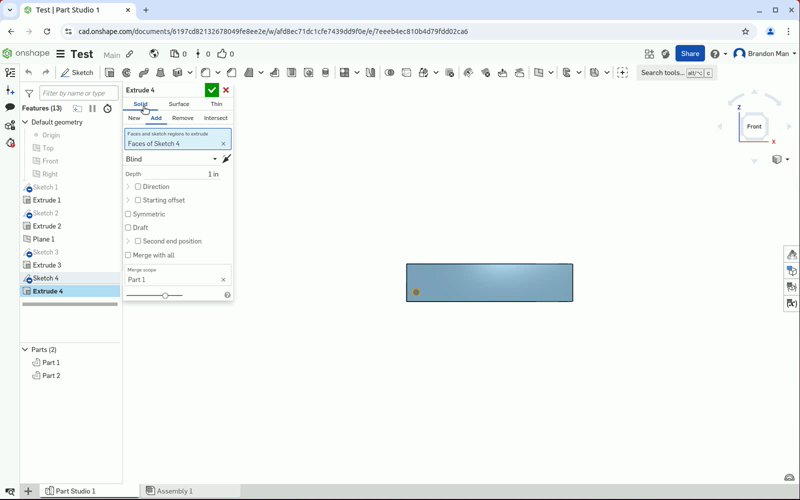
mouse_move(186, 120)
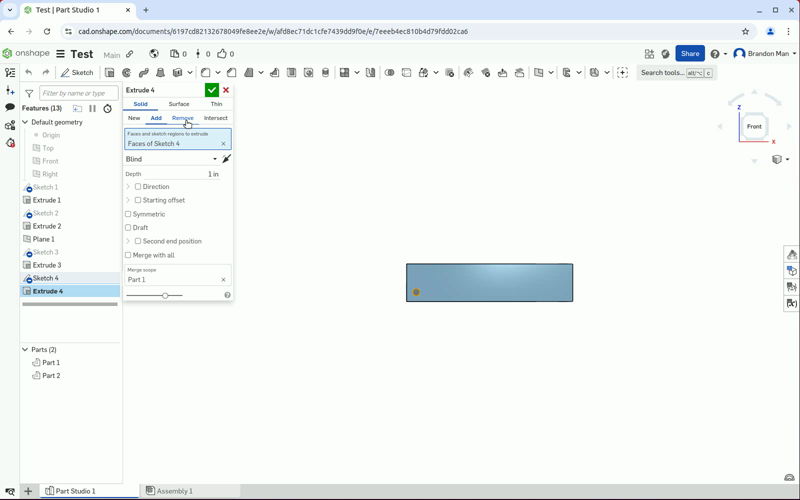
click(186, 120)
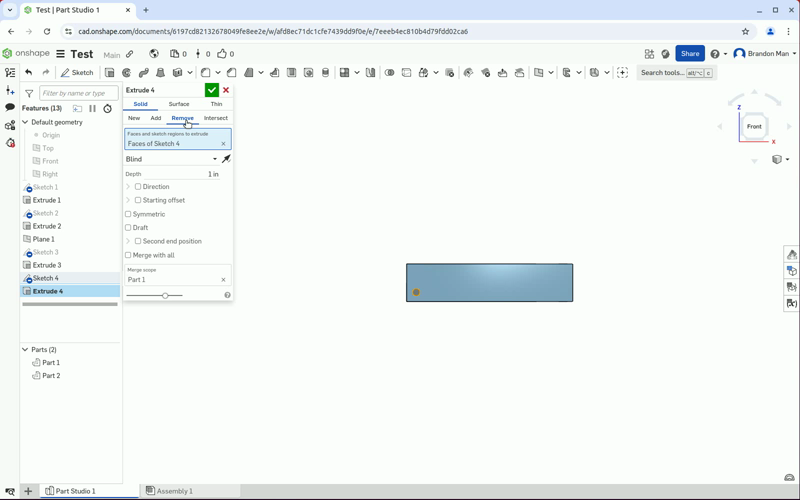
key(tab, 4)
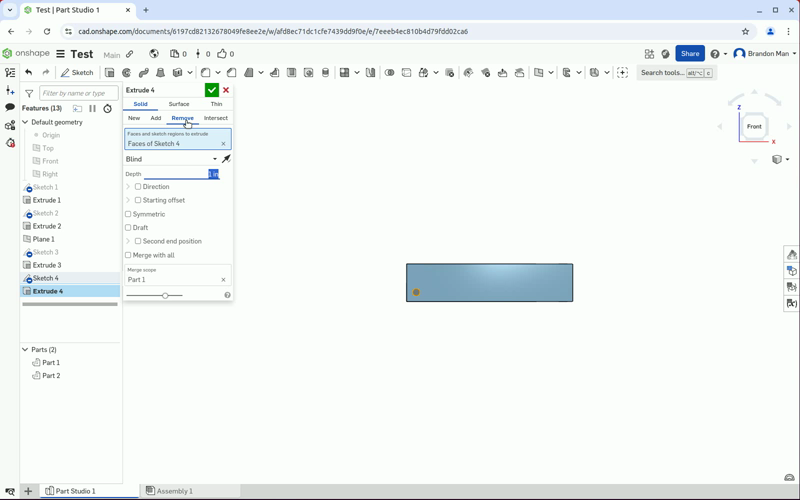
text(22.868)
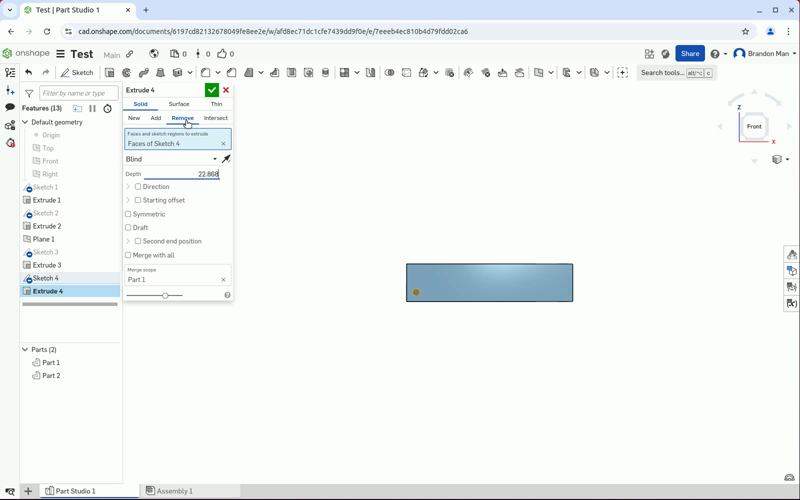
key(tab, 6)
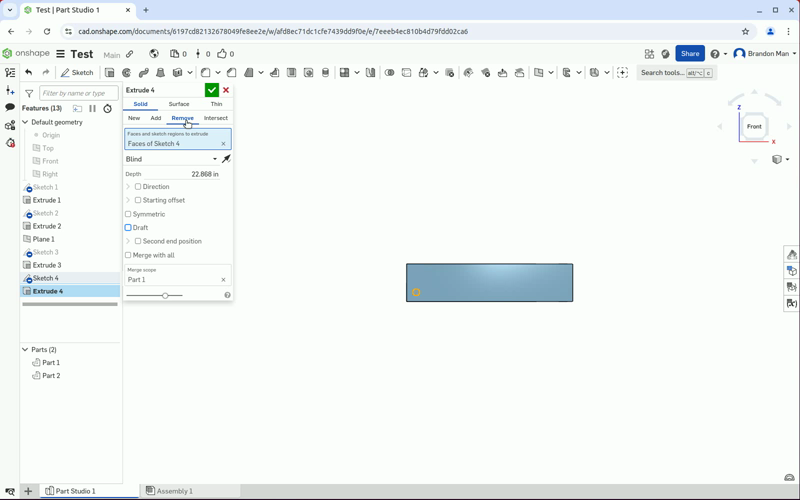
key(space)
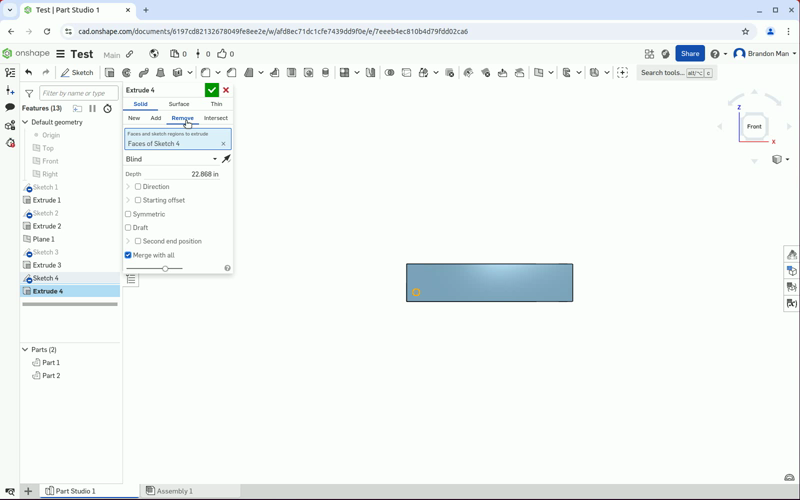
key(enter)
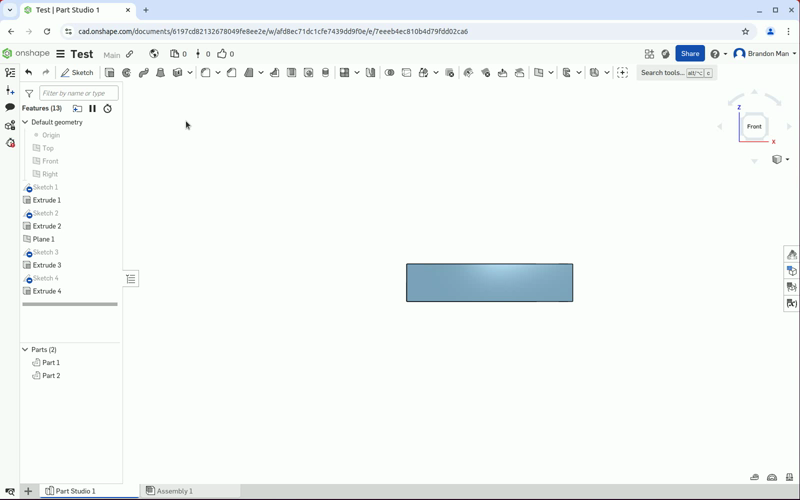
key(shift+h)
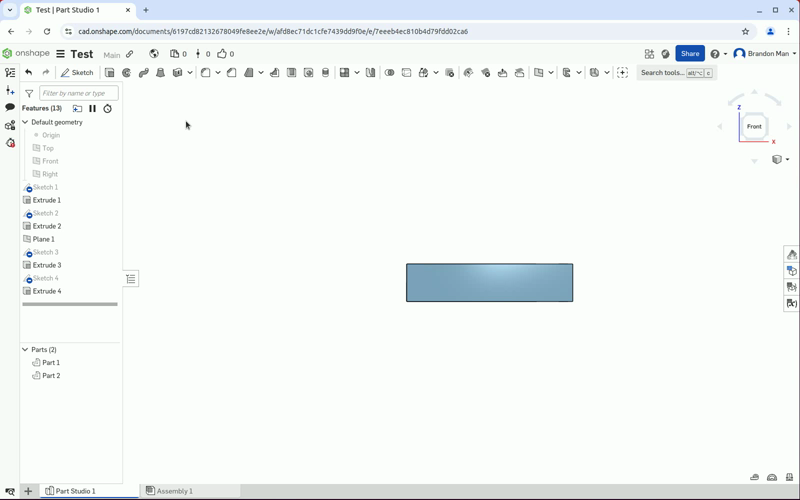
key(shift+h)
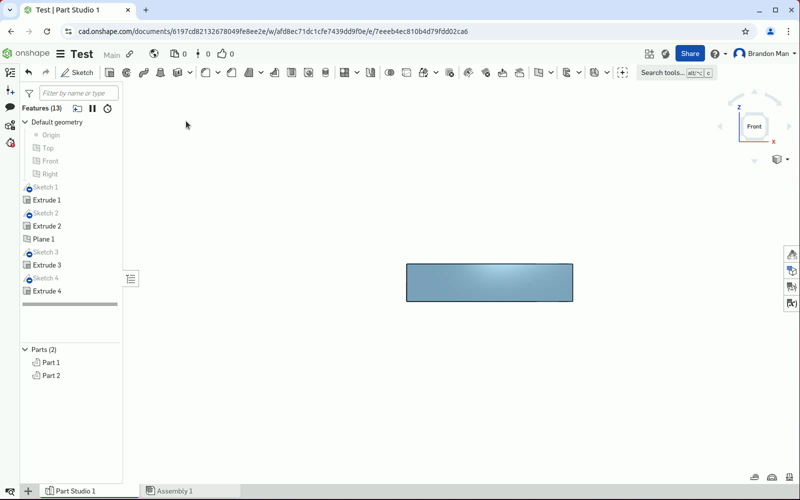
mouse_move(73, 189)
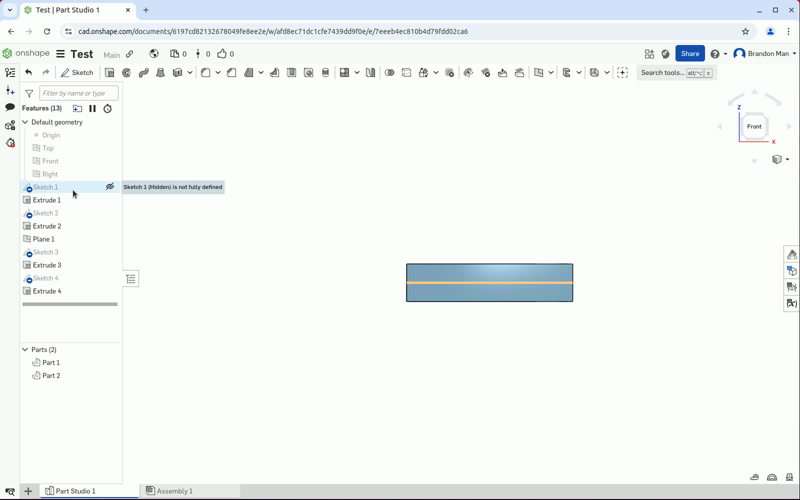
click(73, 189)
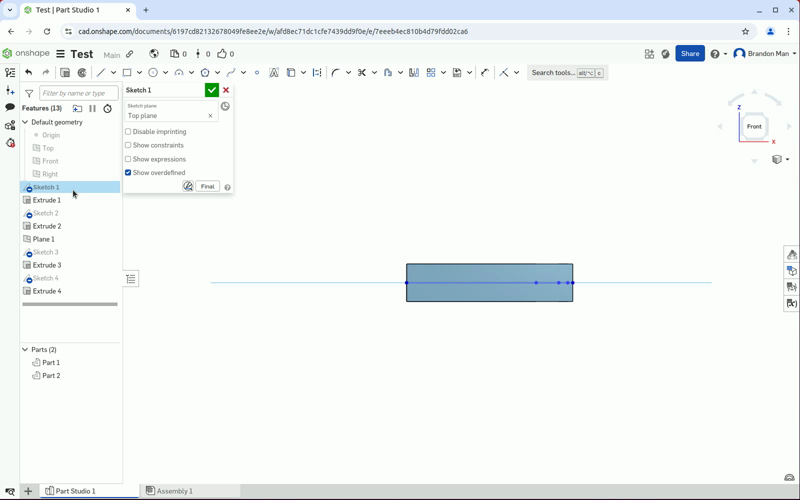
mouse_move(229, 92)
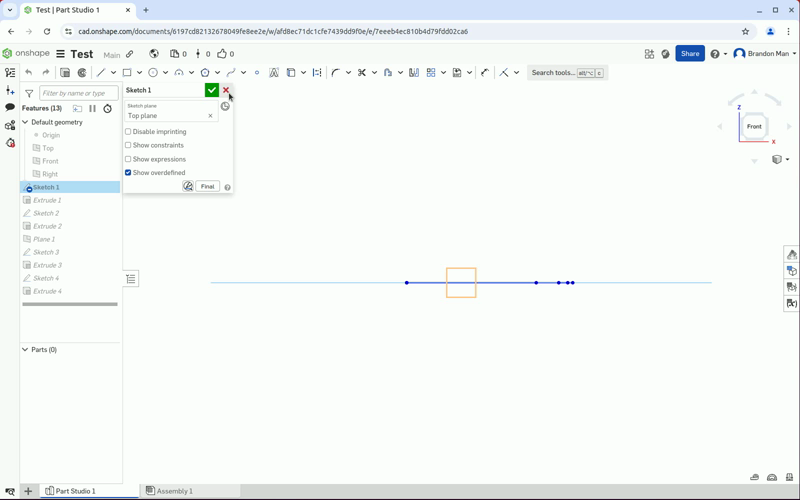
click(229, 92)
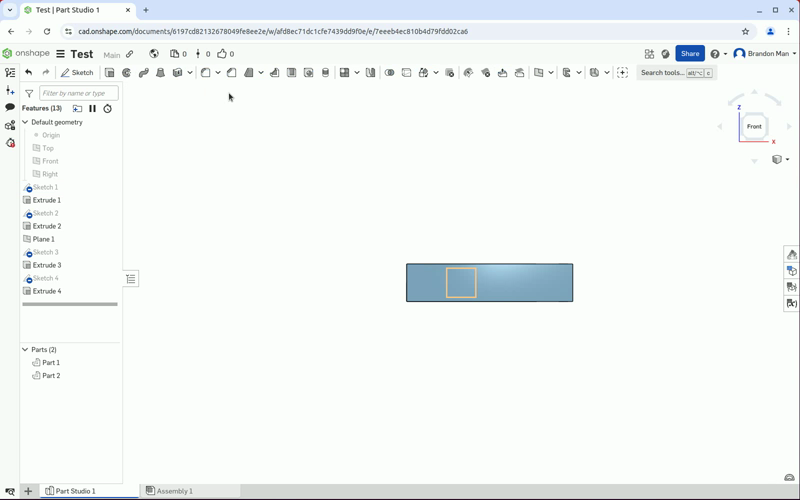
mouse_move(73, 352)
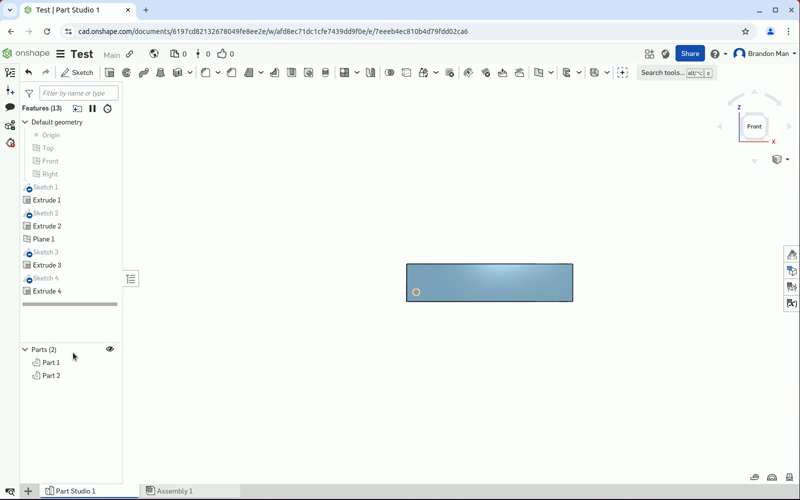
key(y)
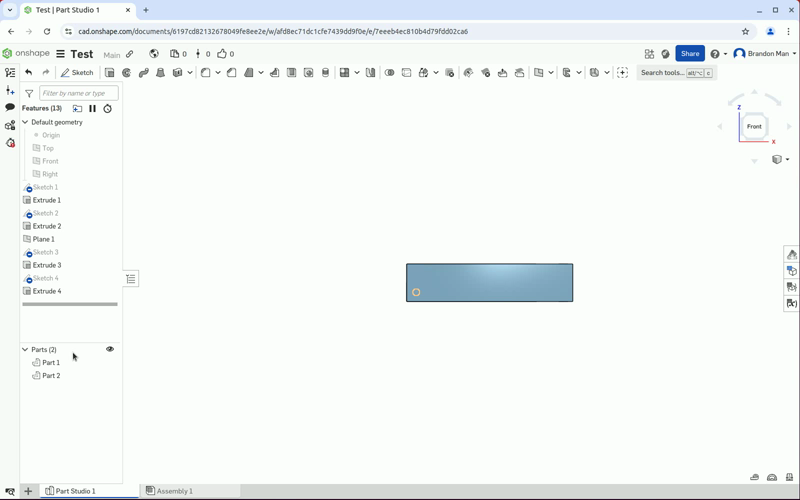
key(shift+p)
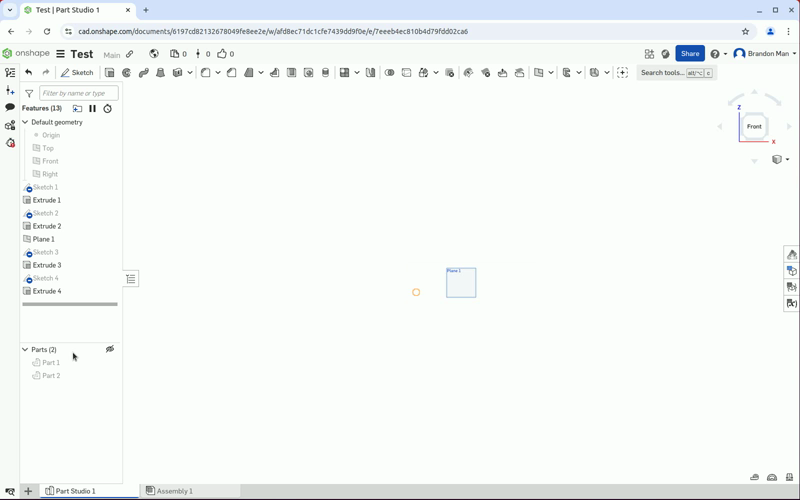
key(space)
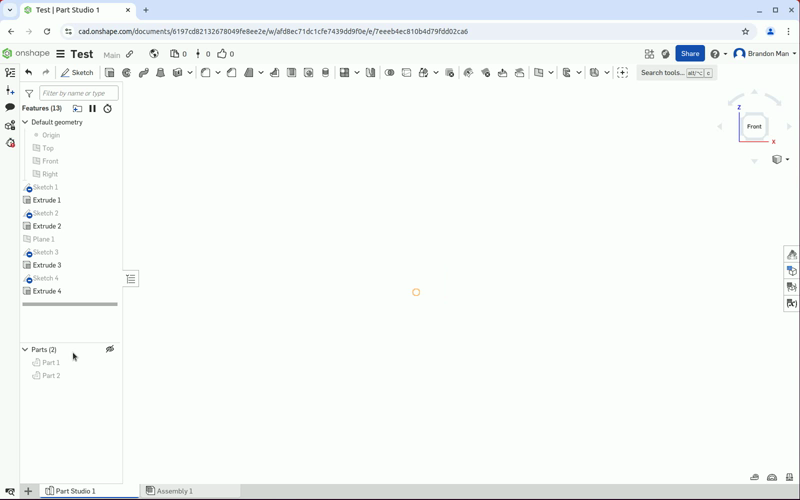
key_down(shift)
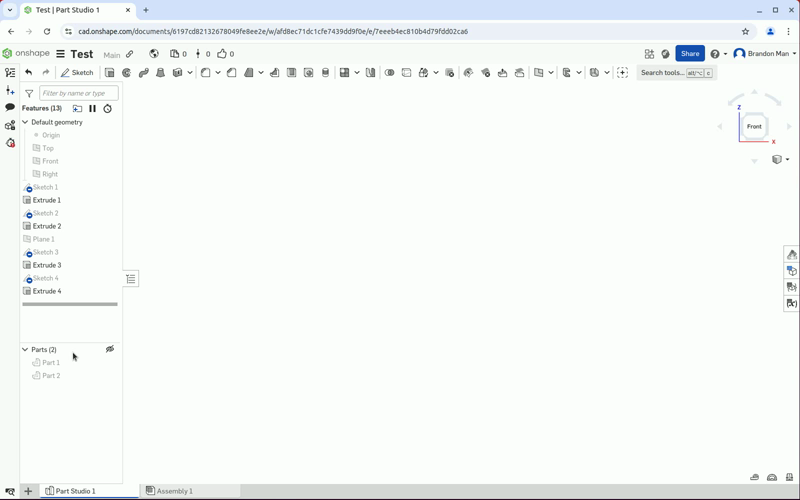
key(left)
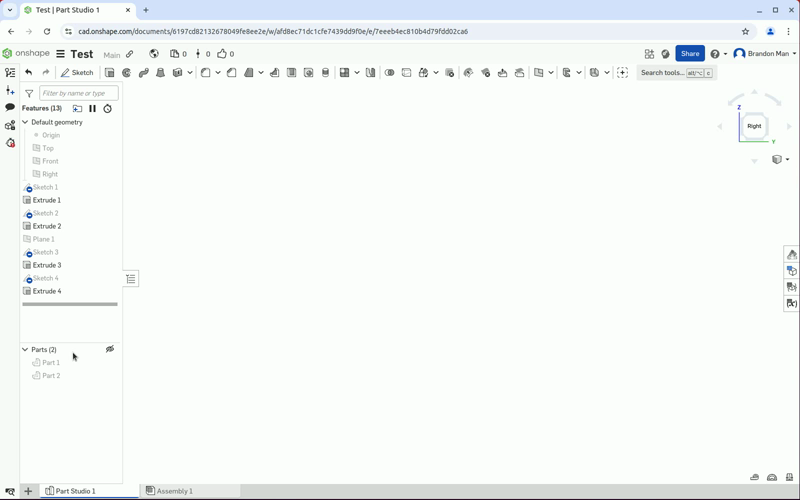
key_up(shift)
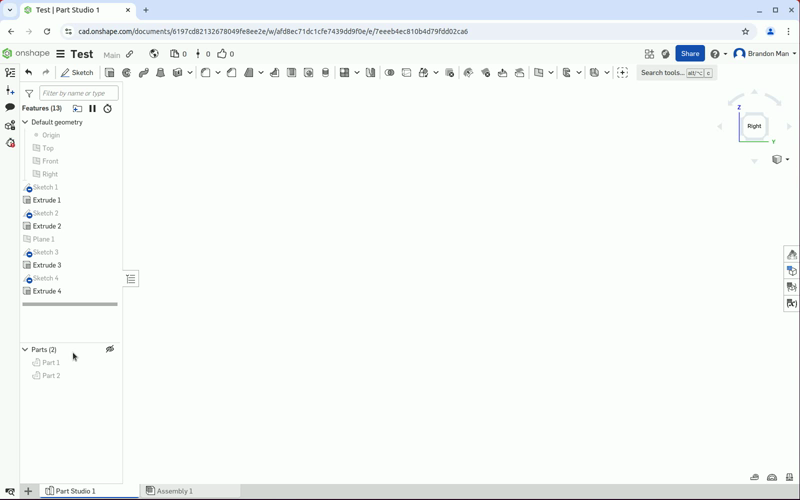
mouse_move(73, 352)
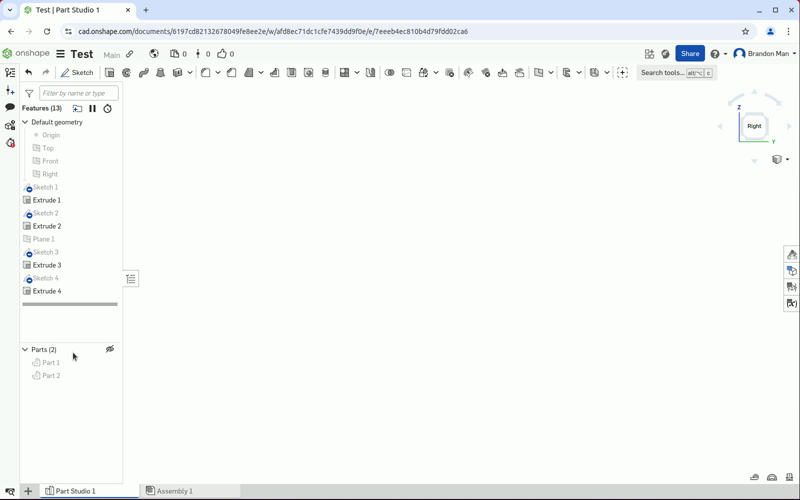
key(shift+y)
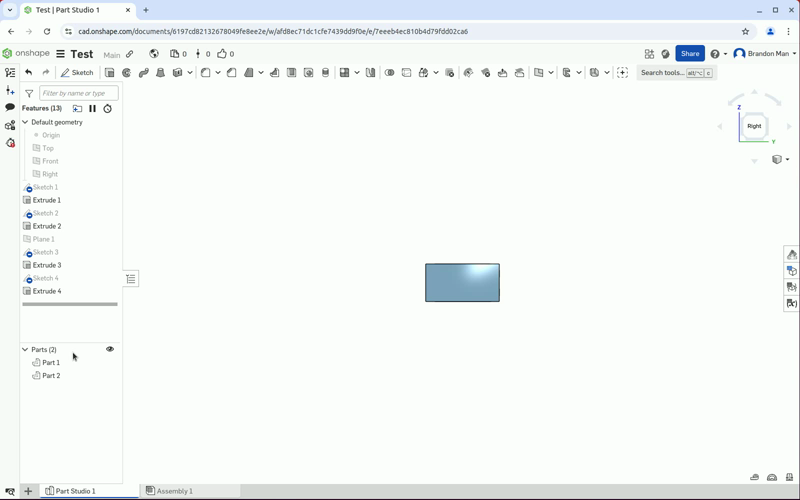
mouse_move(541, 75)
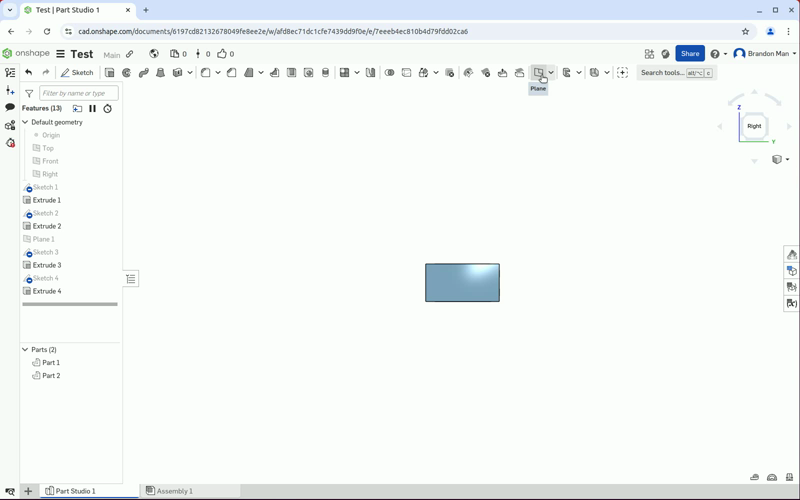
click(541, 75)
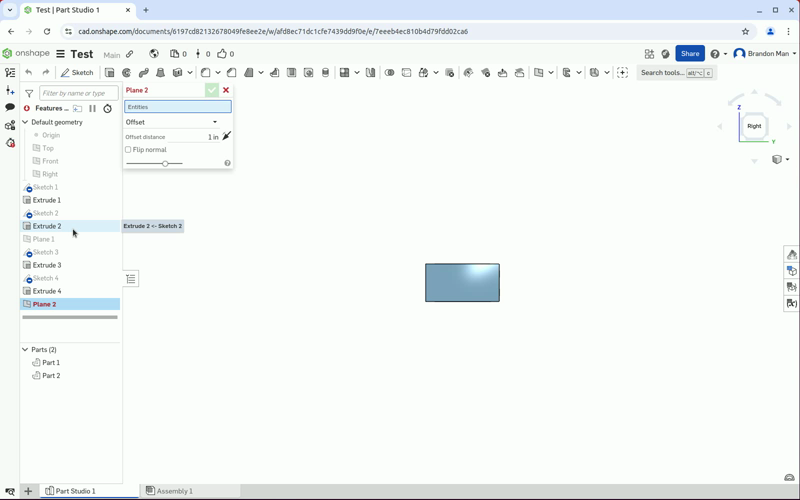
scroll(3)
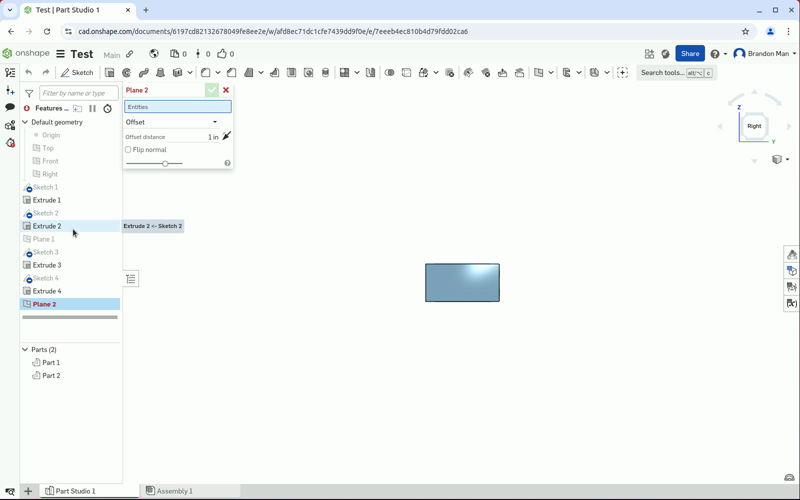
mouse_move(73, 176)
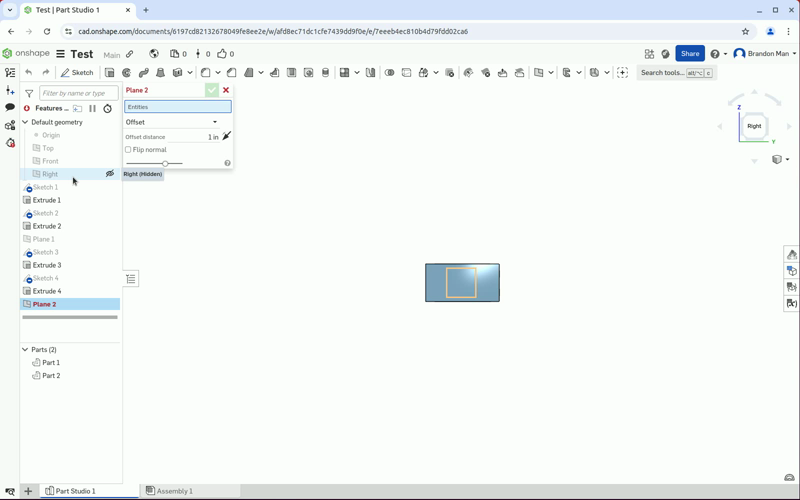
click(73, 176)
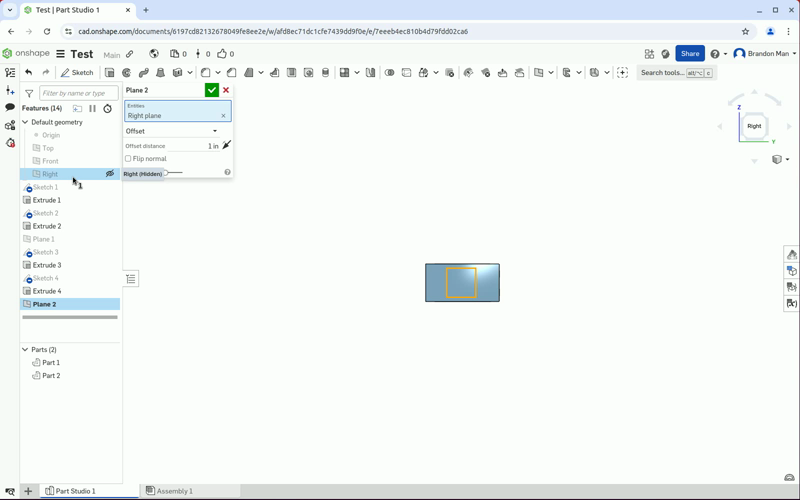
key(tab, 2)
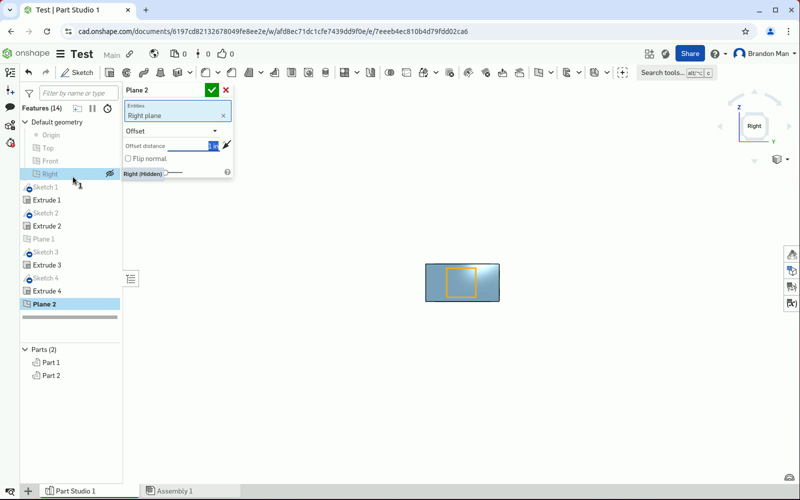
text(11.061)
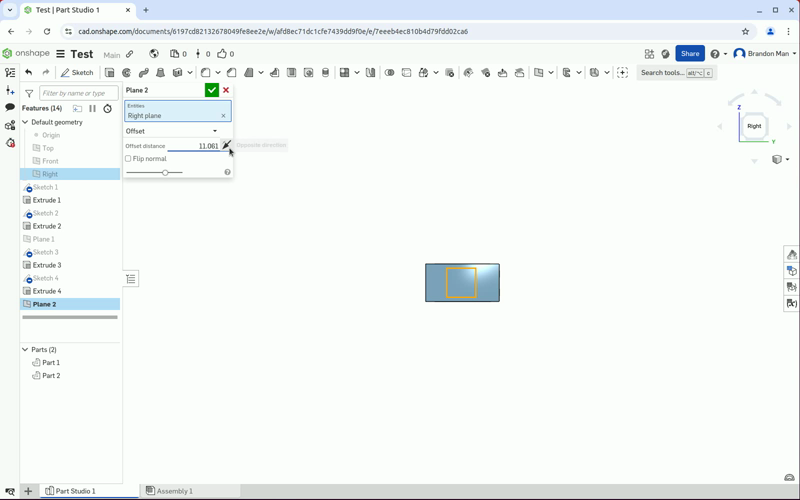
mouse_move(229, 147)
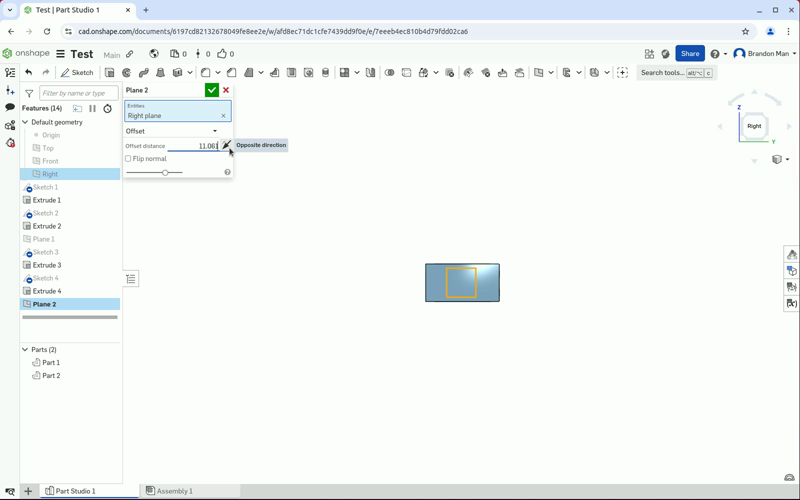
click(229, 147)
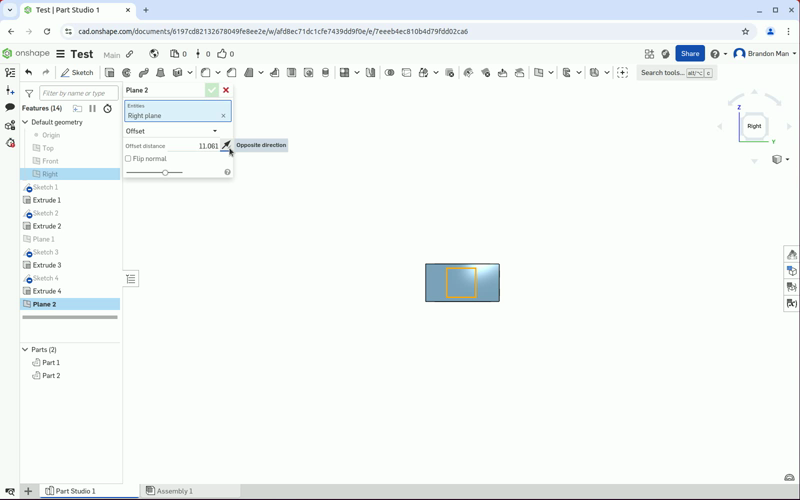
key(enter, 2)
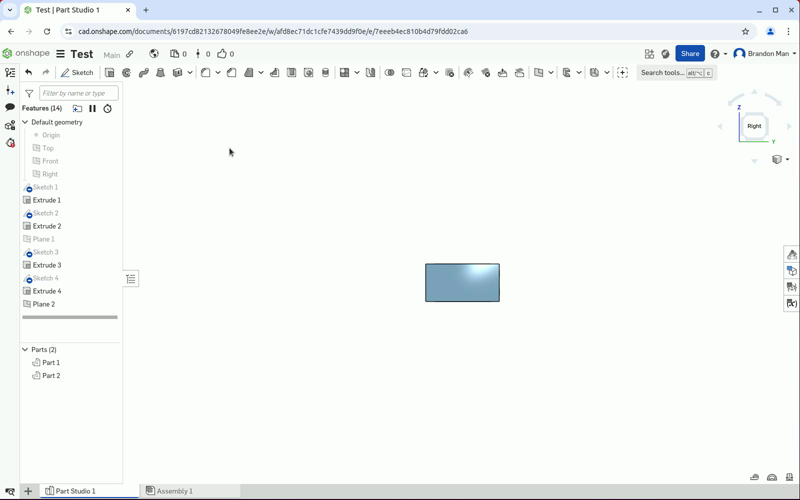
key(shift+s)
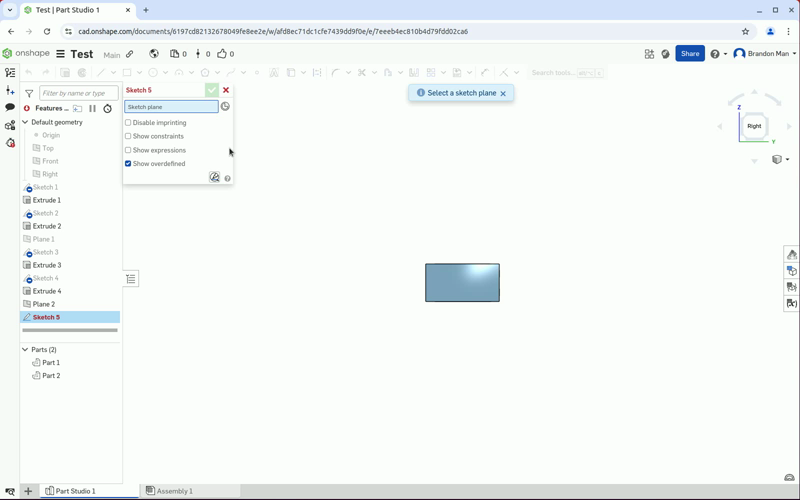
mouse_move(73, 306)
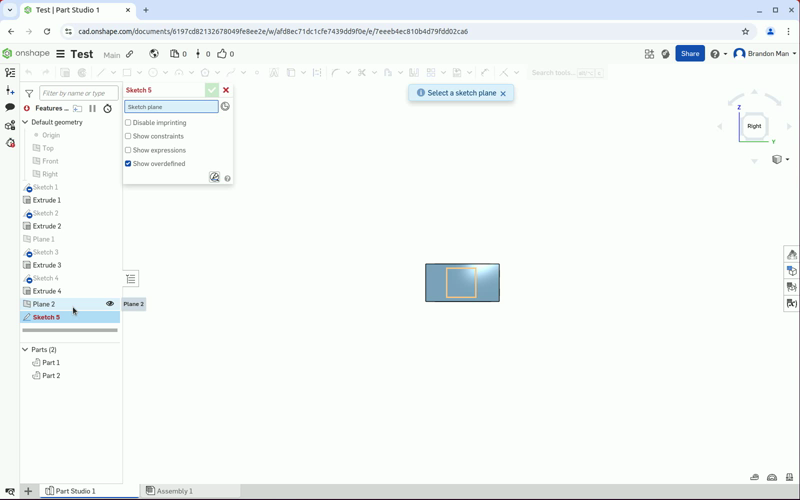
click(73, 306)
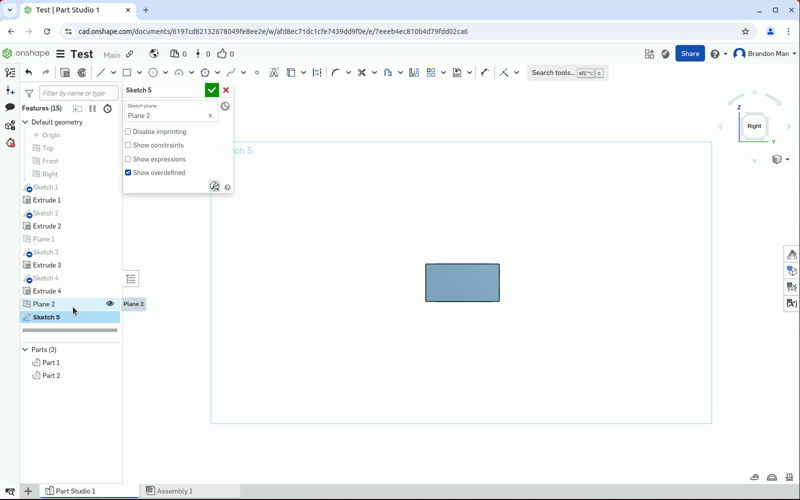
mouse_move(73, 352)
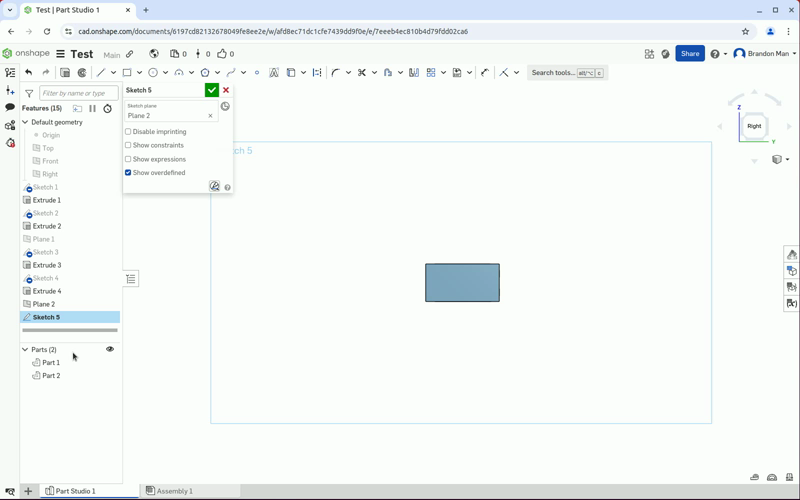
key(y)
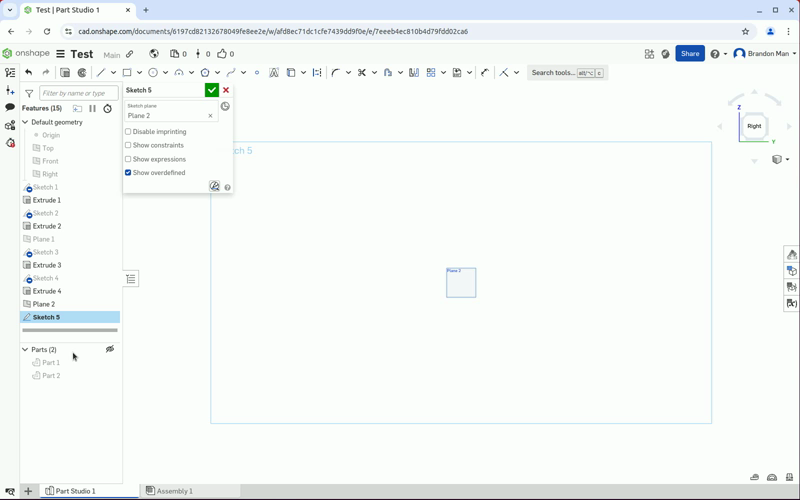
key(l)
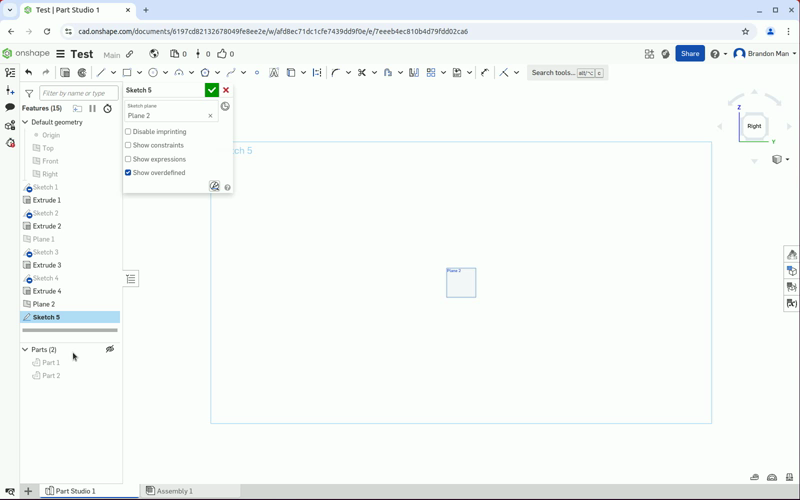
key_down(shift)
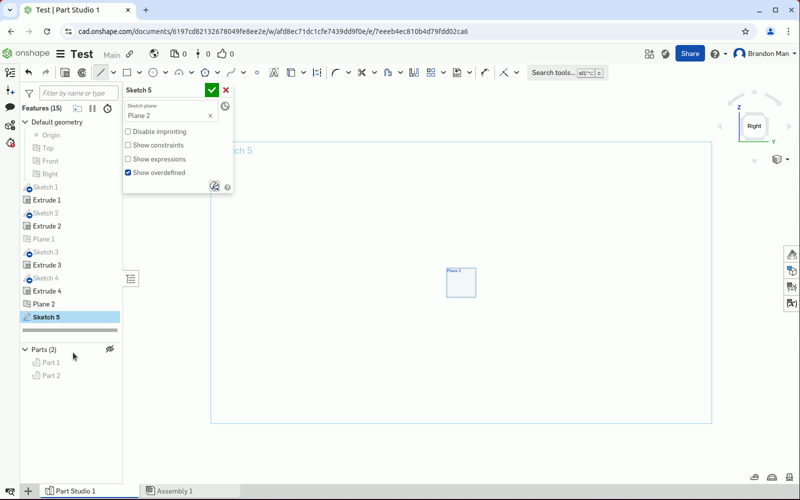
mouse_move(434, 301)
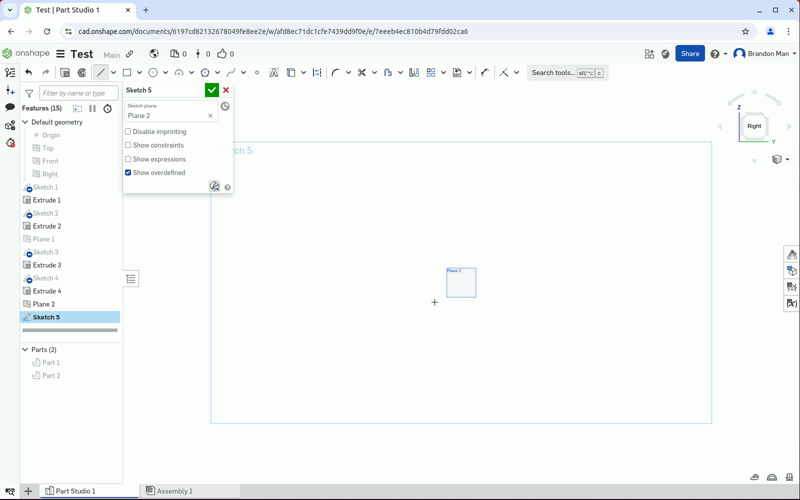
click(434, 301)
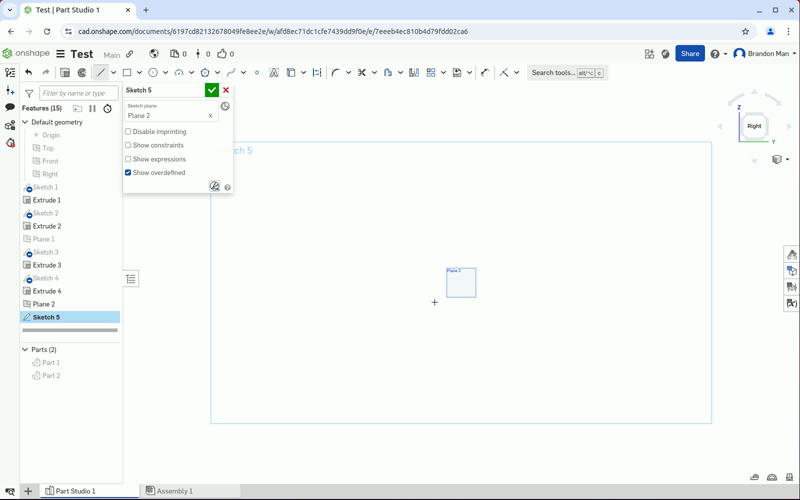
key_up(shift)
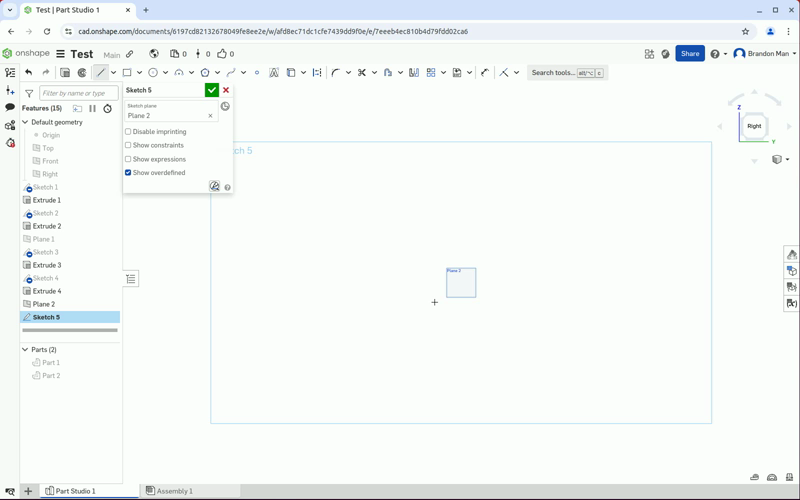
key_down(shift)
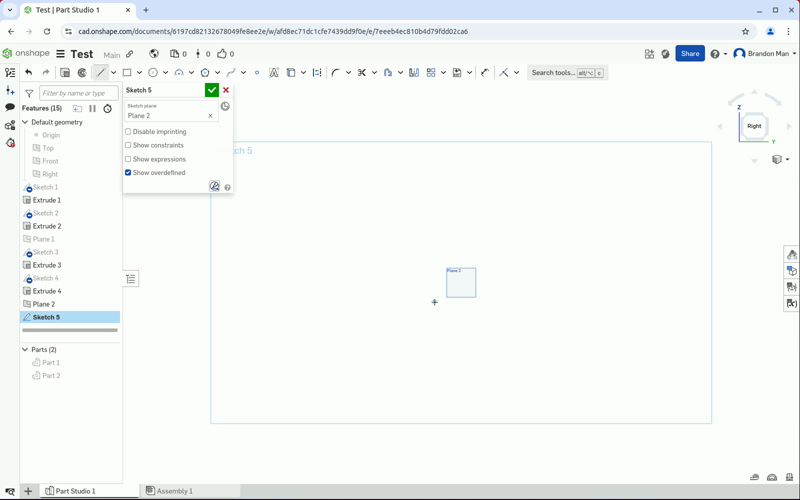
mouse_move(464, 301)
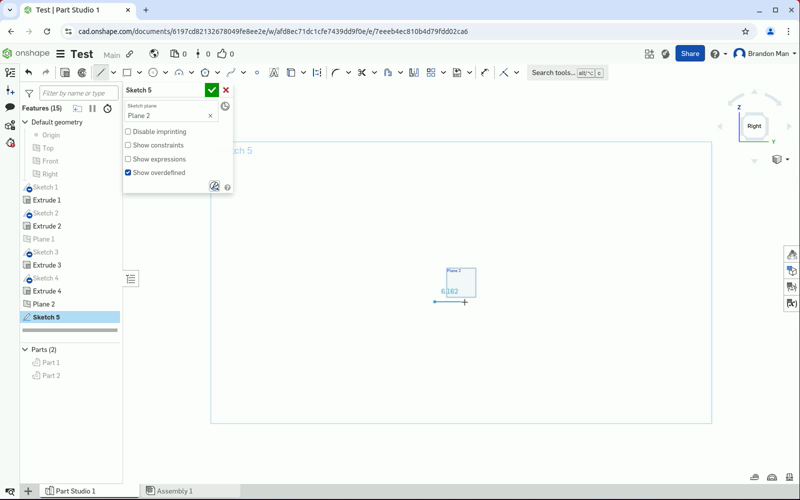
mouse_move(490, 301)
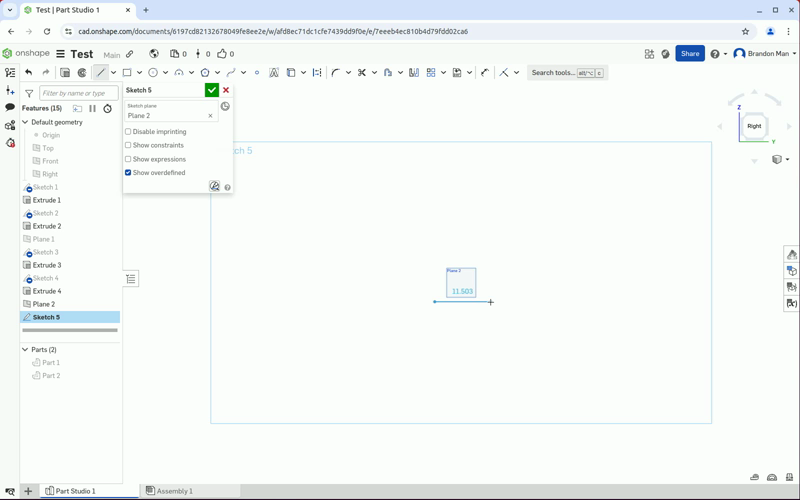
click(490, 301)
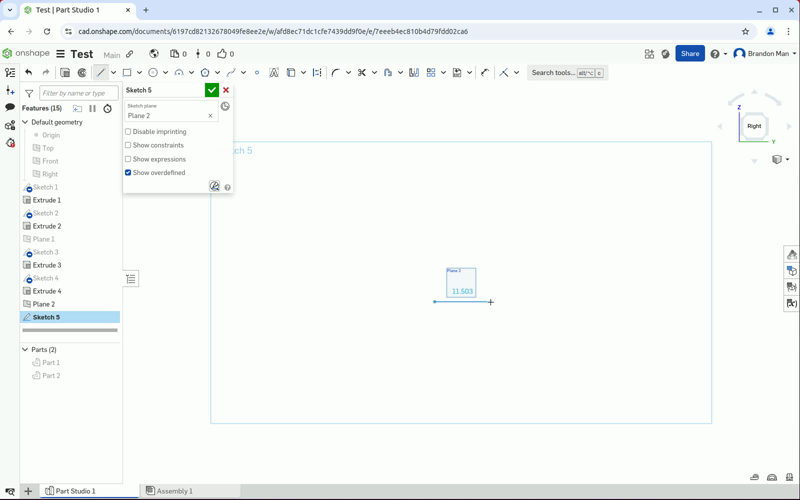
key_up(shift)
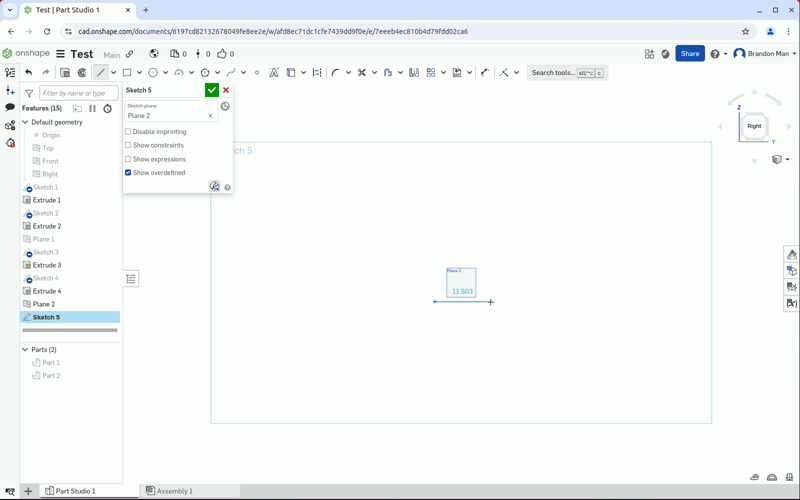
key_down(shift)
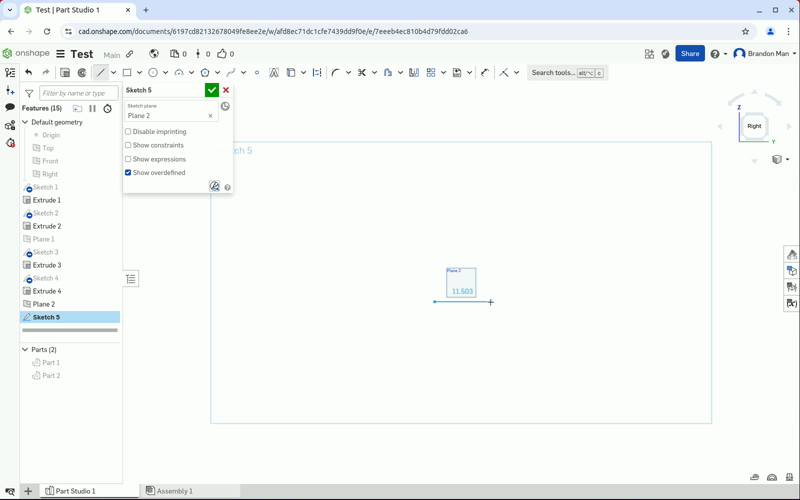
mouse_move(520, 301)
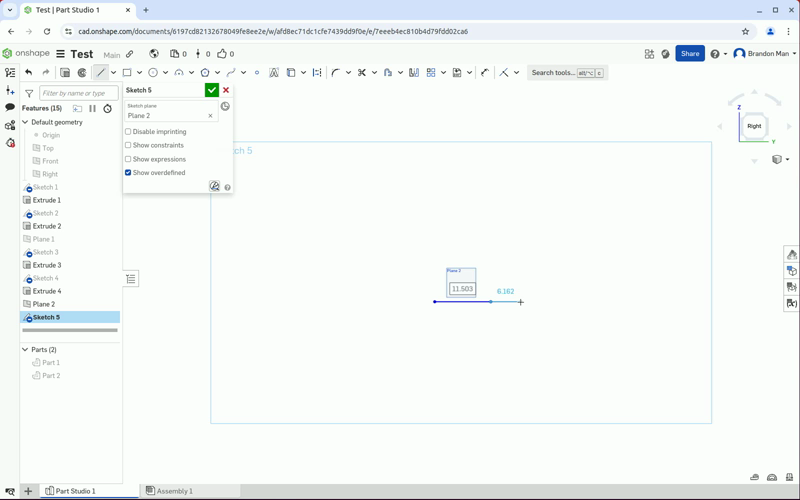
mouse_move(490, 289)
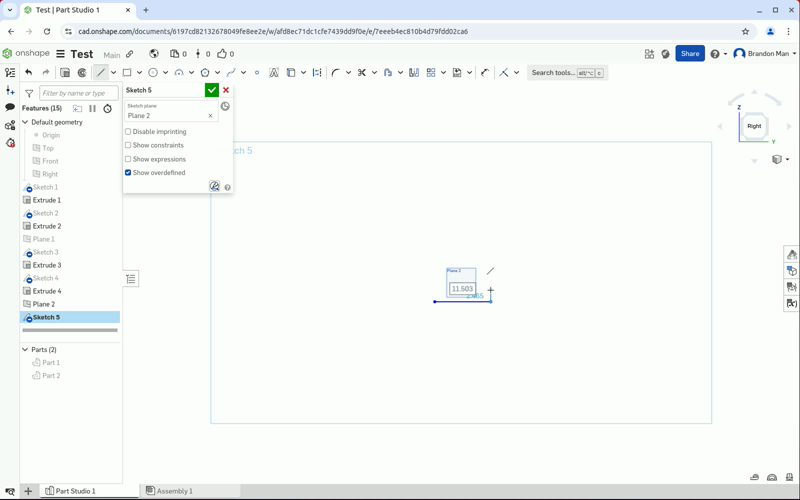
click(490, 289)
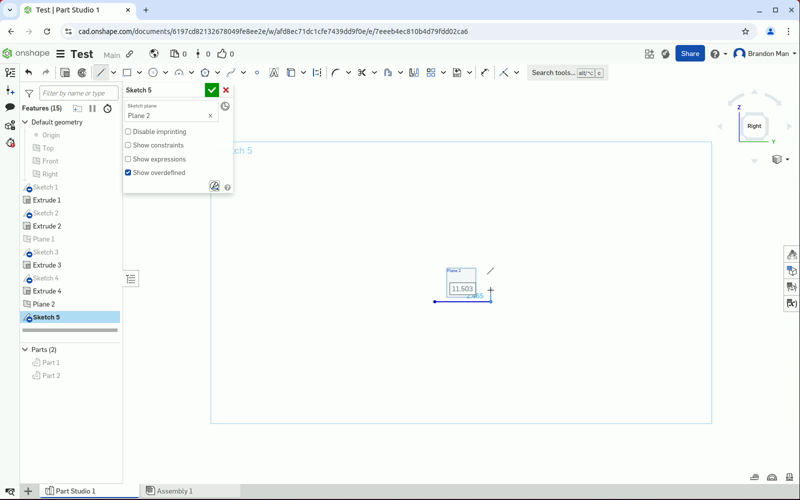
key_up(shift)
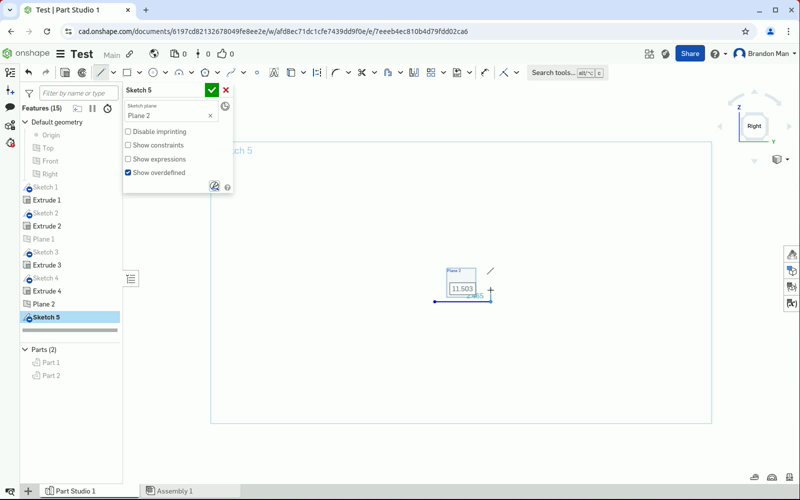
key_down(shift)
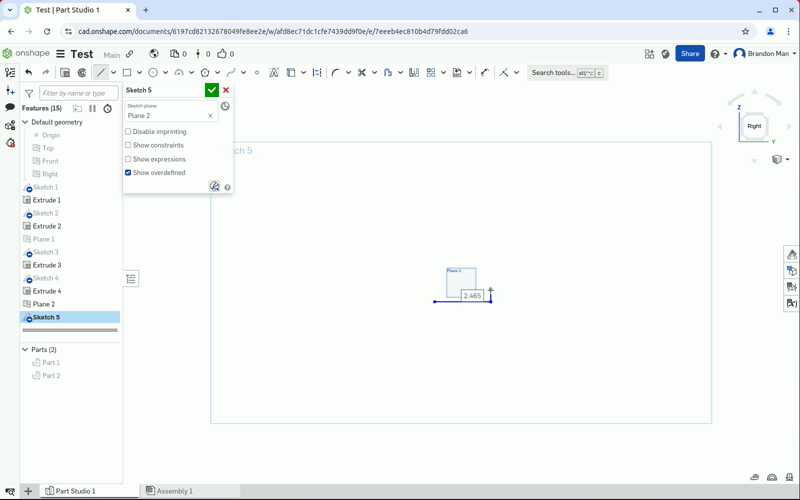
mouse_move(520, 289)
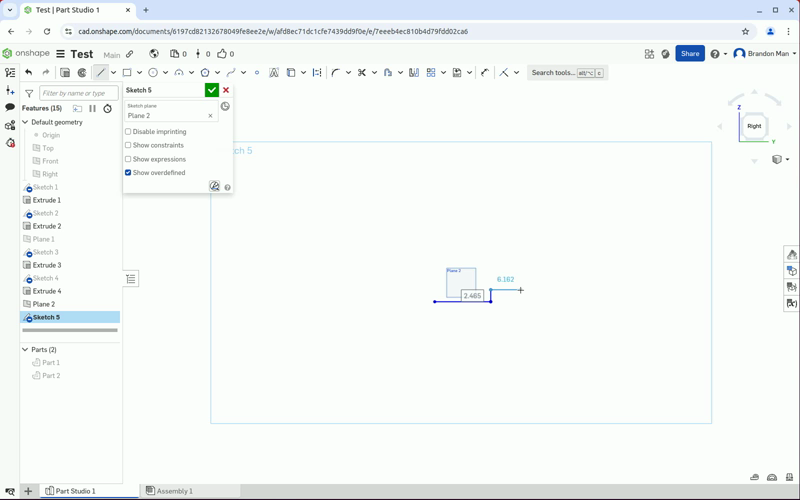
mouse_move(434, 289)
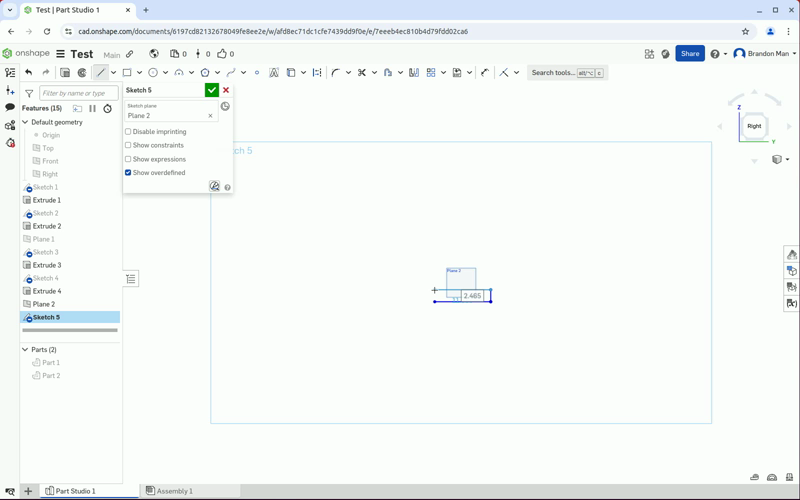
click(434, 289)
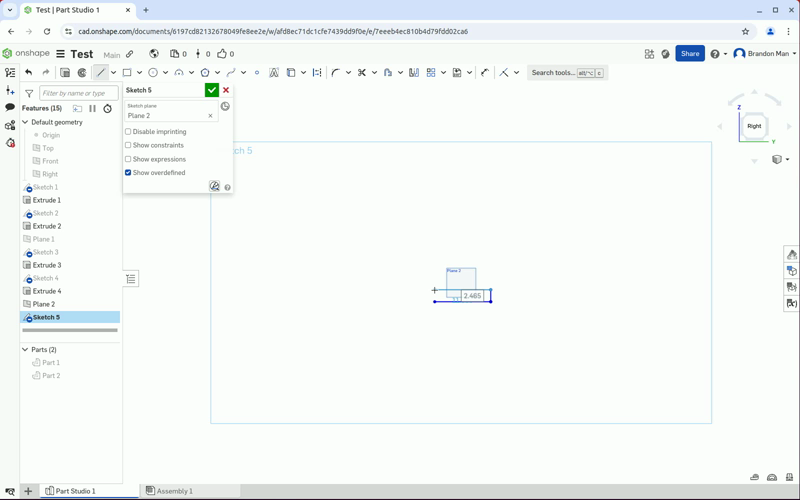
key_up(shift)
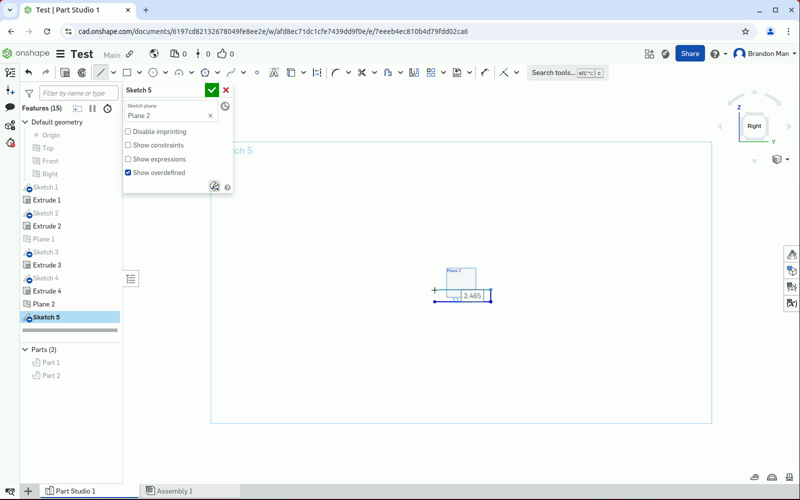
mouse_move(464, 289)
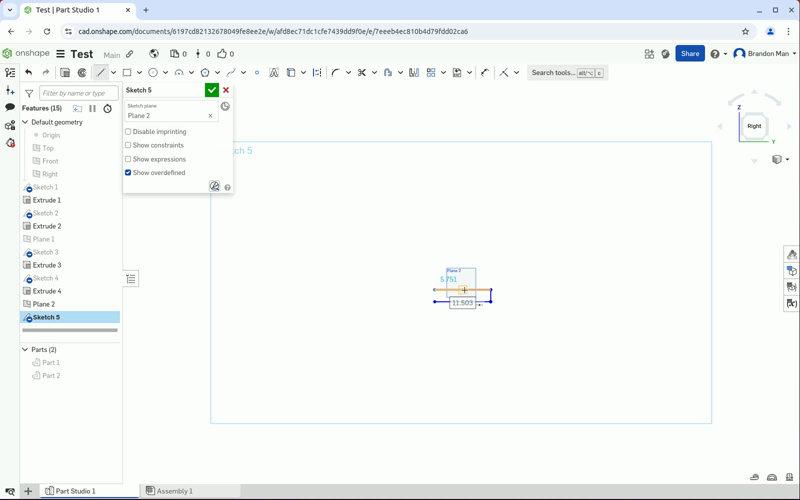
key_down(shift)
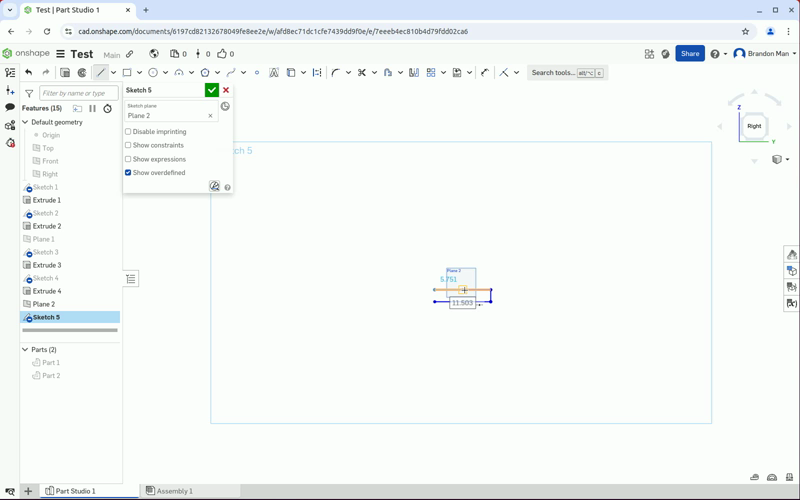
mouse_move(434, 301)
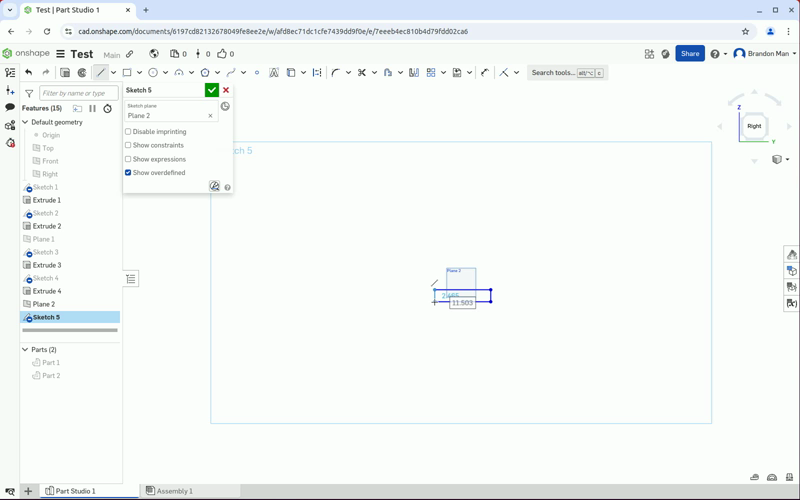
key_up(shift)
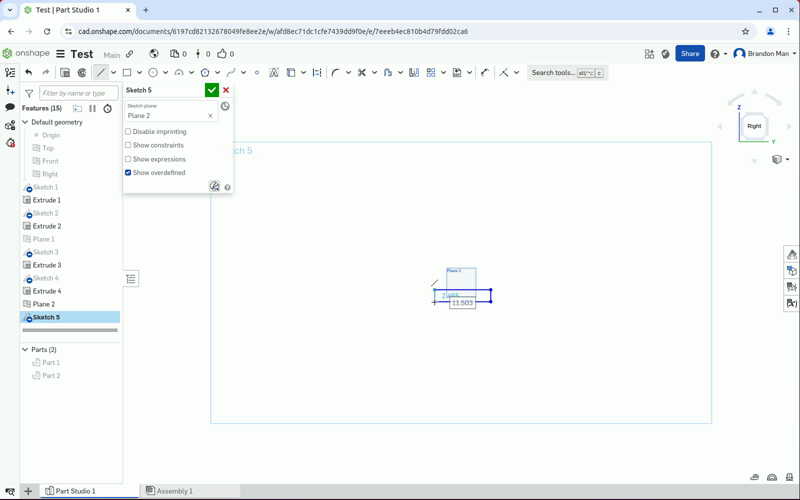
click(434, 301)
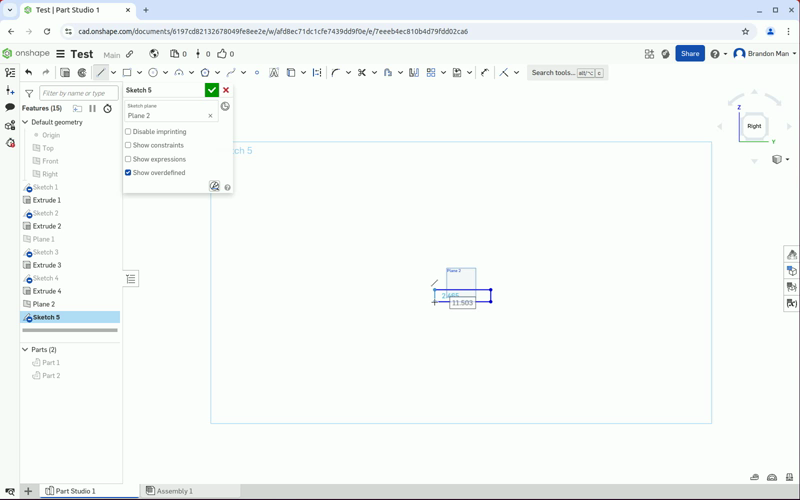
key(esc)
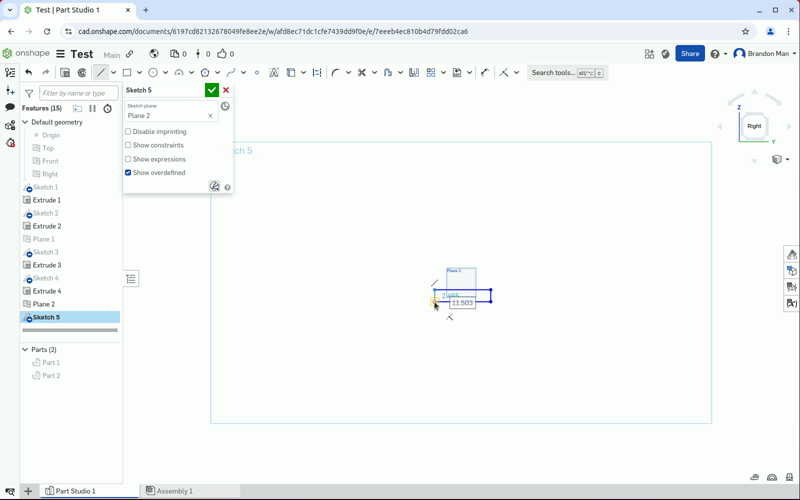
mouse_move(481, 294)
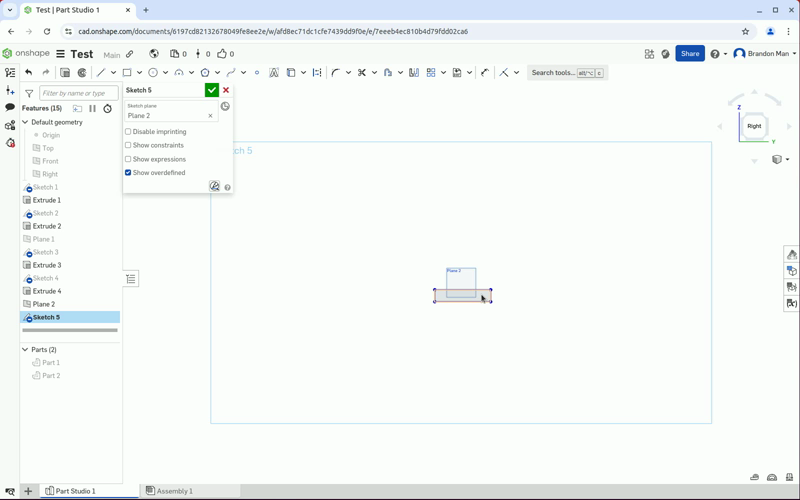
scroll(6)
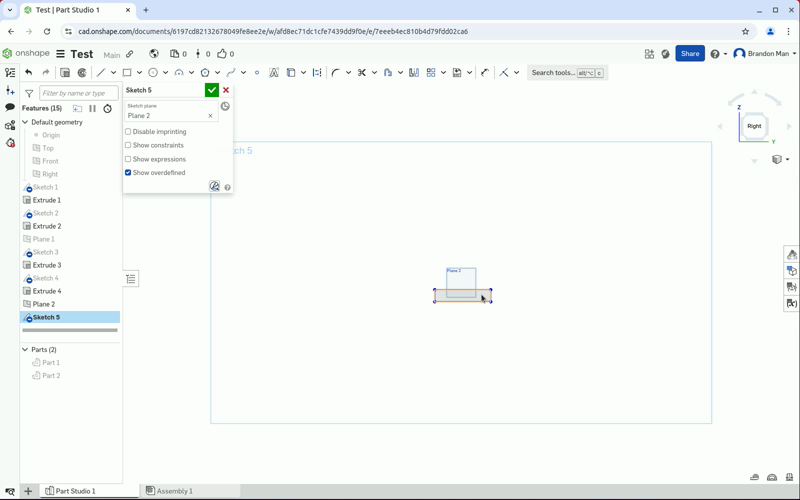
scroll(6)
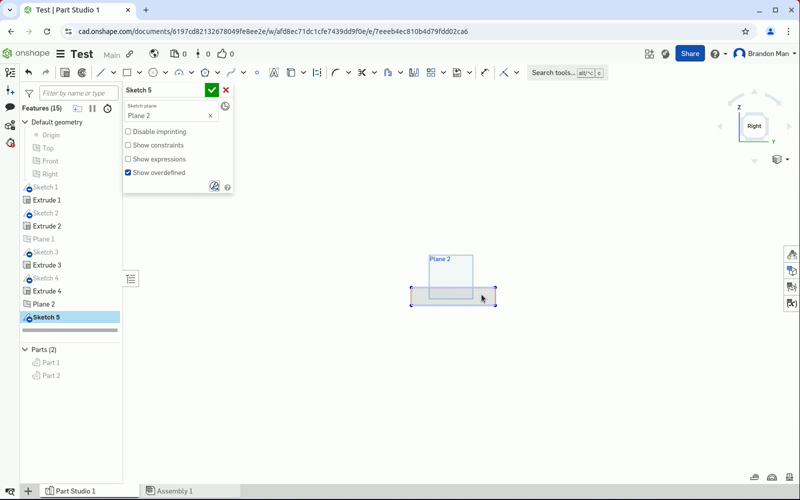
scroll(6)
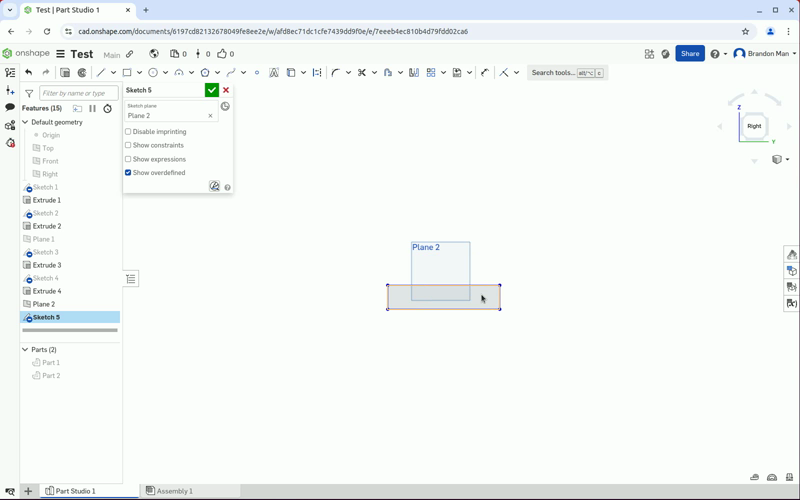
scroll(6)
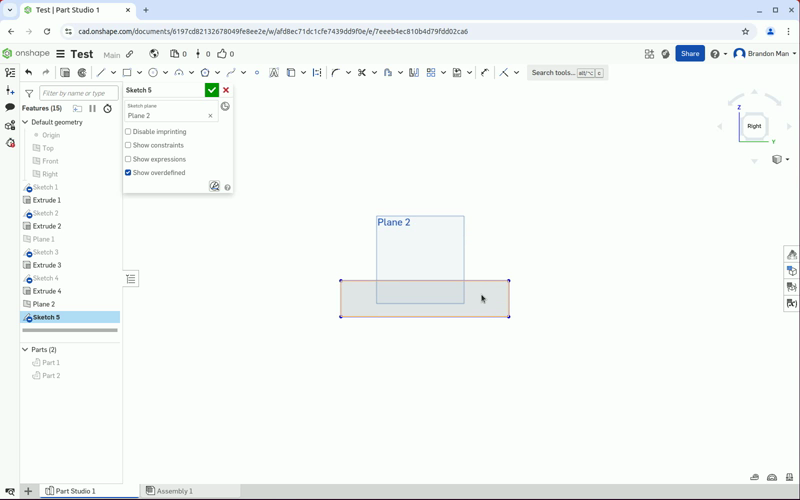
scroll(6)
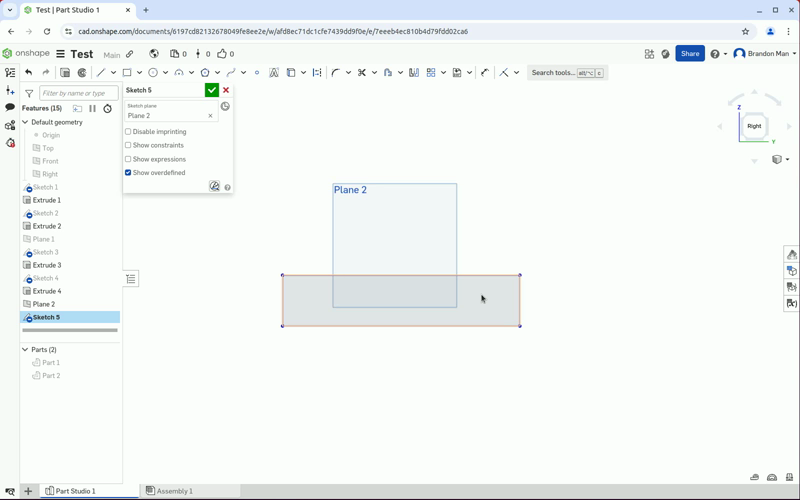
scroll(6)
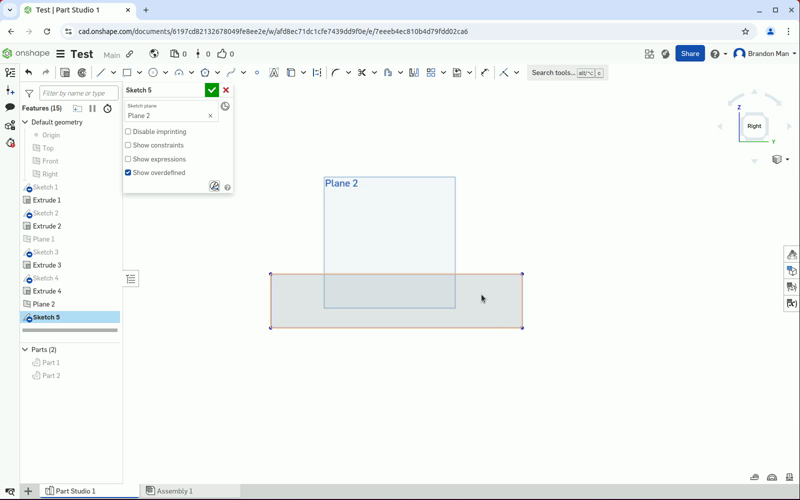
scroll(6)
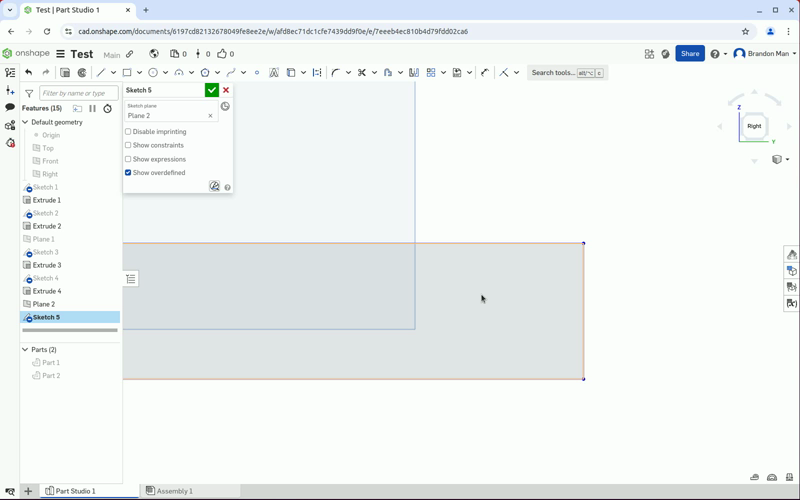
click(481, 294)
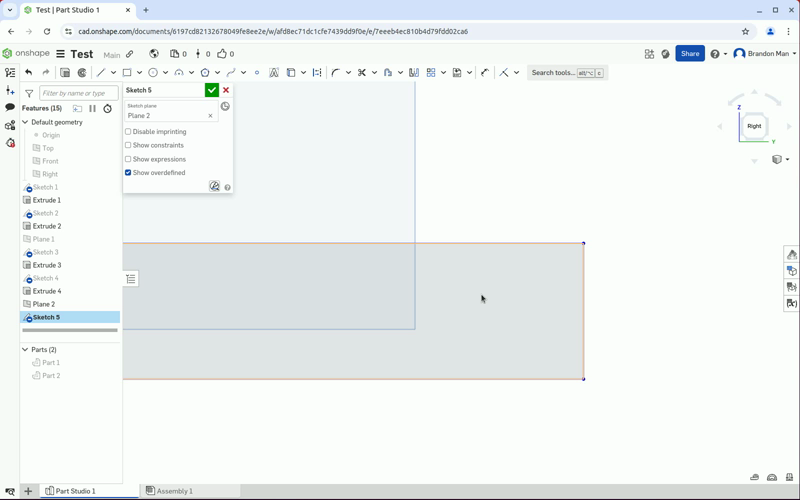
scroll(-6)
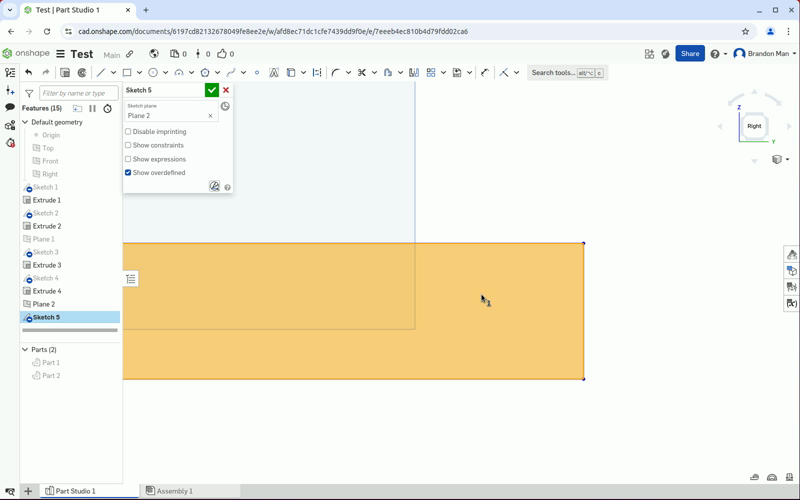
scroll(-6)
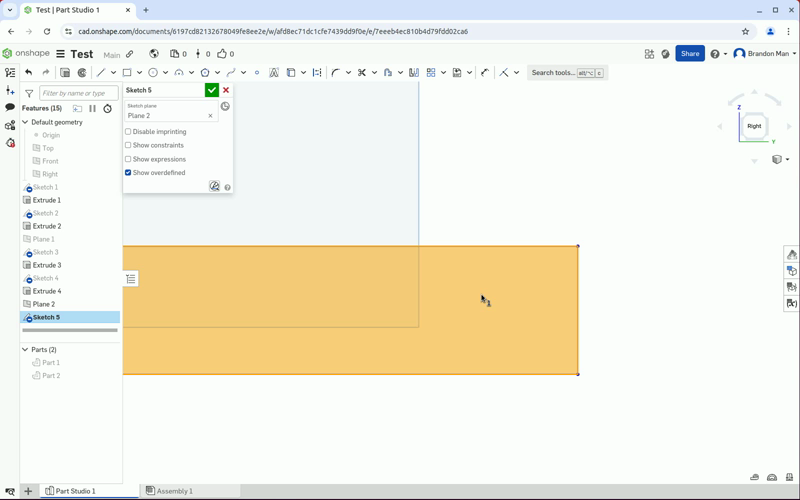
scroll(-6)
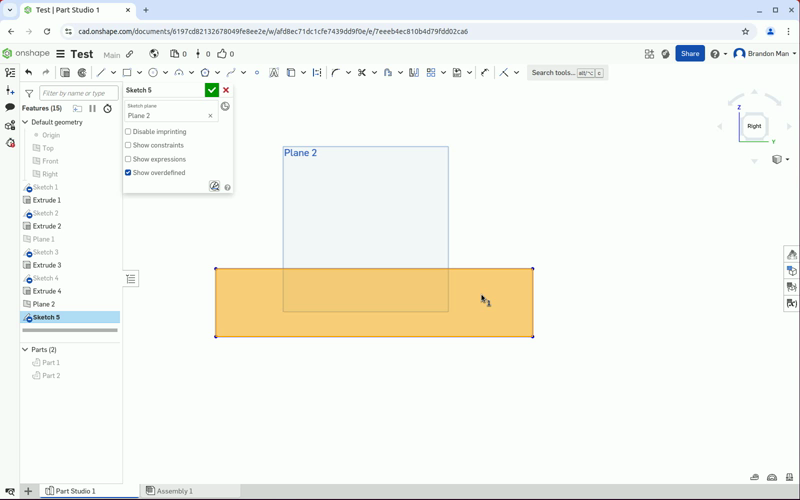
scroll(-6)
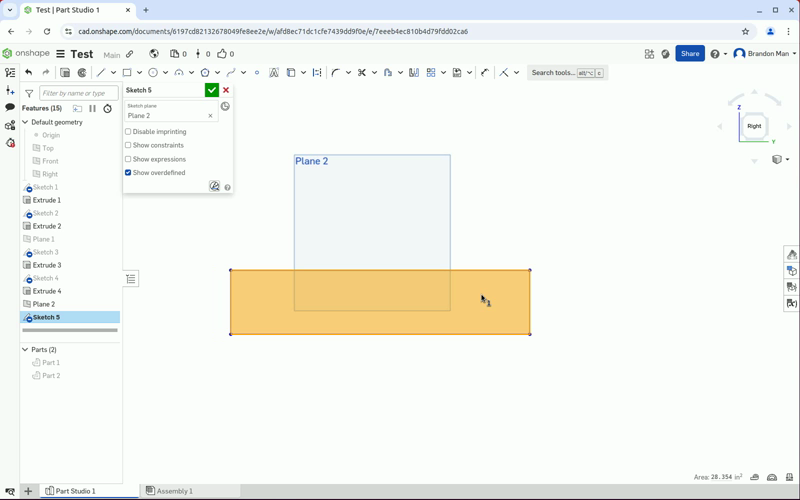
scroll(-6)
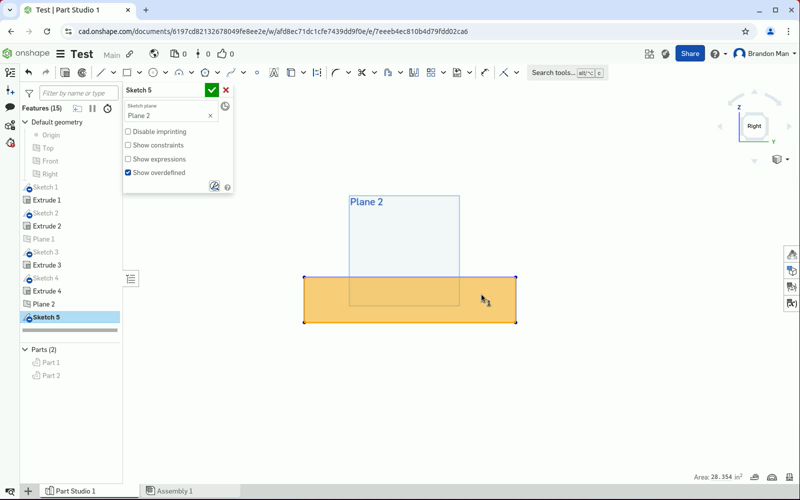
scroll(-6)
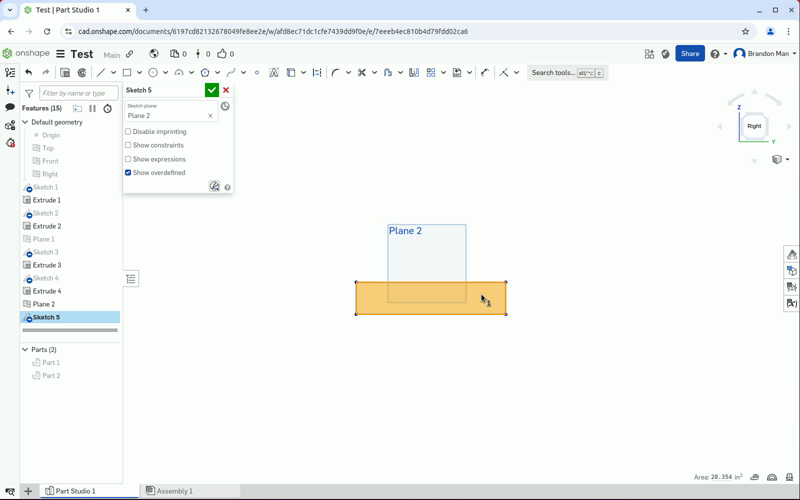
scroll(-6)
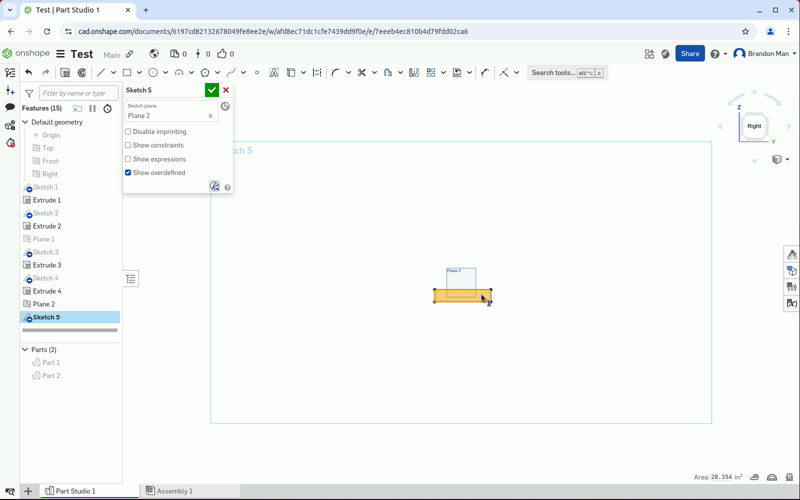
mouse_move(73, 352)
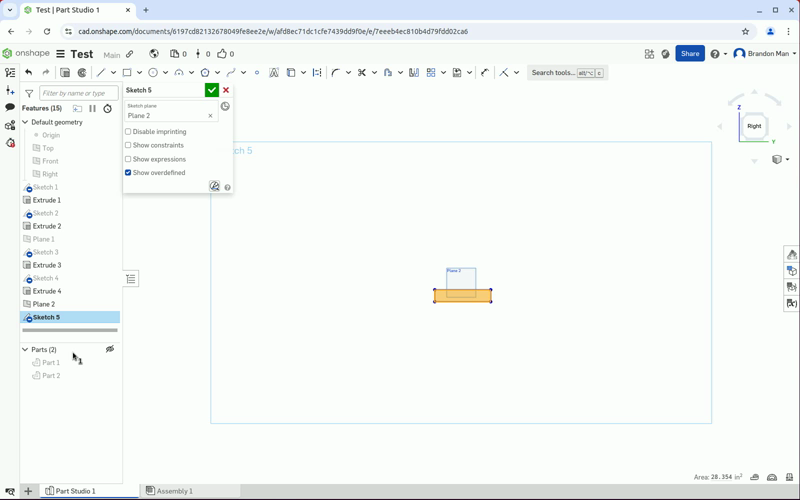
key(shift+y)
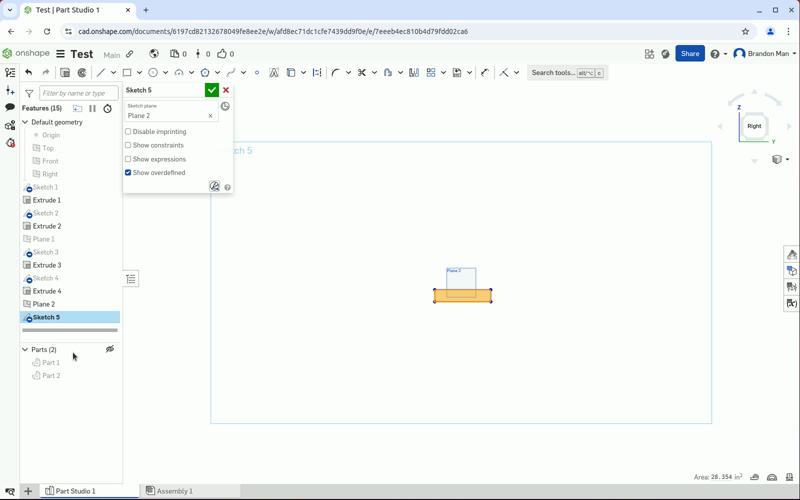
key(shift+e)
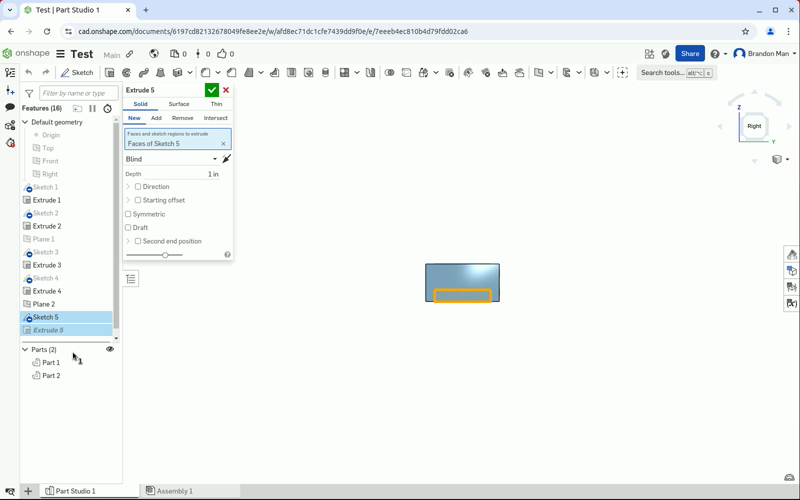
mouse_move(143, 106)
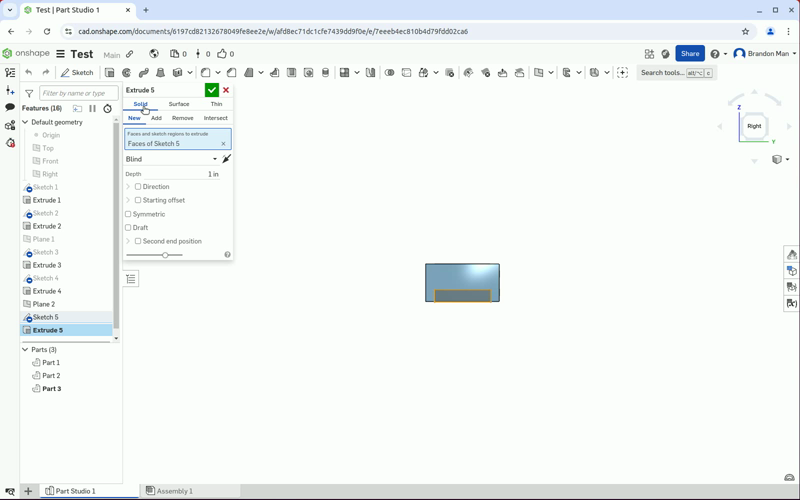
click(143, 106)
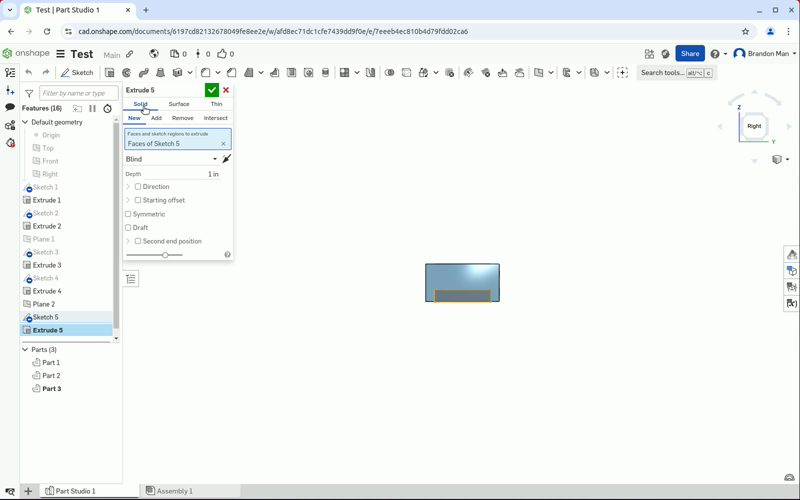
mouse_move(186, 120)
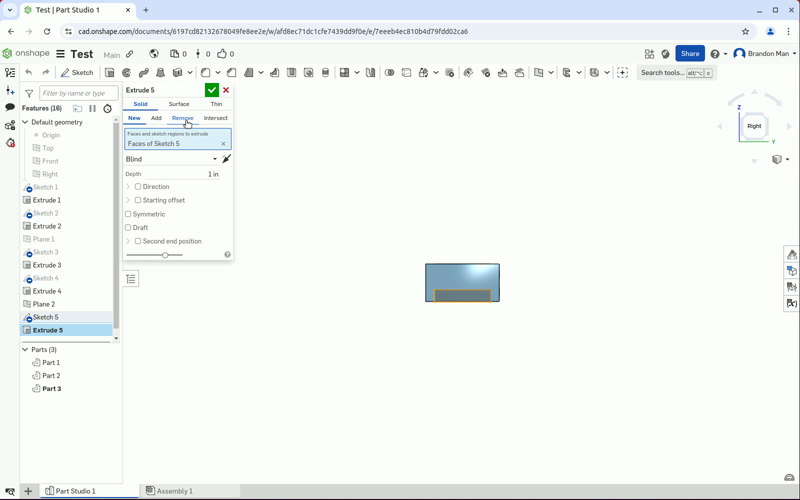
click(186, 120)
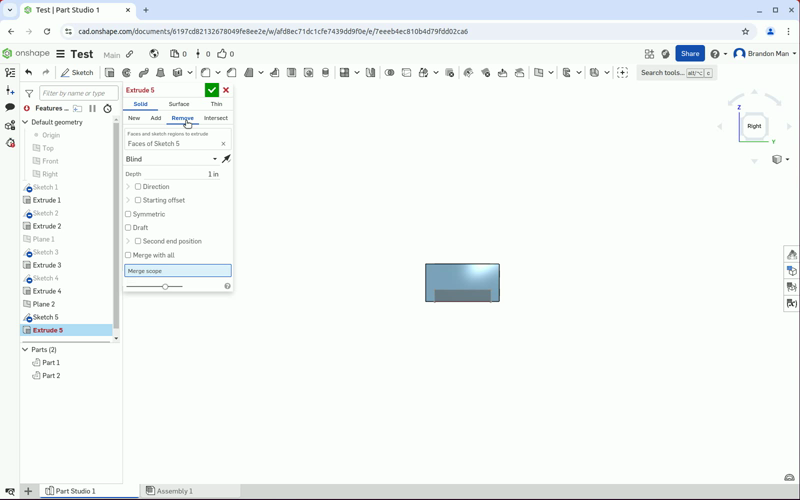
key(tab, 4)
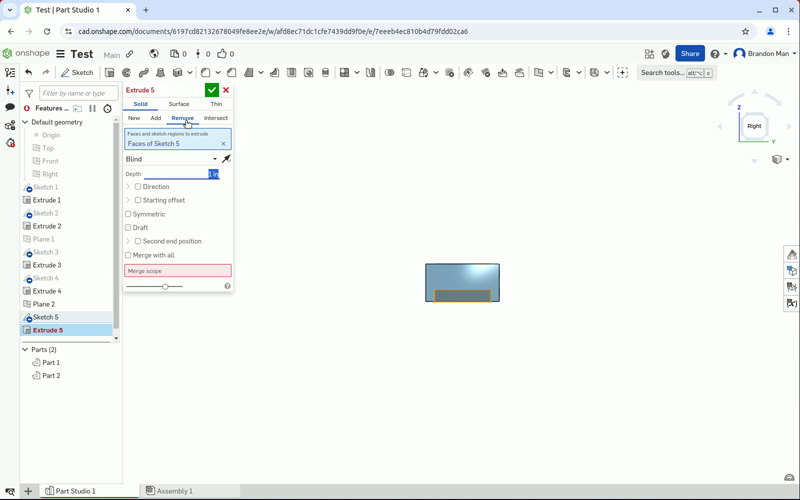
text(3.851)
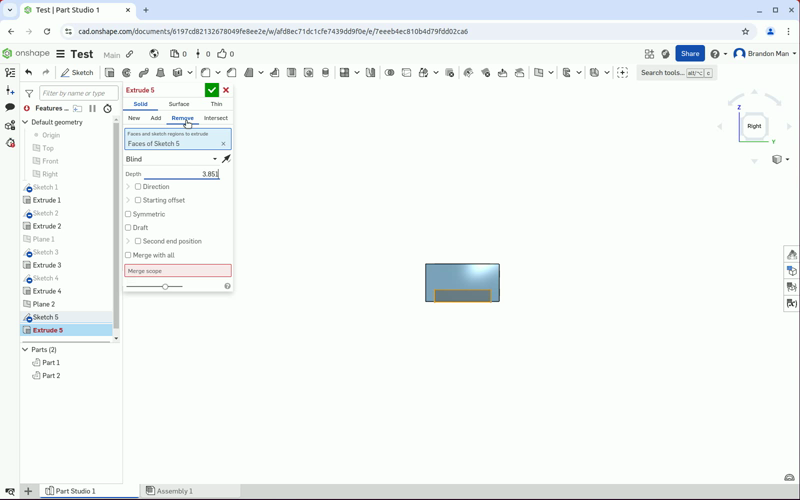
key(tab, 6)
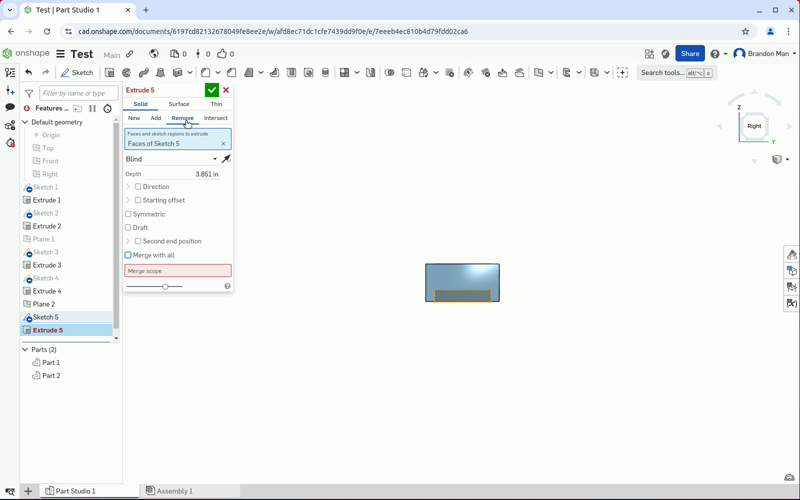
key(space)
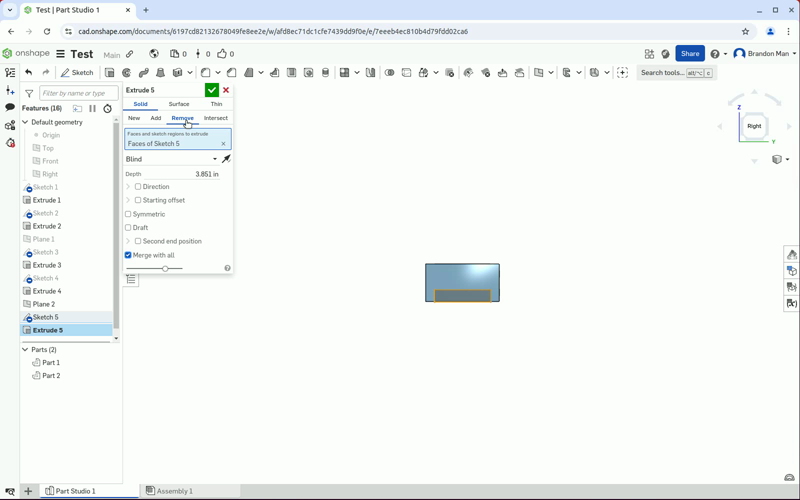
key(enter)
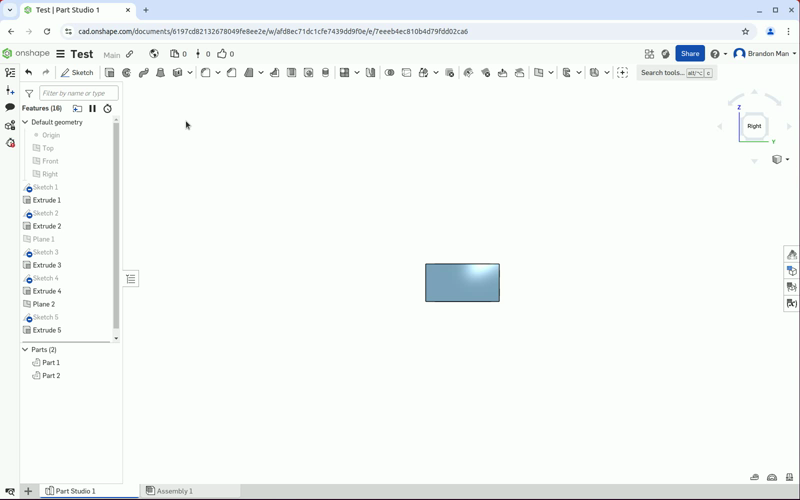
key(shift+h)
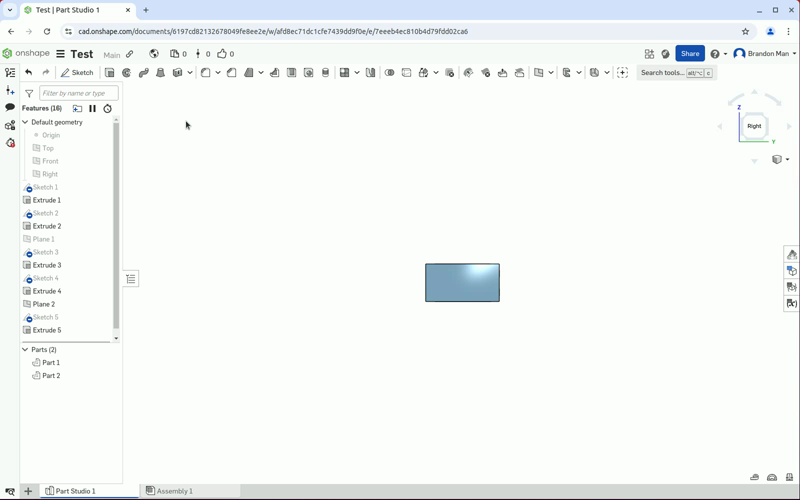
key(shift+h)
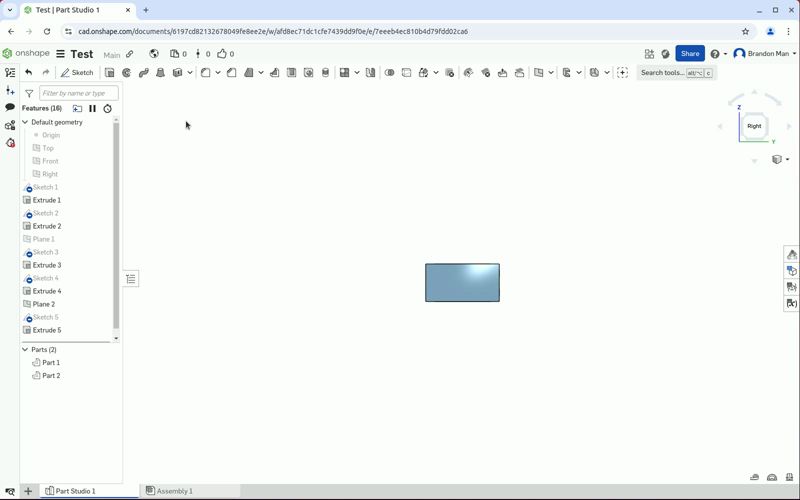
key(shift+7)
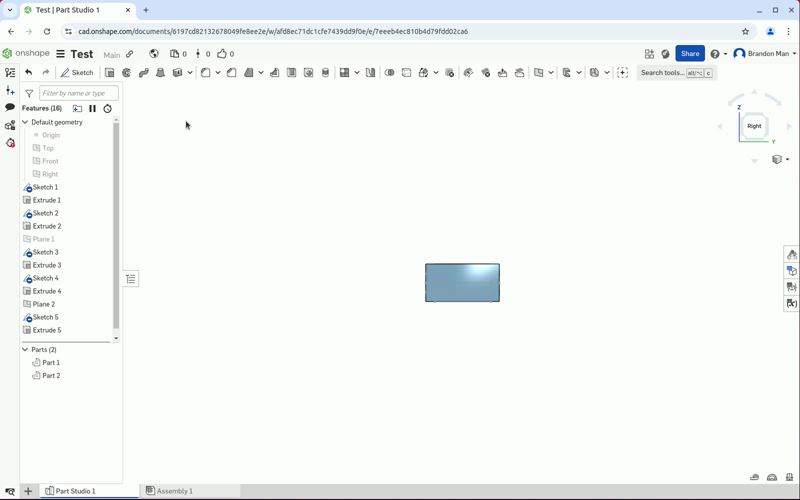
key(right, 2)
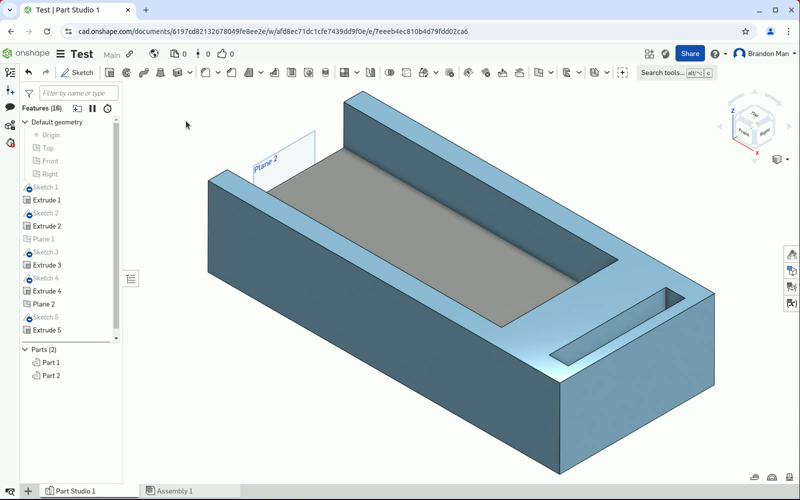
key(down, 2)
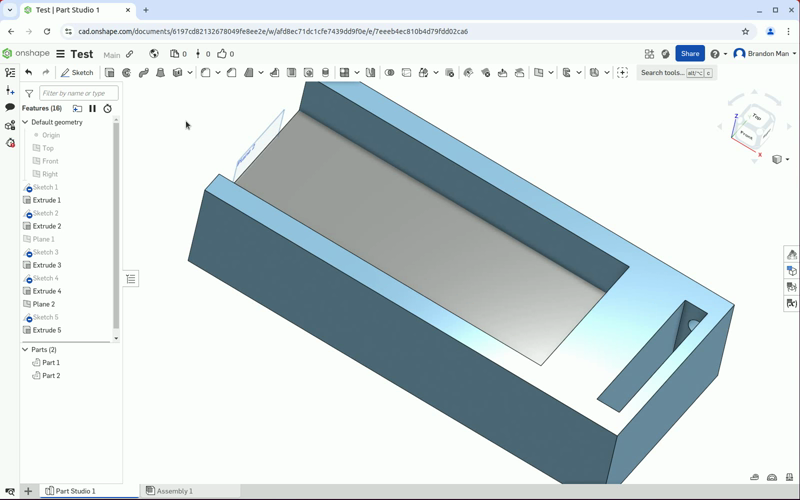
key(up, 2)
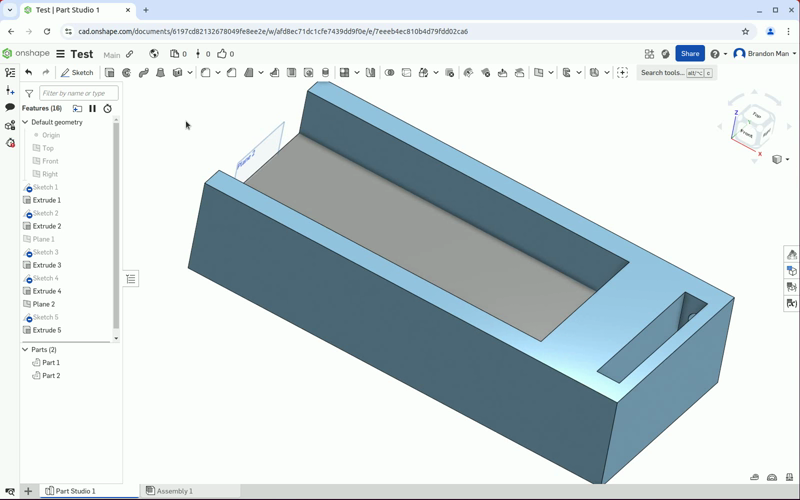
key(left, 2)
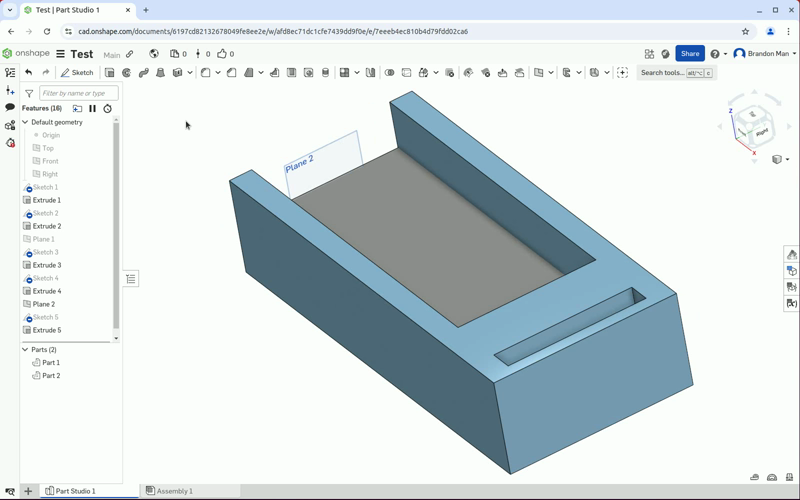
mouse_move(69, 189)
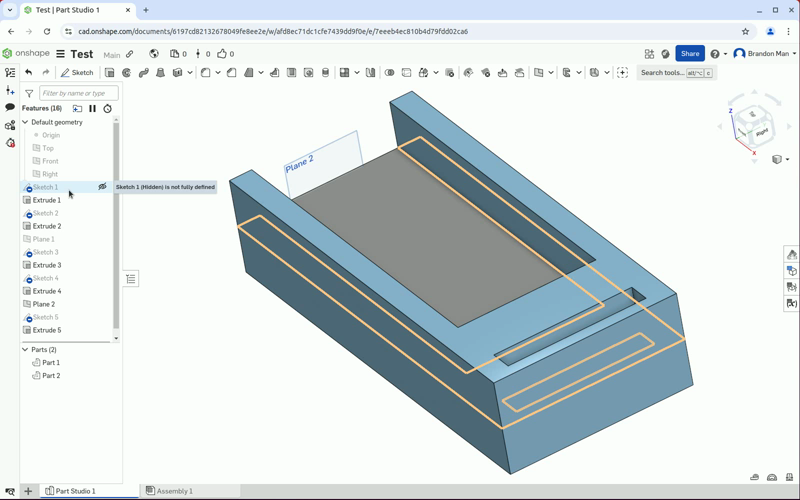
click(69, 189)